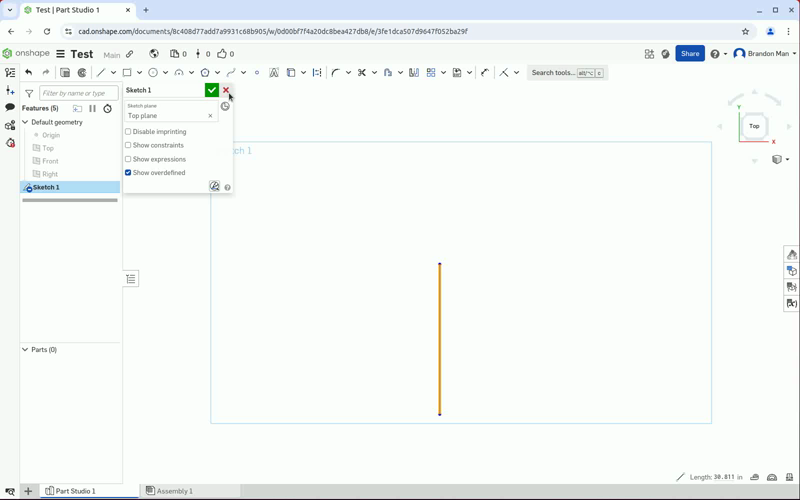
key(shift+h)
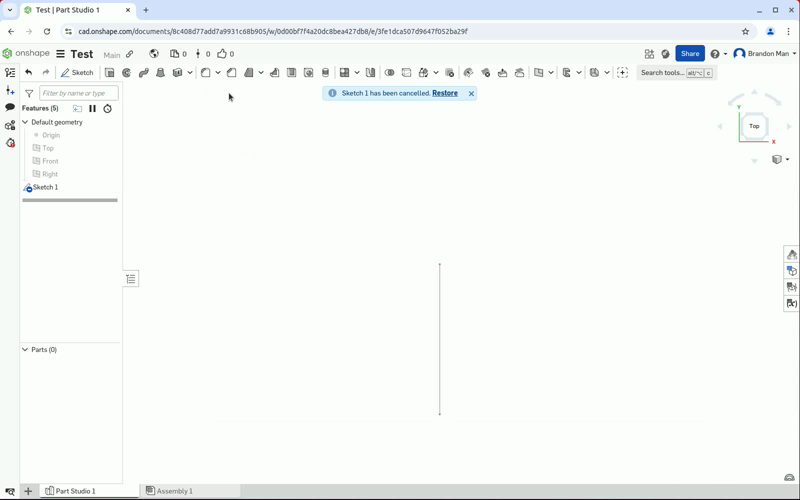
key(shift+s)
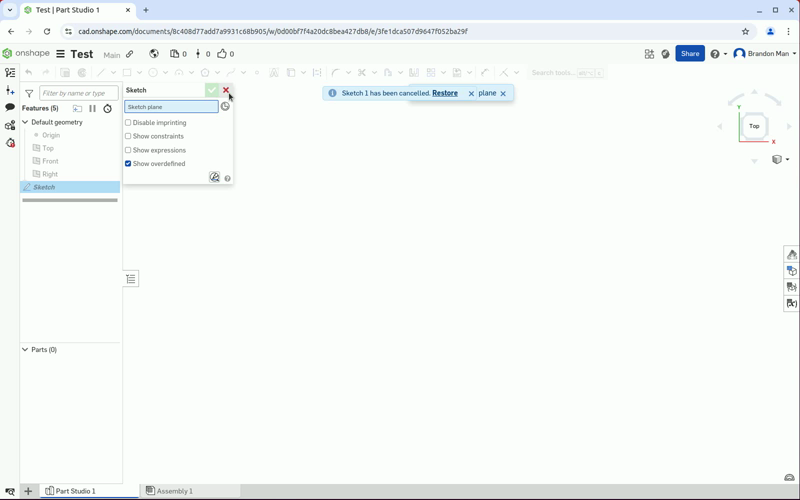
mouse_move(73, 150)
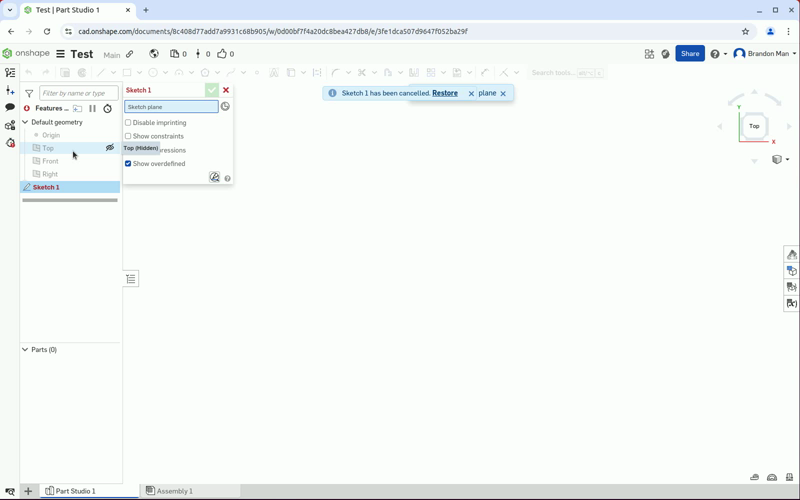
click(73, 150)
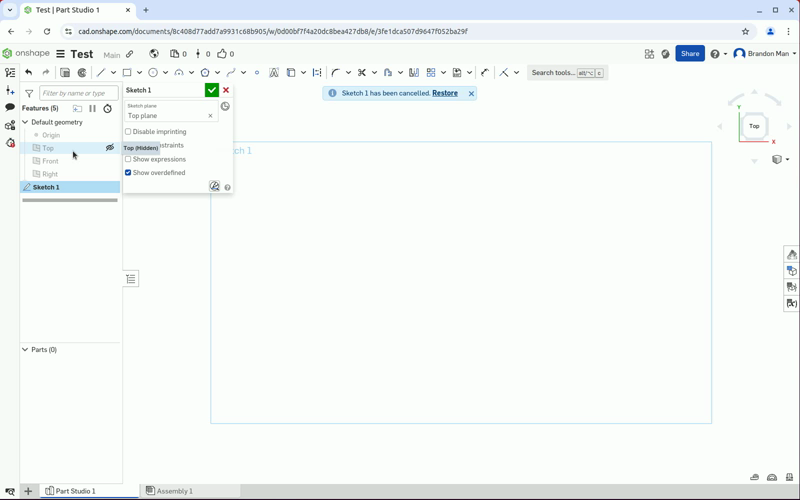
mouse_move(73, 352)
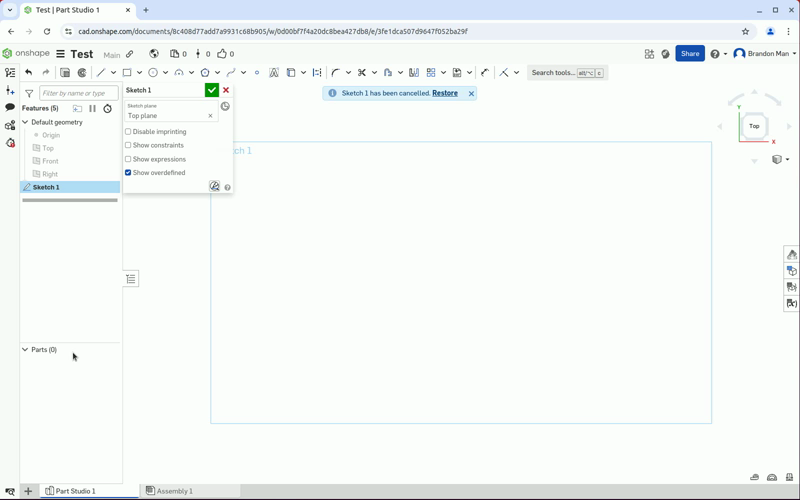
key(y)
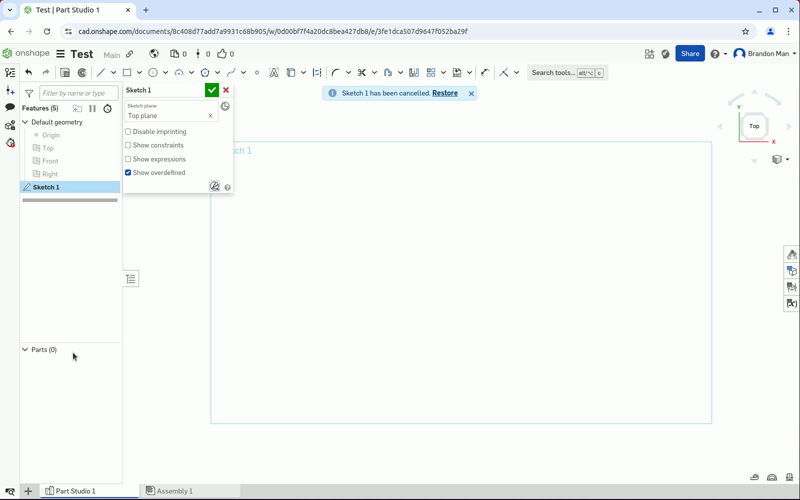
key(l)
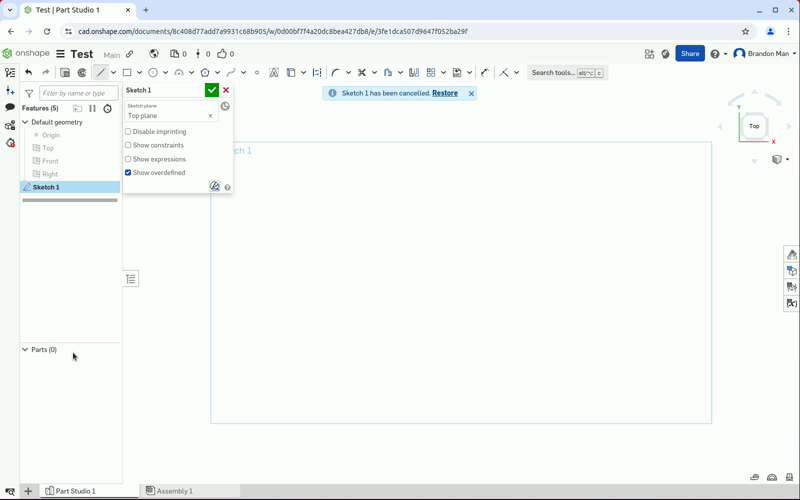
key_down(shift)
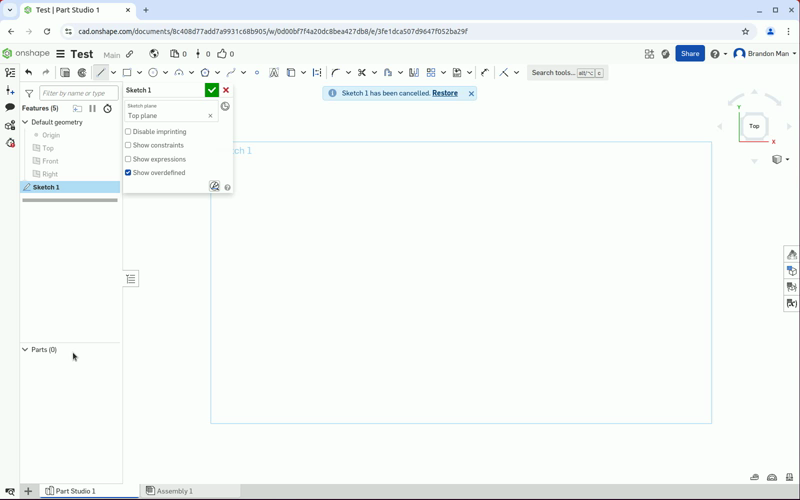
mouse_move(401, 395)
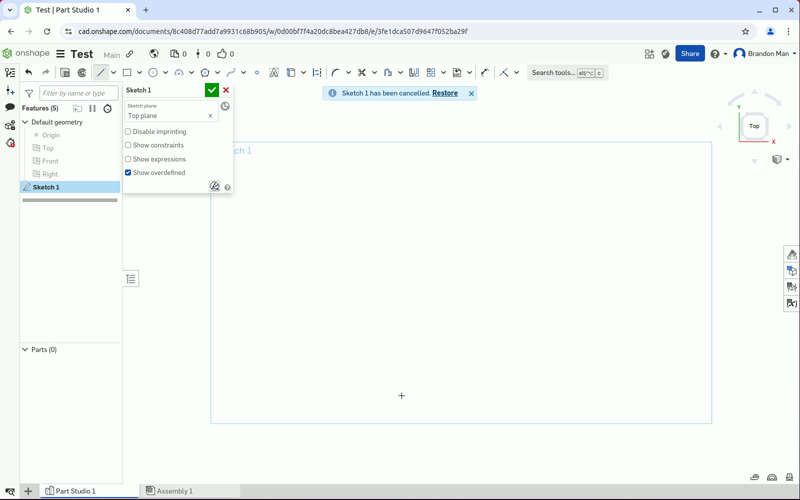
click(401, 395)
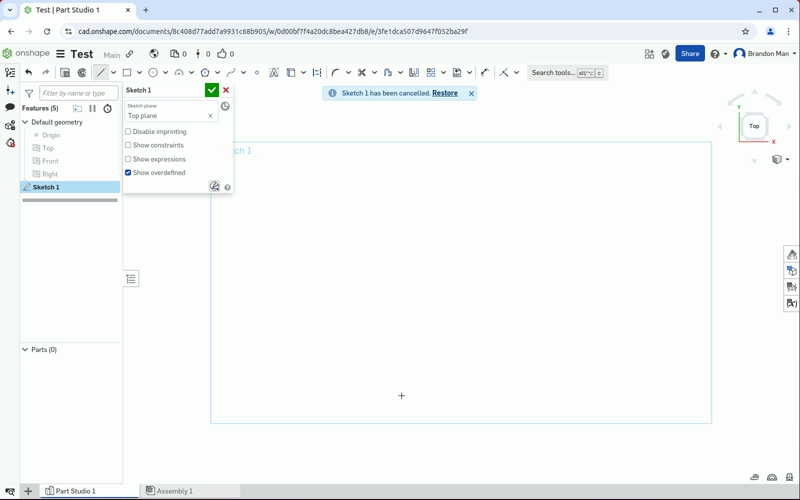
key_up(shift)
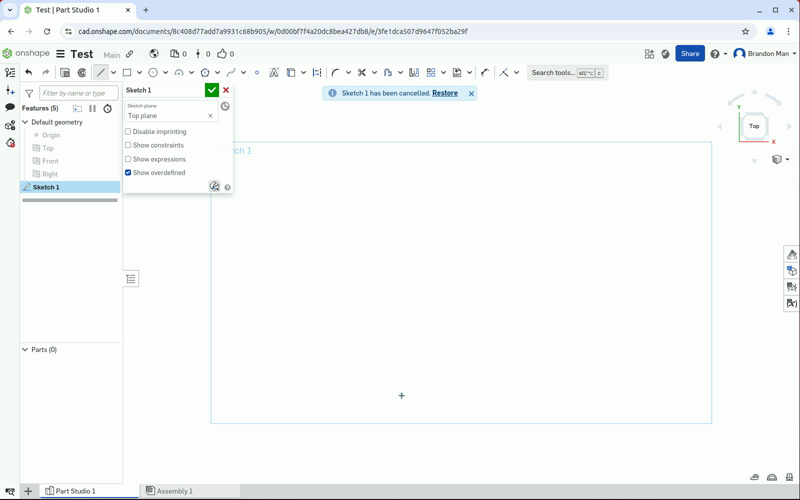
key_down(shift)
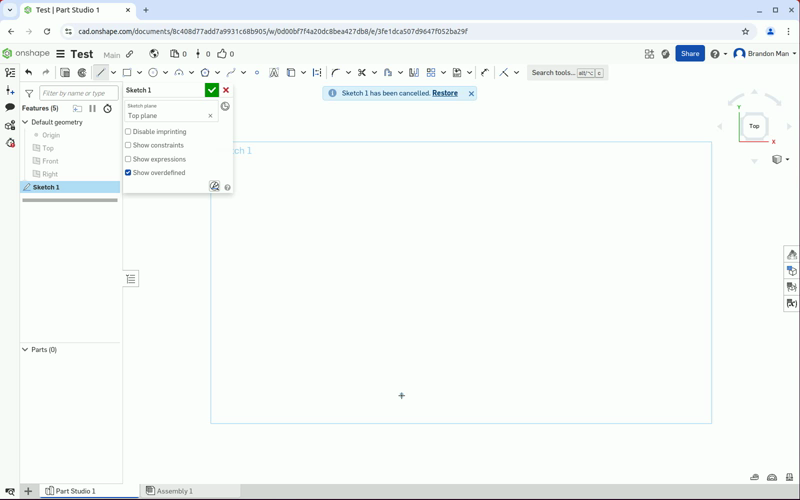
mouse_move(519, 395)
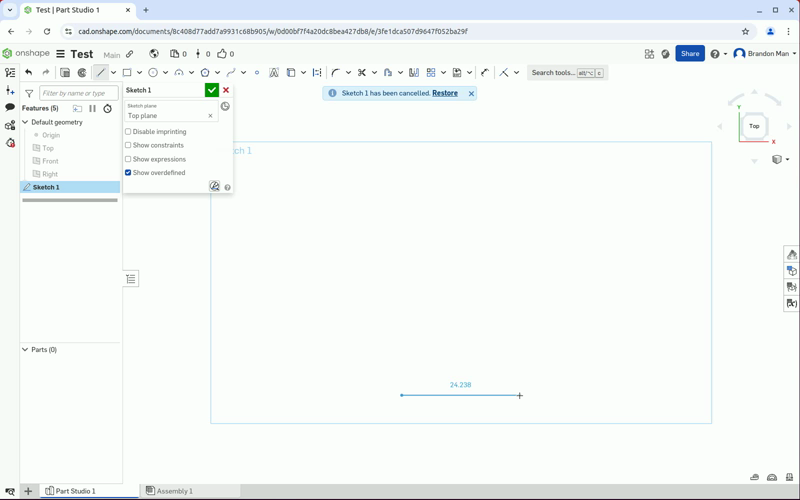
click(519, 395)
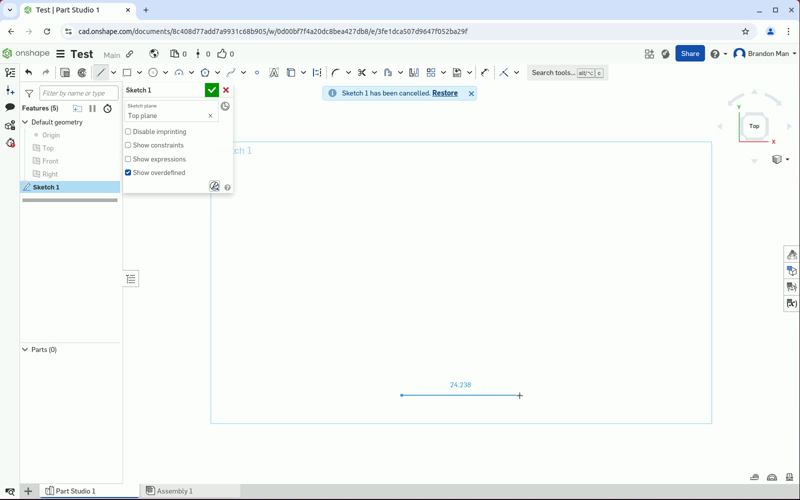
key_up(shift)
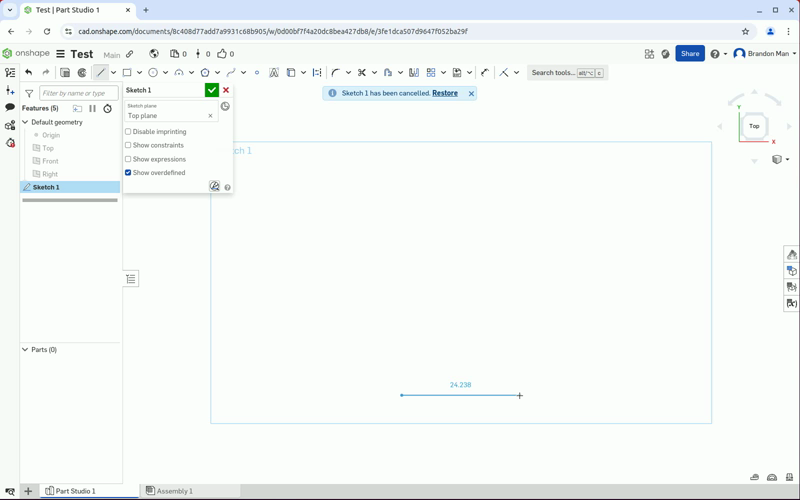
key_down(shift)
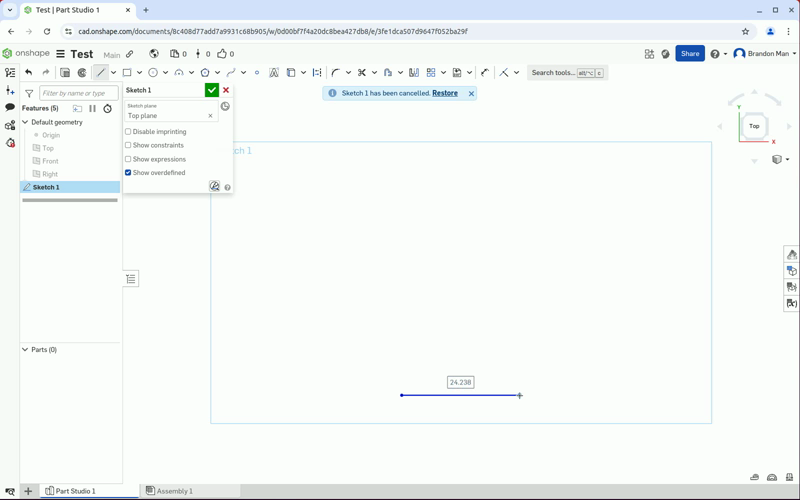
mouse_move(519, 171)
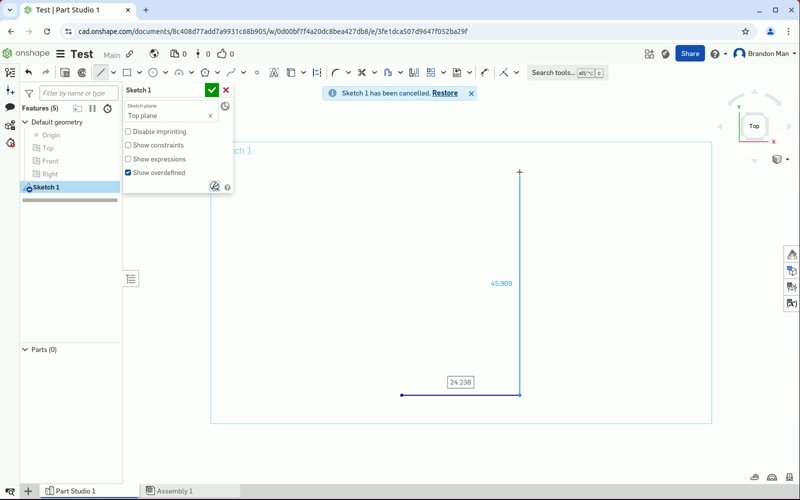
click(519, 171)
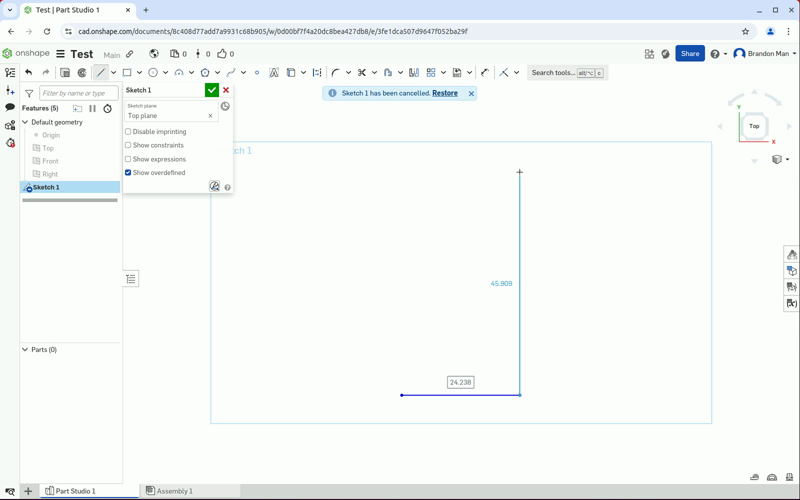
key_up(shift)
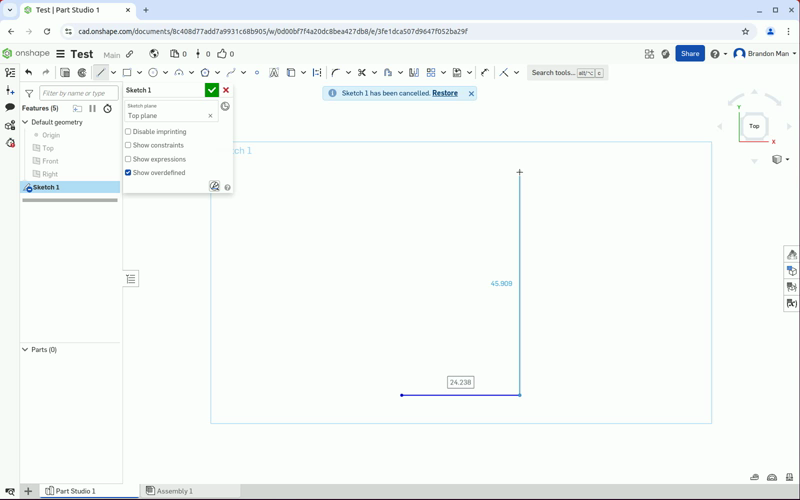
key_down(shift)
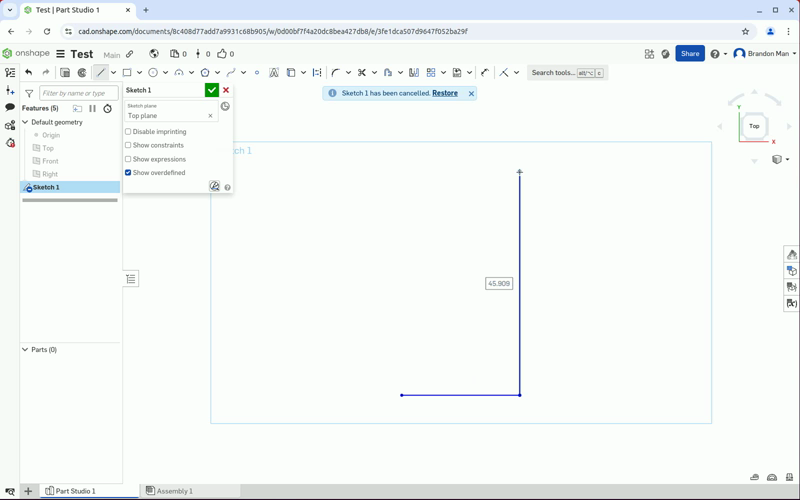
mouse_move(401, 171)
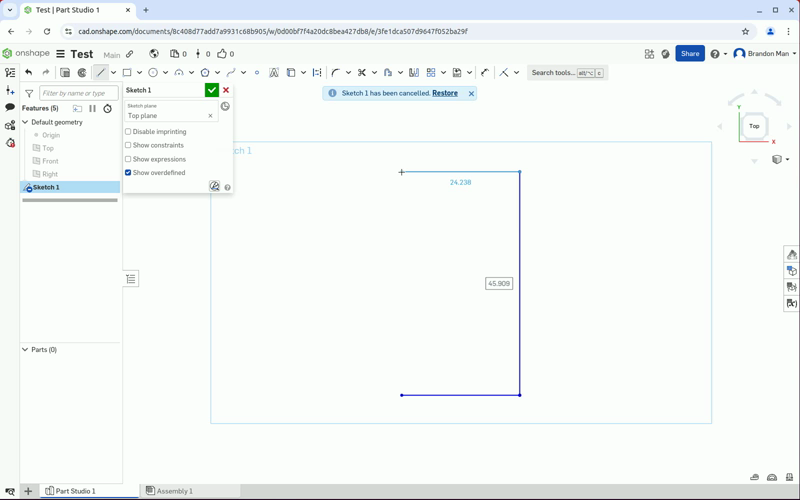
click(401, 171)
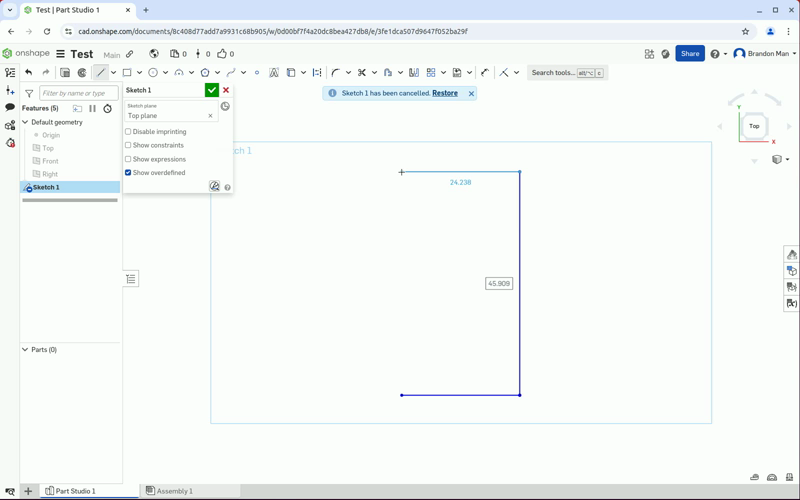
key_up(shift)
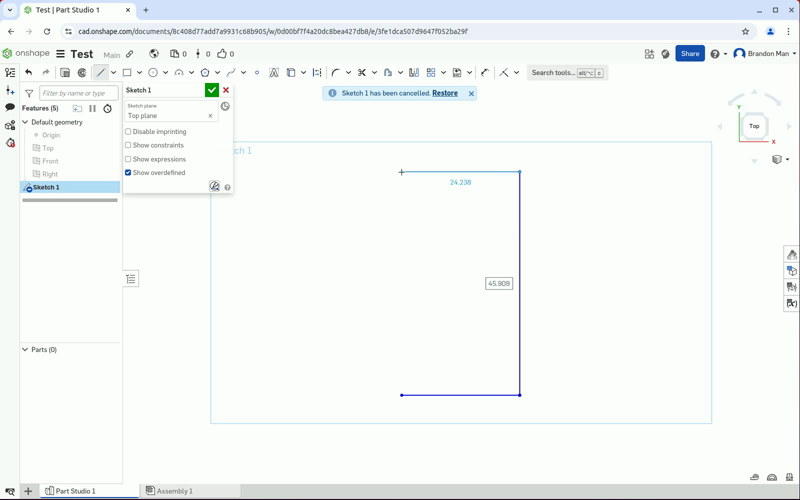
key_down(shift)
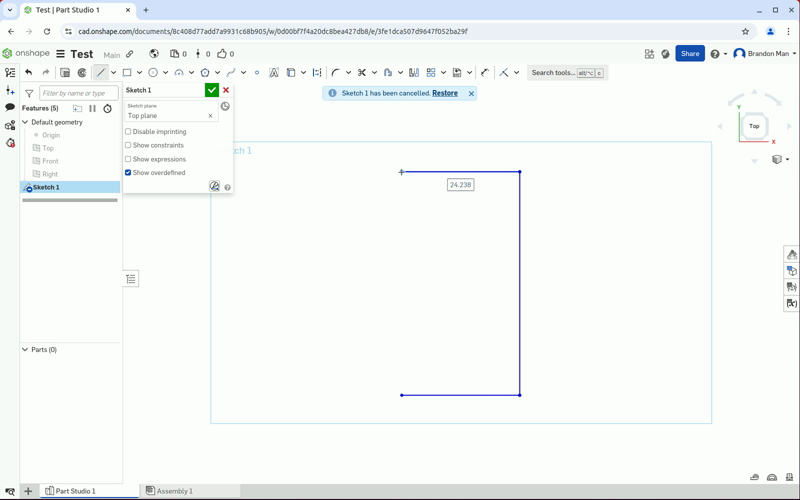
mouse_move(401, 395)
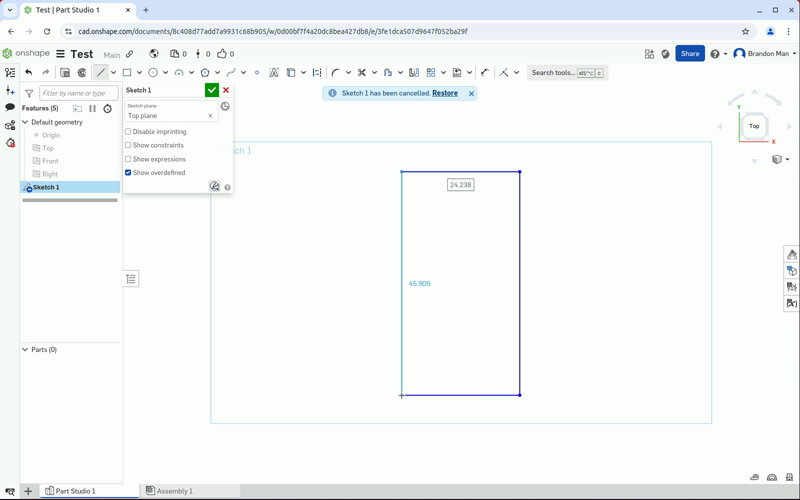
key_up(shift)
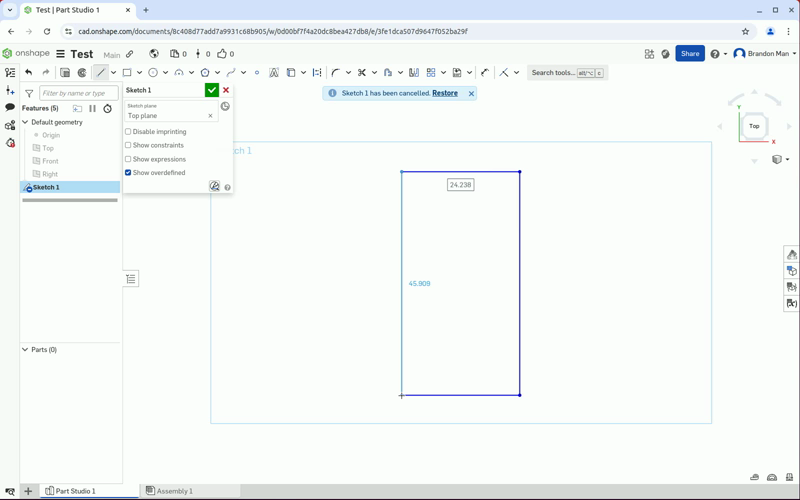
click(401, 395)
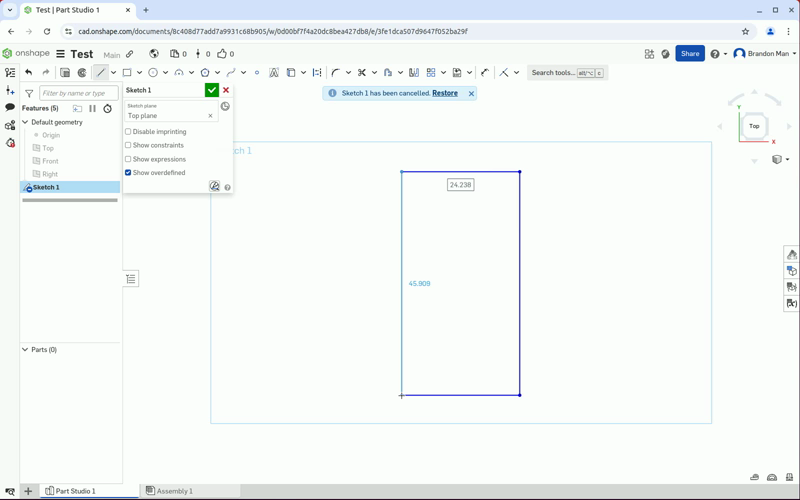
key(esc)
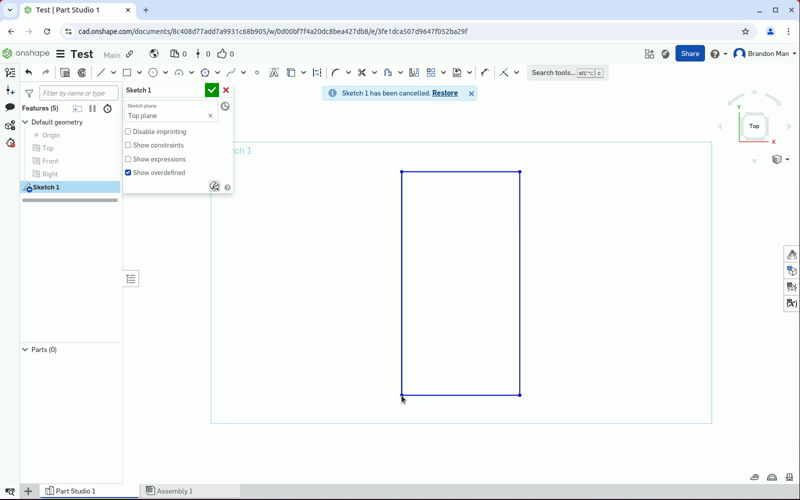
mouse_move(439, 373)
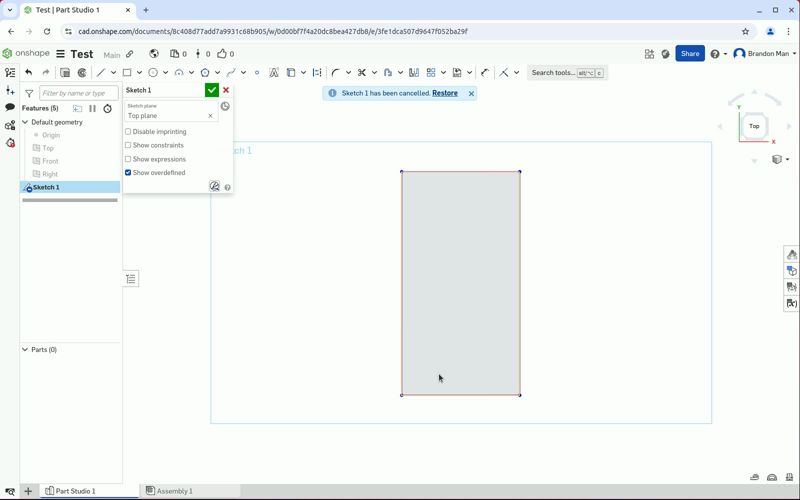
click(439, 373)
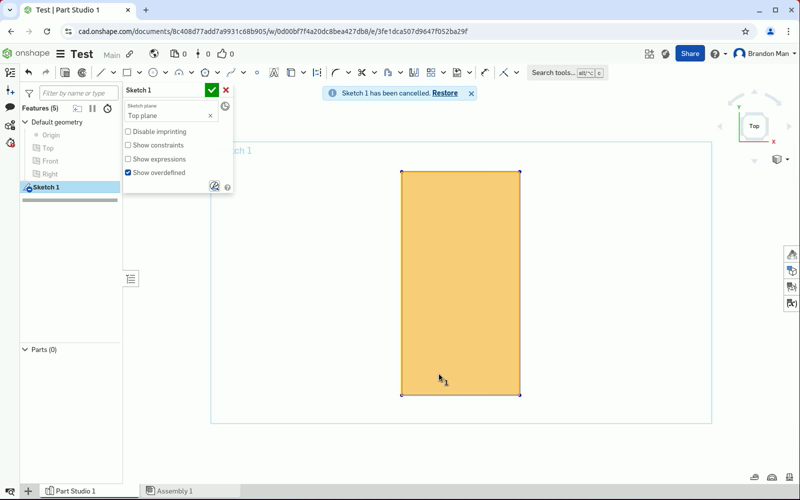
mouse_move(73, 352)
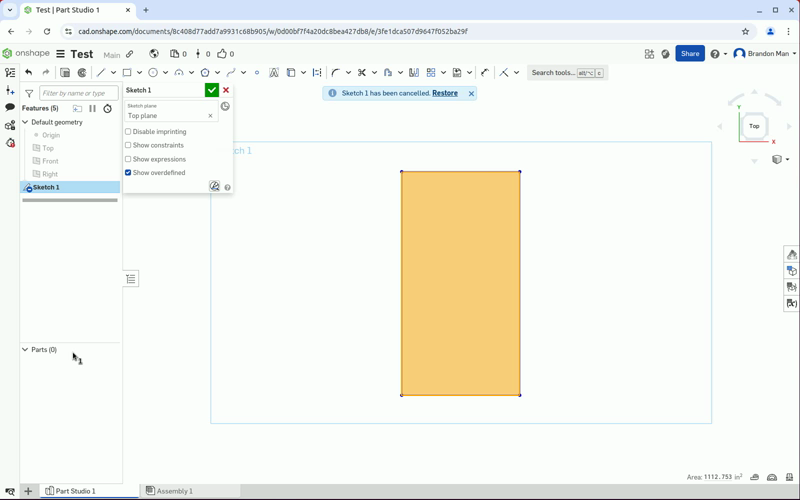
key(shift+y)
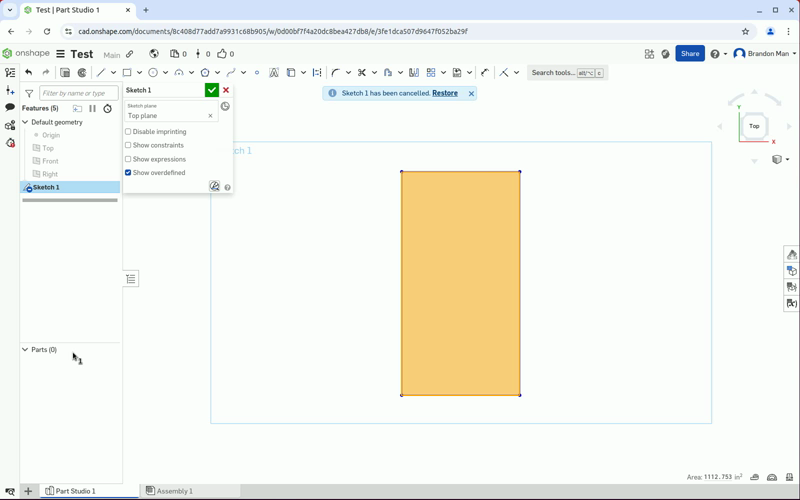
key(shift+e)
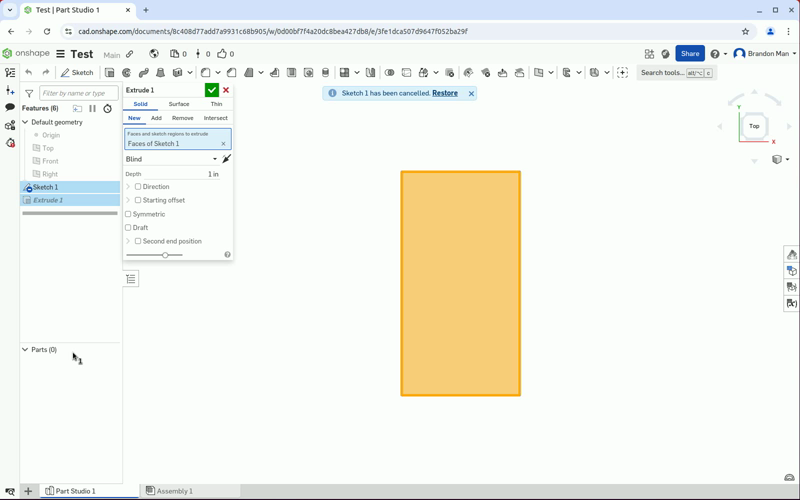
mouse_move(143, 106)
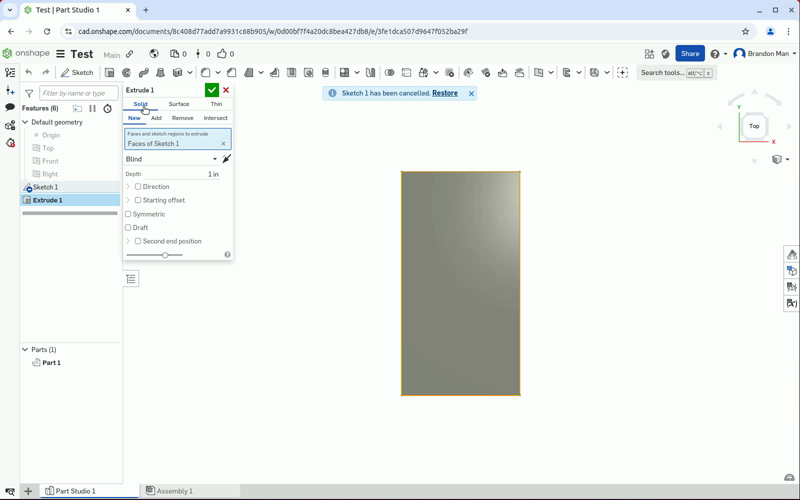
click(143, 106)
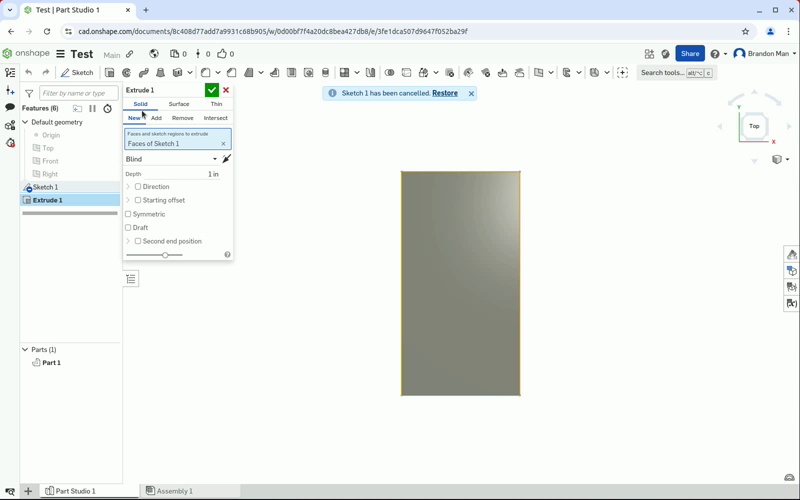
mouse_move(137, 120)
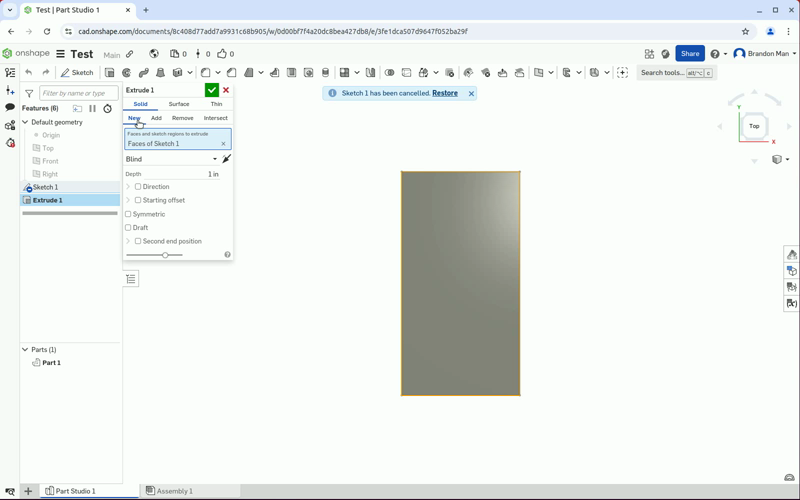
click(137, 120)
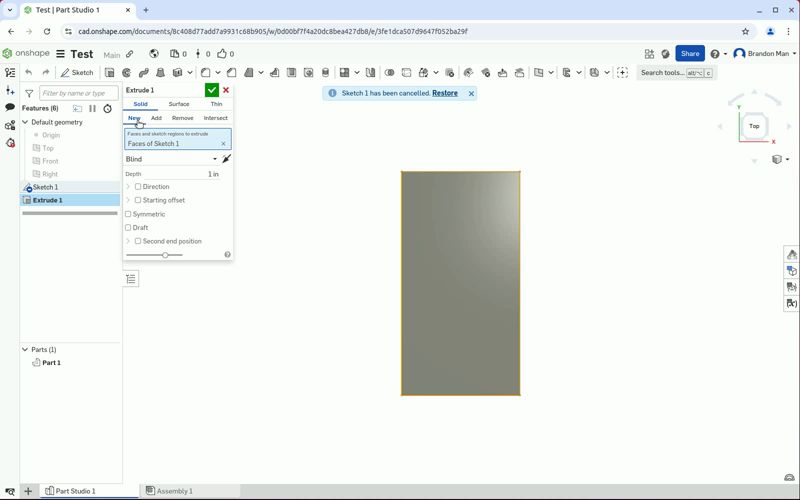
key(tab, 4)
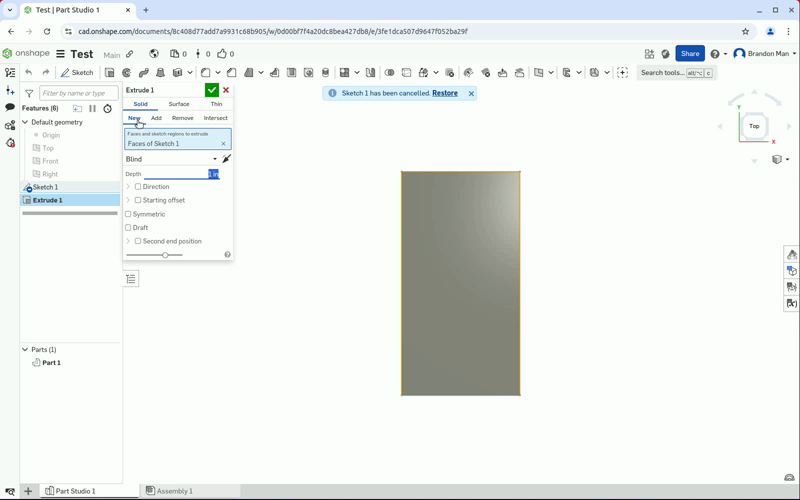
text(12.036)
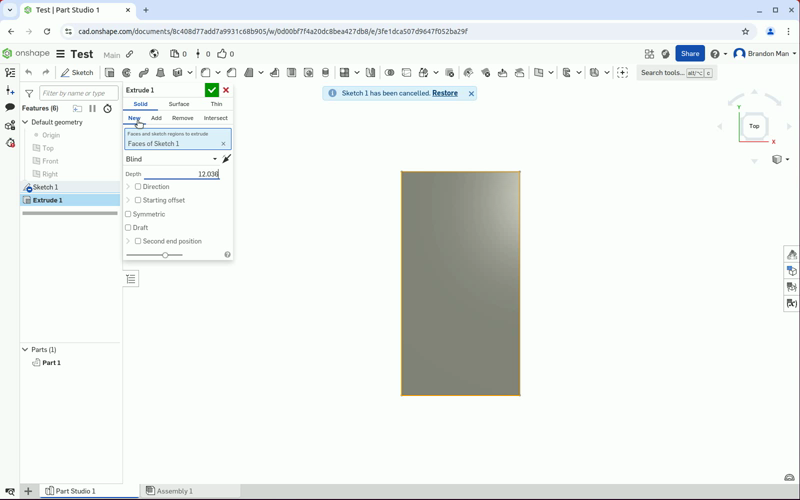
key(enter)
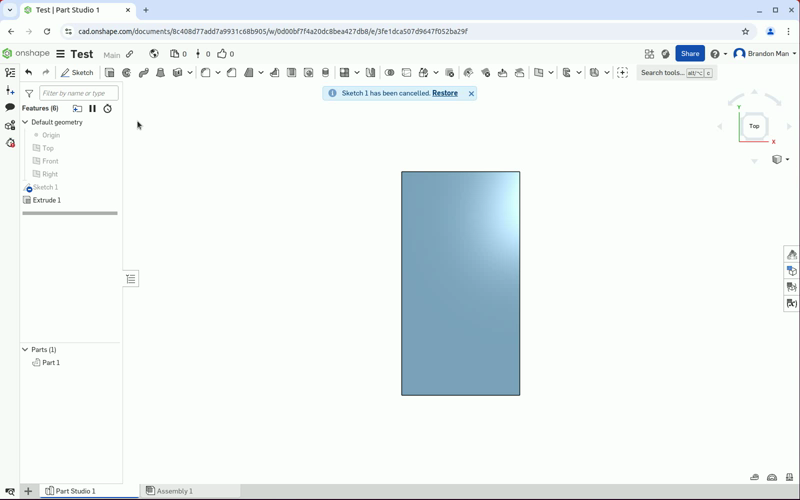
key(shift+h)
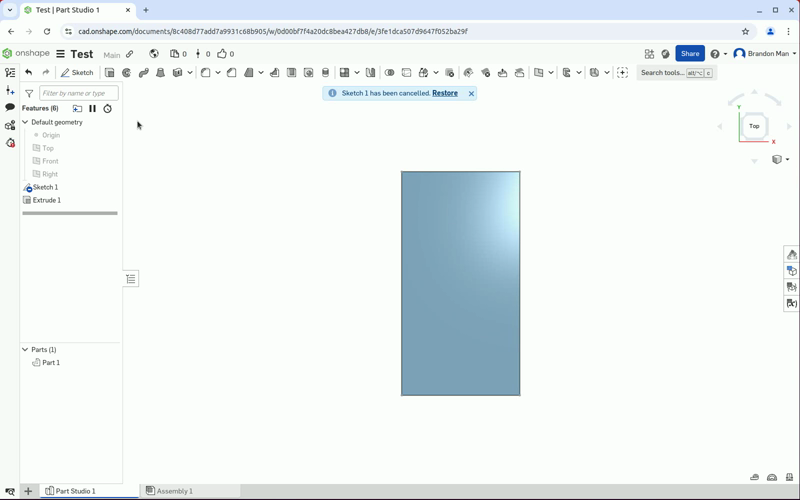
key(shift+h)
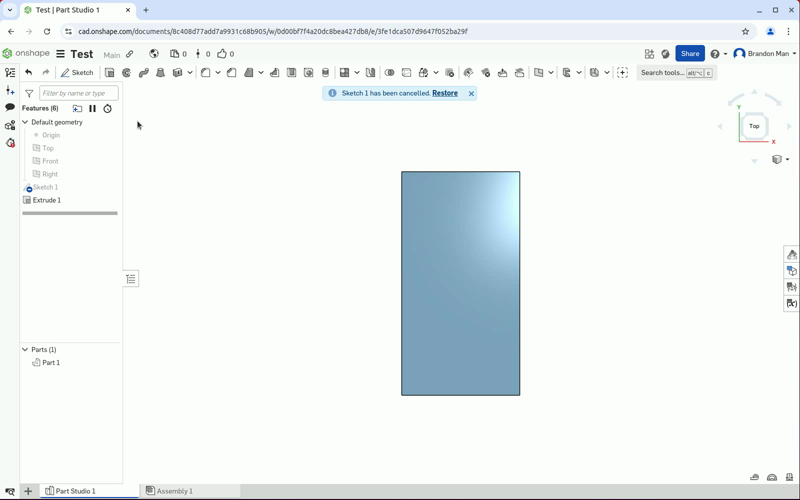
mouse_move(73, 189)
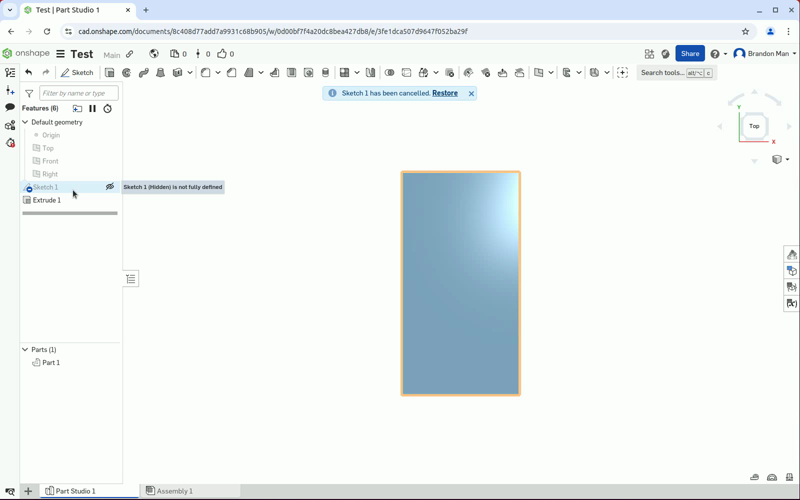
click(73, 189)
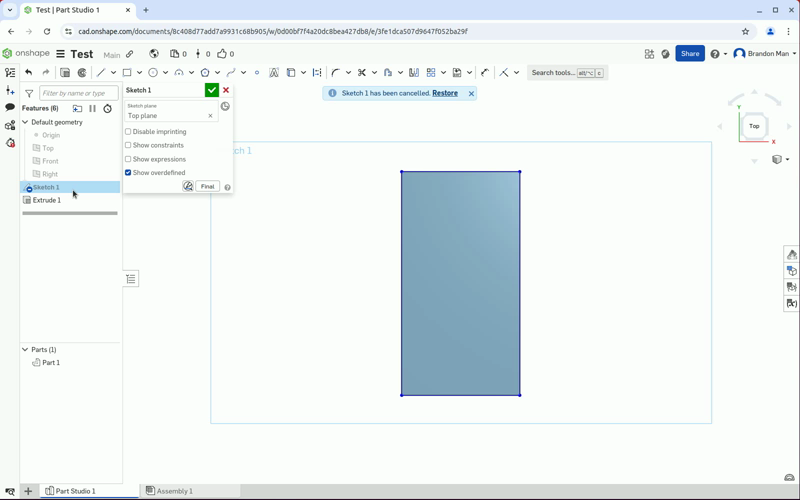
mouse_move(229, 92)
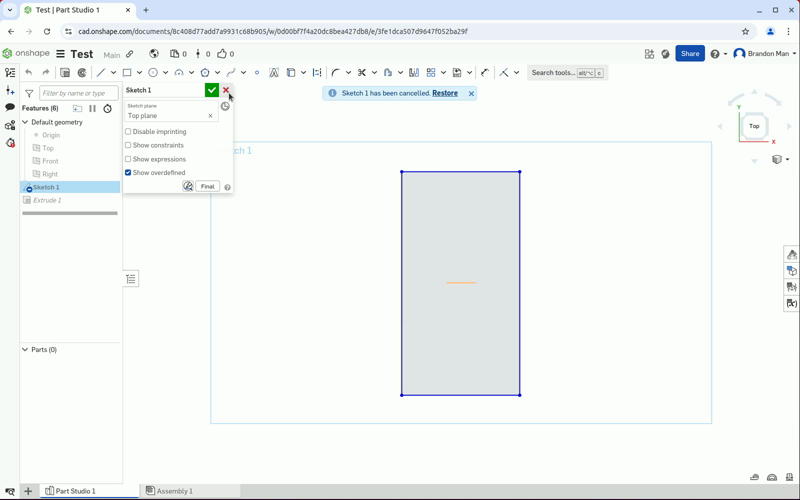
click(229, 92)
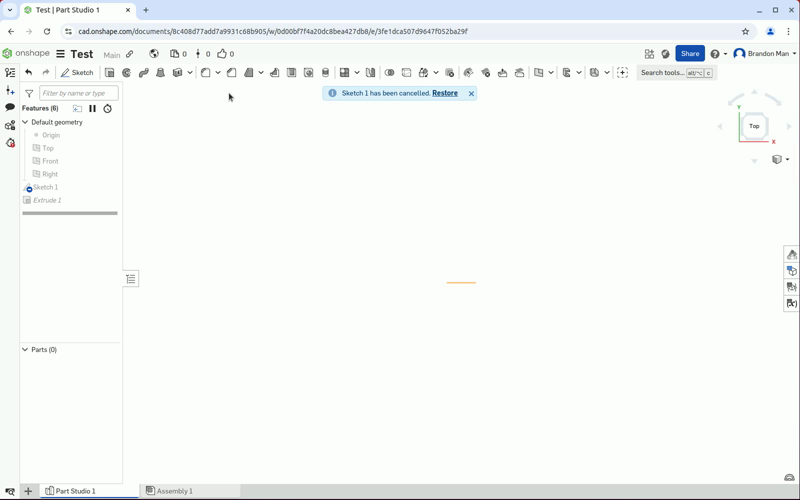
mouse_move(73, 352)
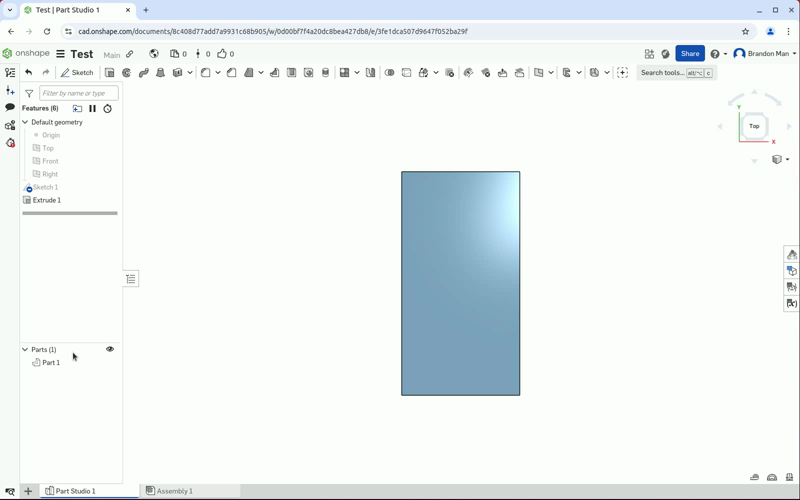
key(y)
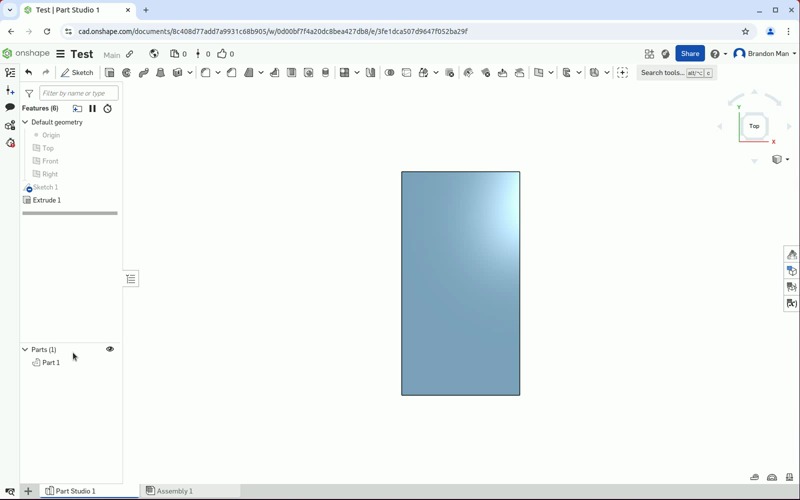
key(shift+p)
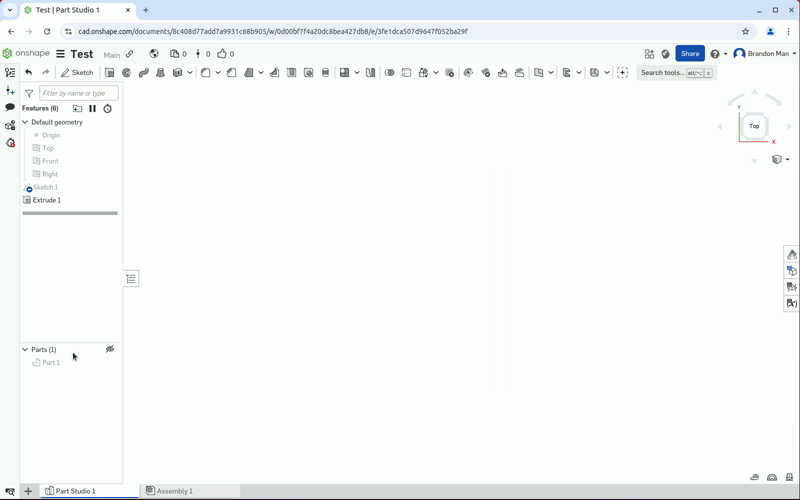
key(space)
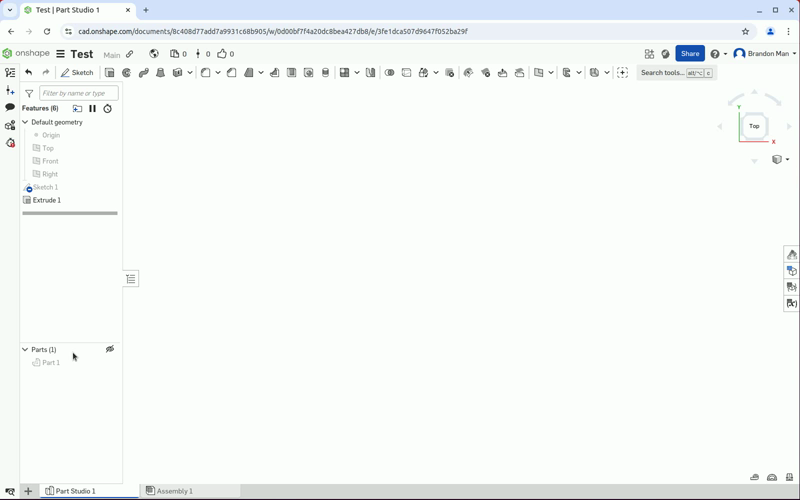
key_down(shift)
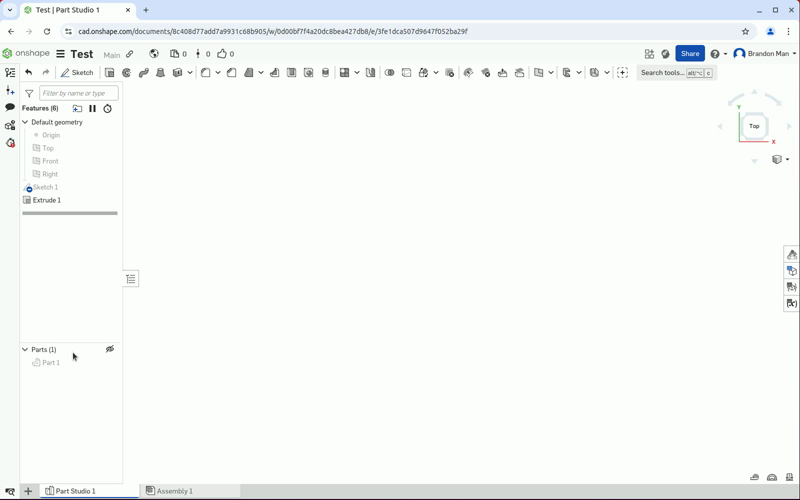
key(up)
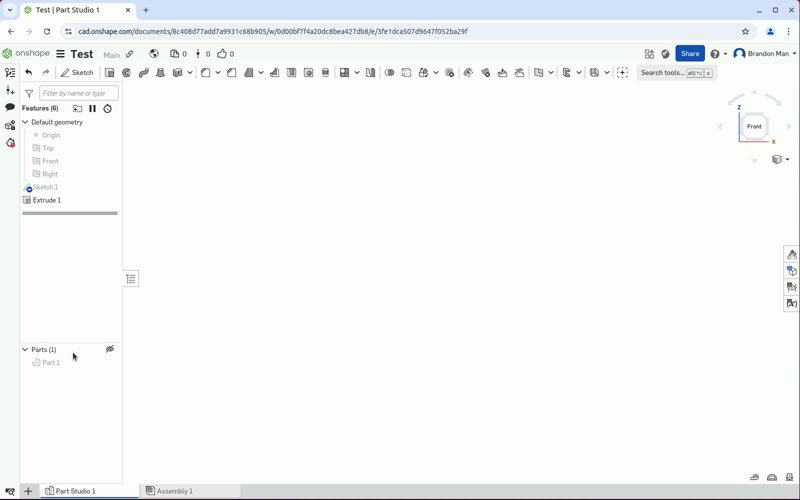
key_up(shift)
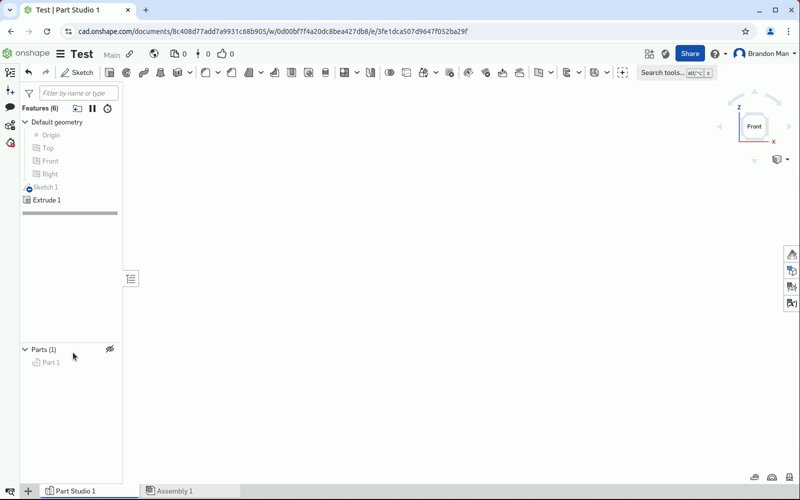
key(space)
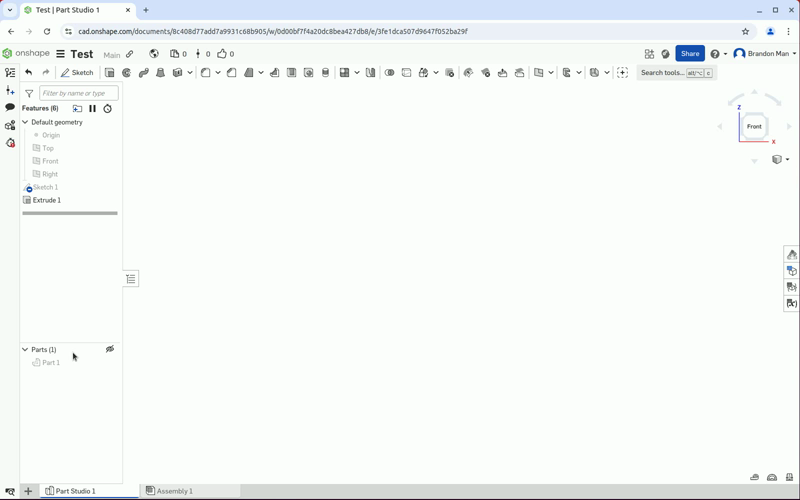
key_down(shift)
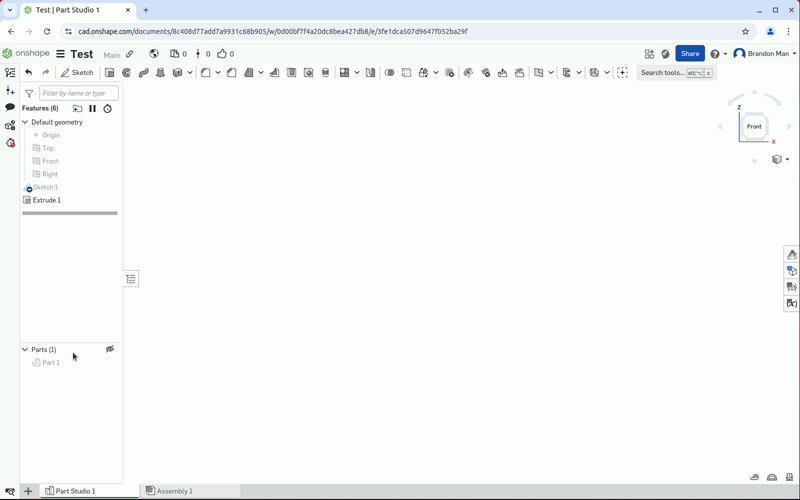
key(left)
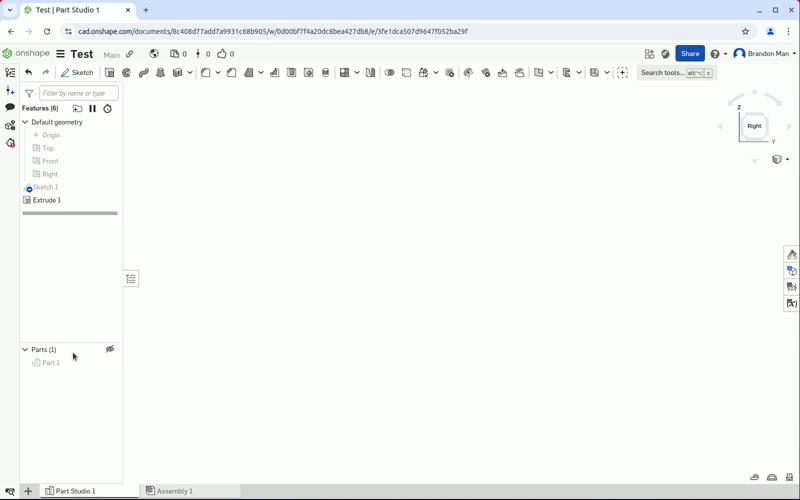
key_up(shift)
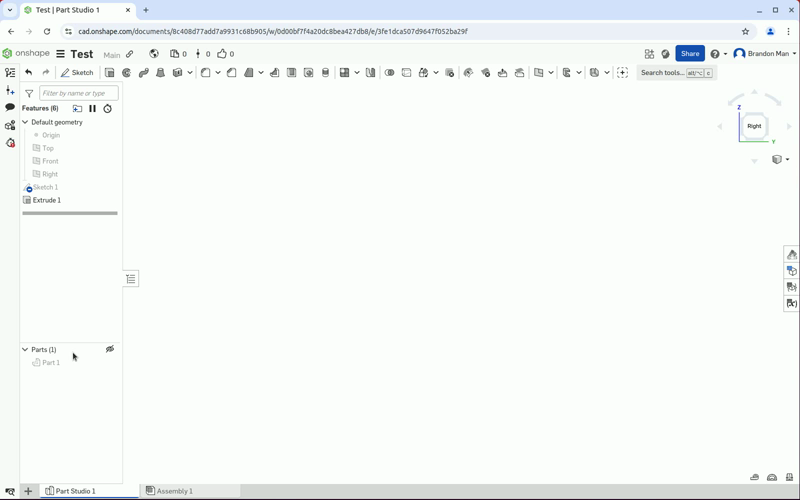
mouse_move(73, 352)
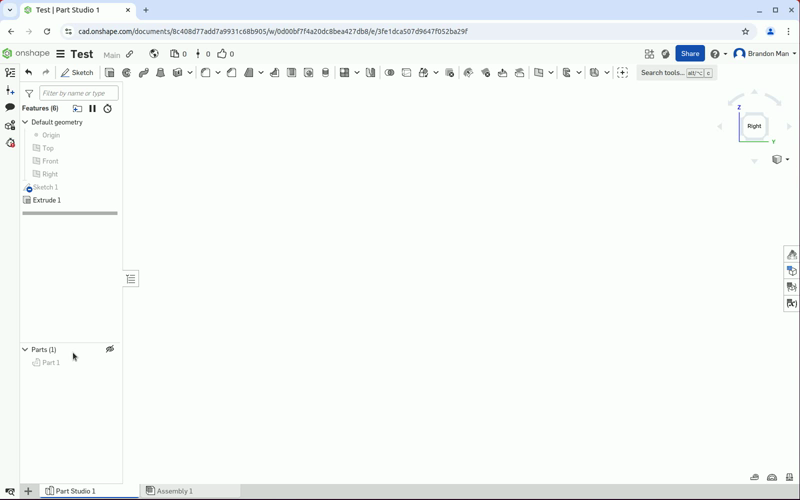
key(shift+y)
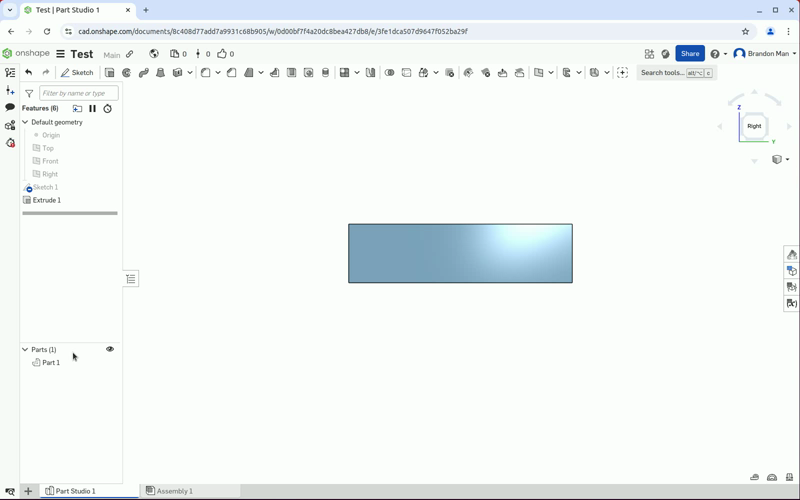
mouse_move(541, 75)
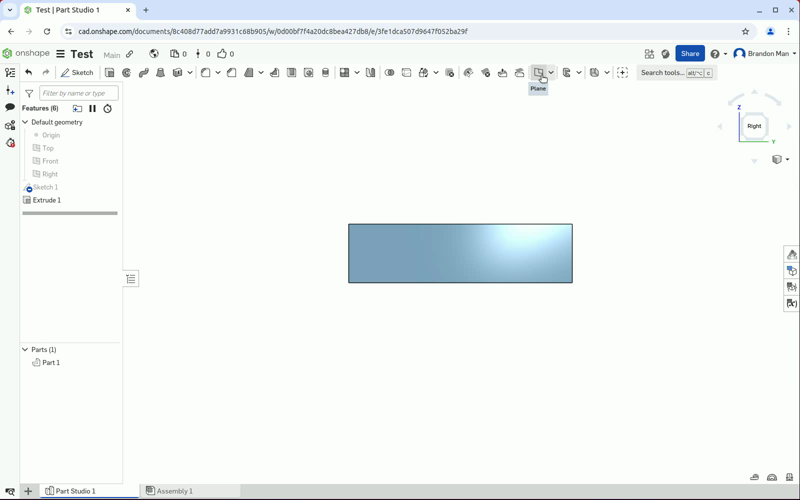
click(541, 75)
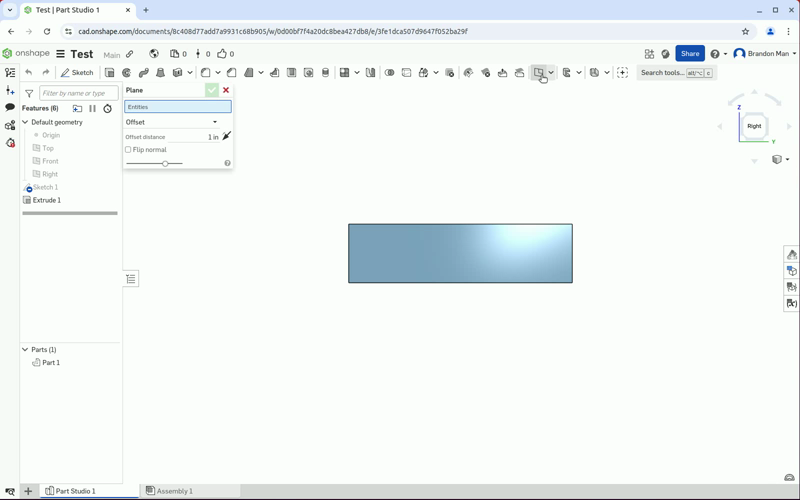
mouse_move(73, 176)
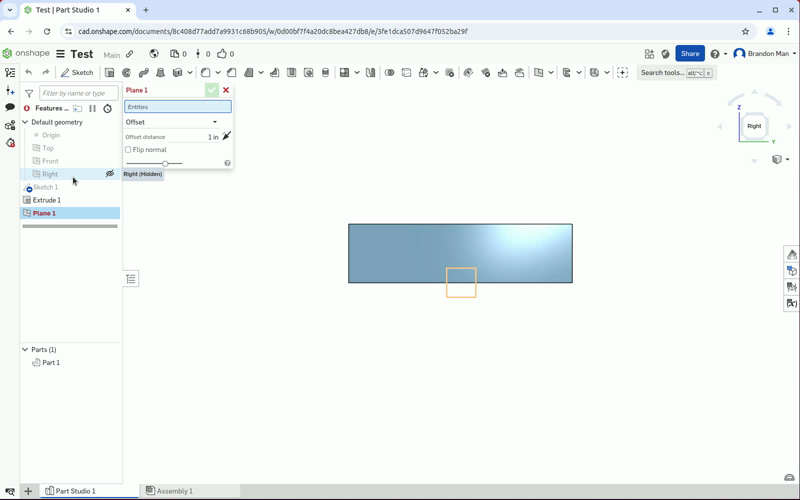
click(73, 176)
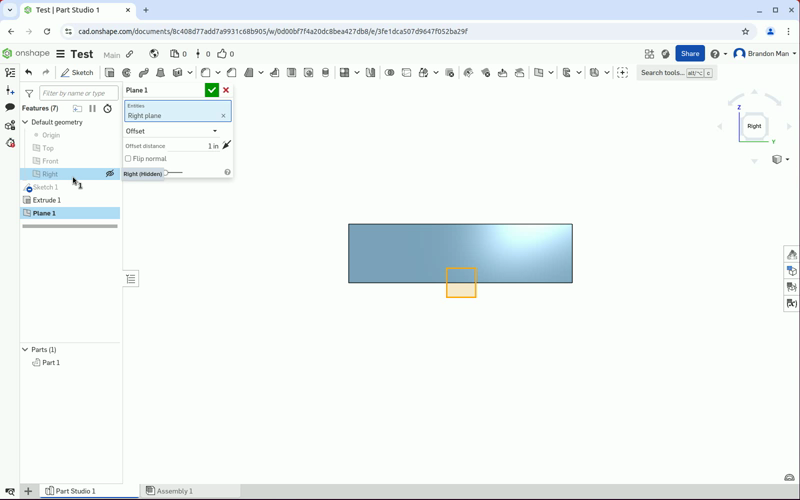
key(tab, 2)
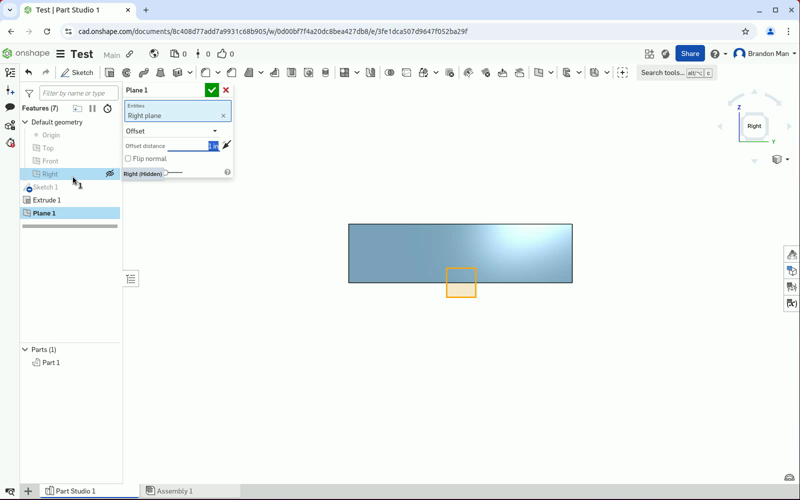
text(12.047)
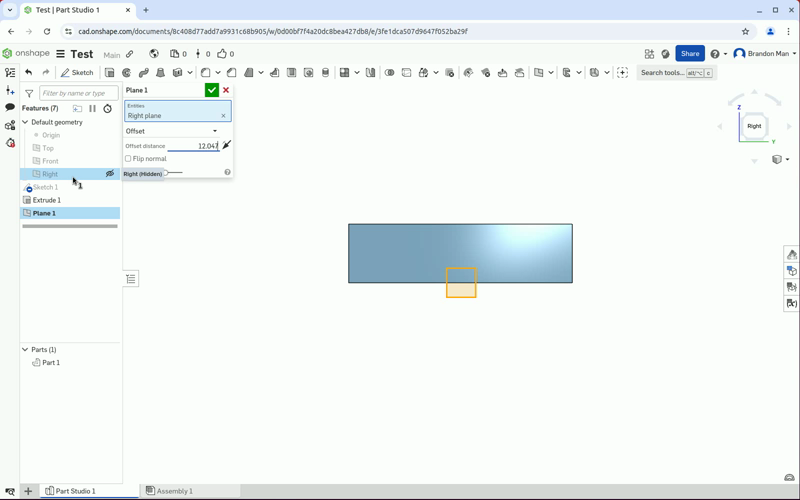
key(enter, 2)
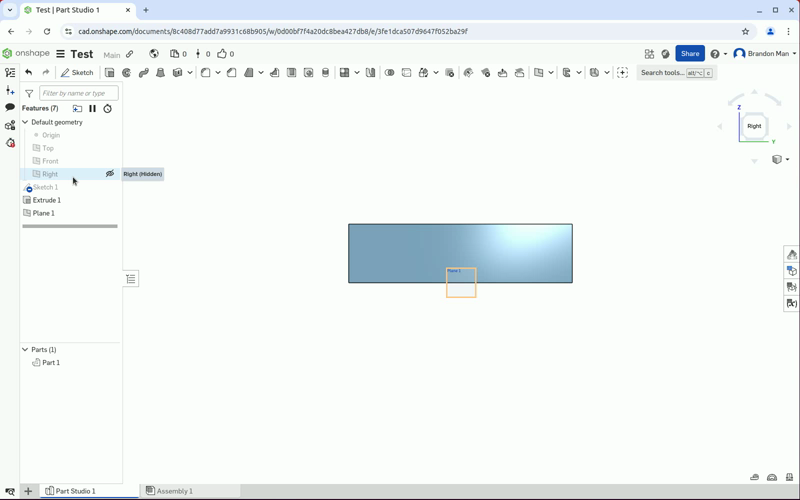
key(shift+s)
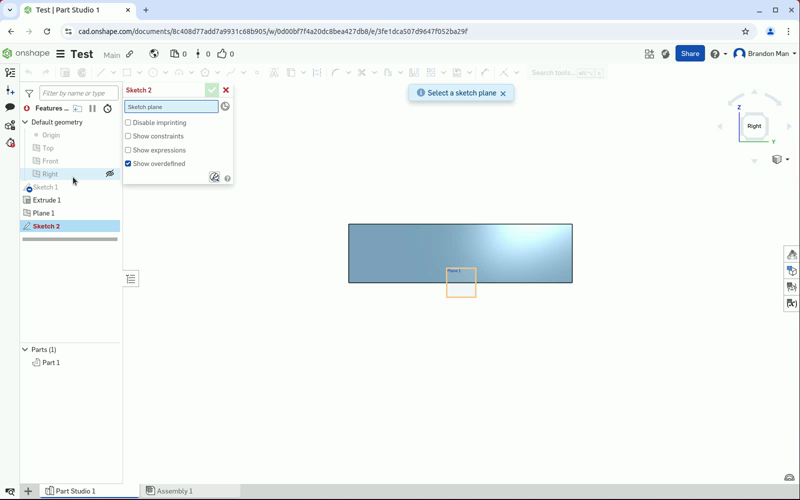
mouse_move(73, 215)
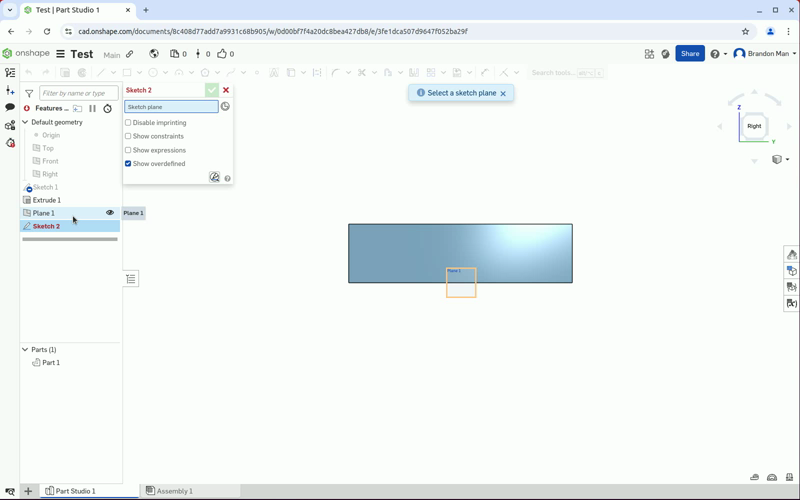
click(73, 215)
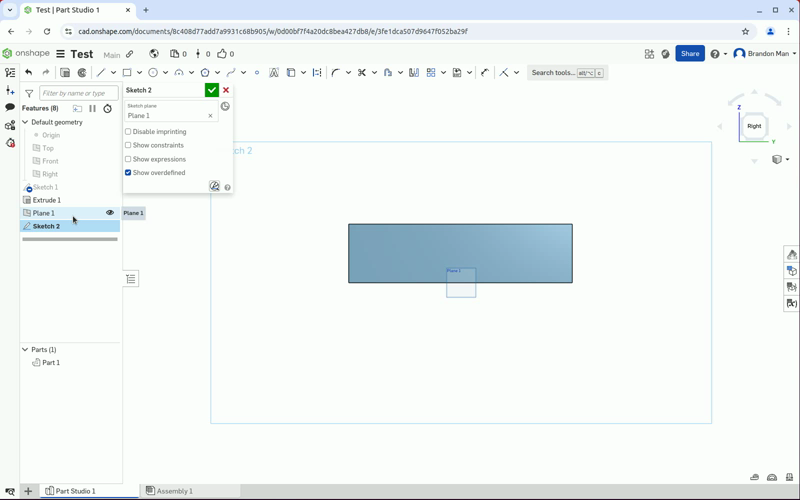
mouse_move(73, 352)
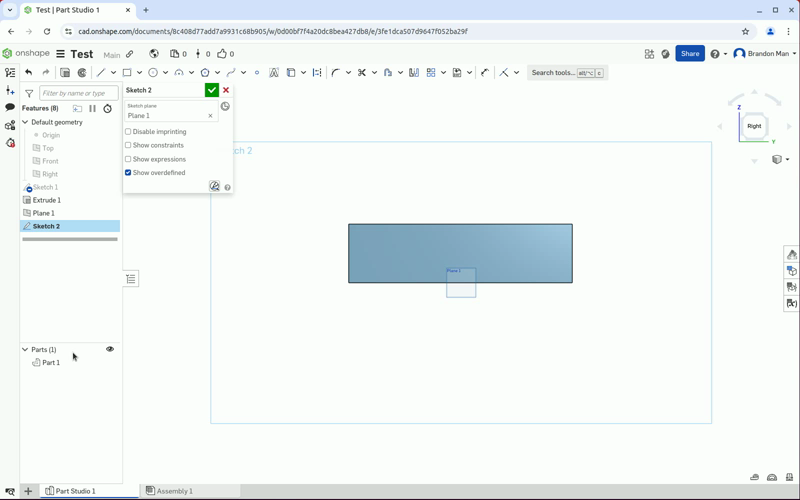
key(y)
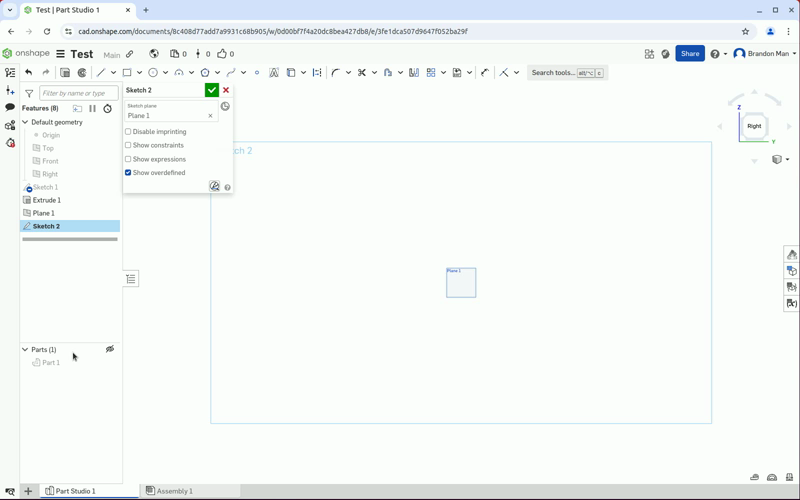
key(l)
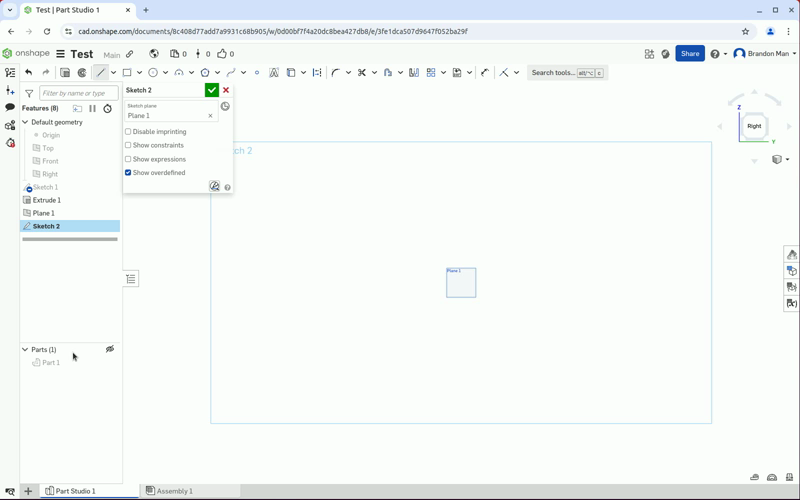
key_down(shift)
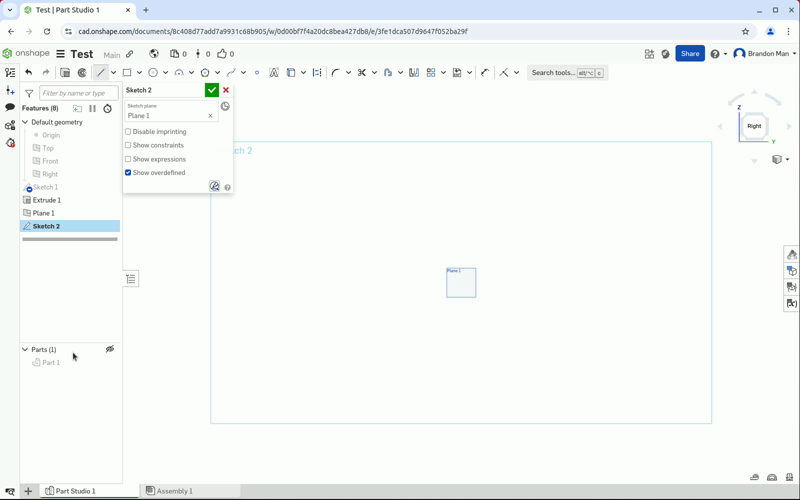
mouse_move(407, 322)
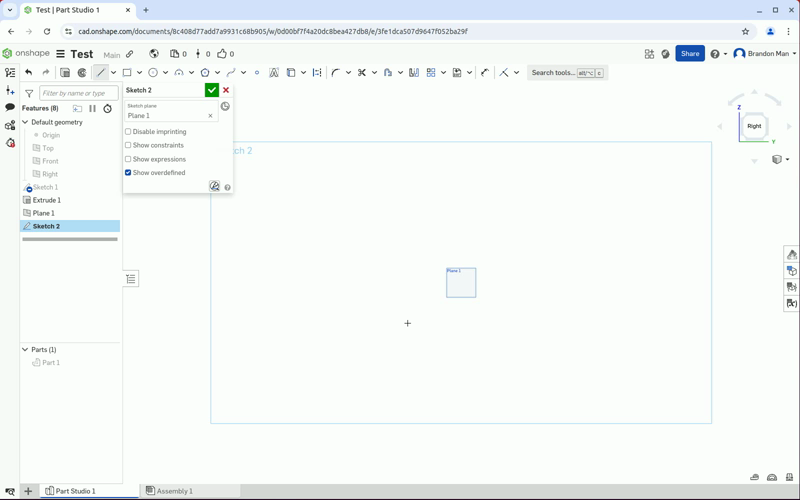
click(407, 322)
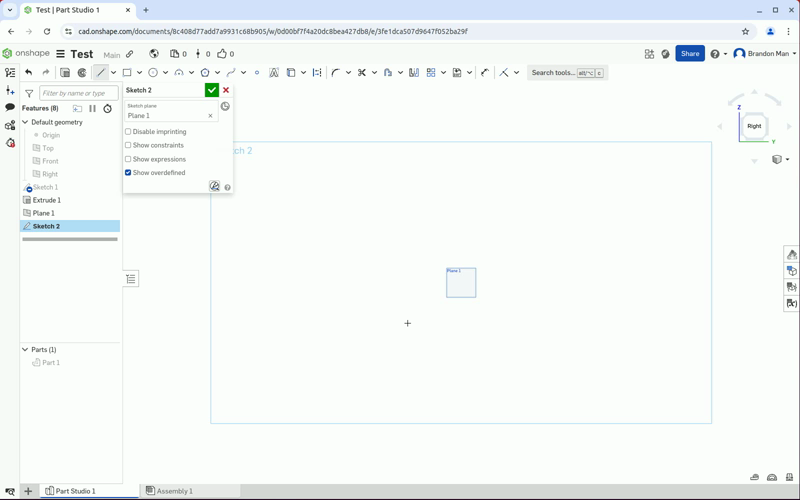
key_up(shift)
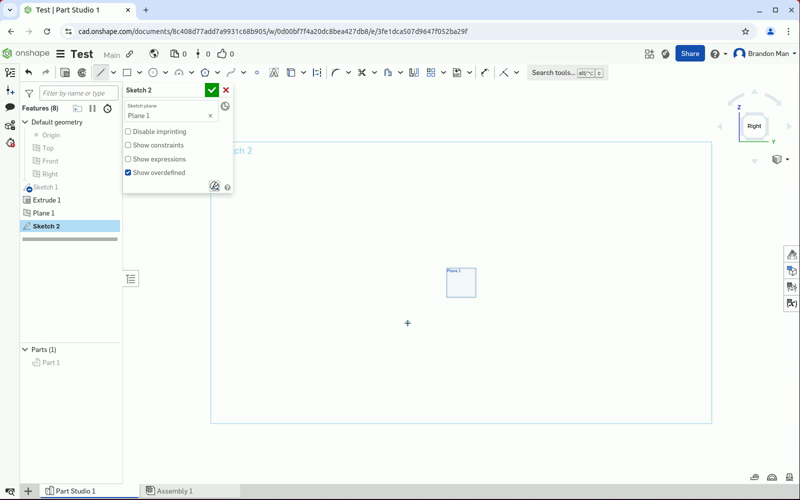
key_down(shift)
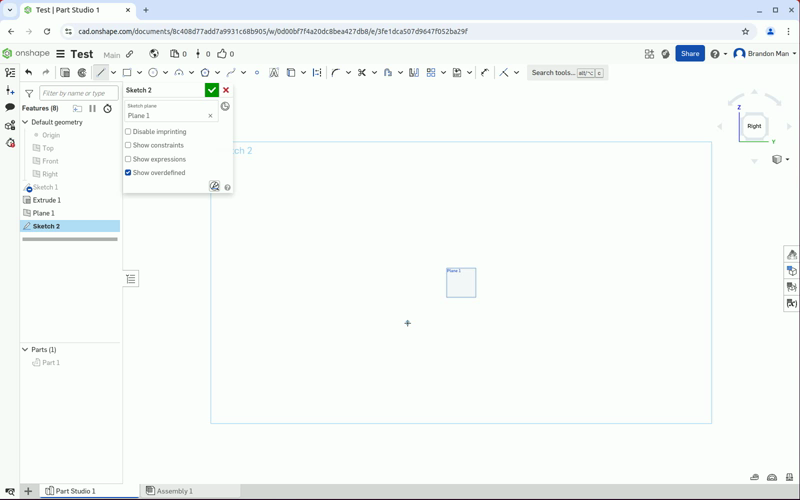
mouse_move(437, 322)
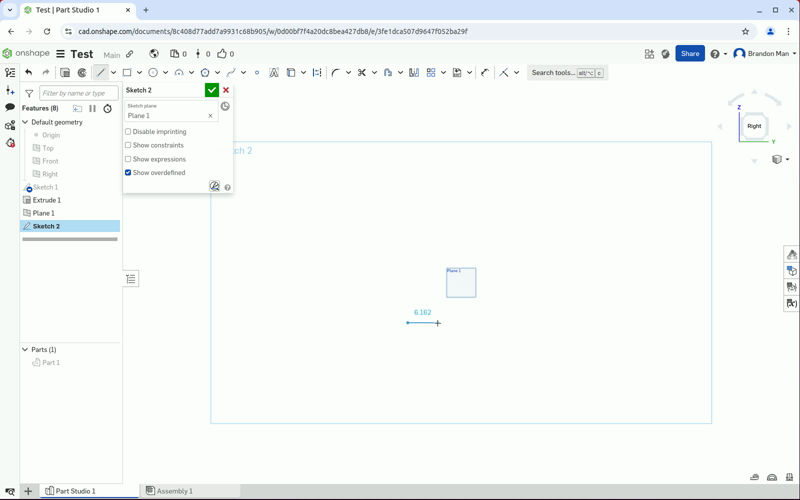
mouse_move(436, 336)
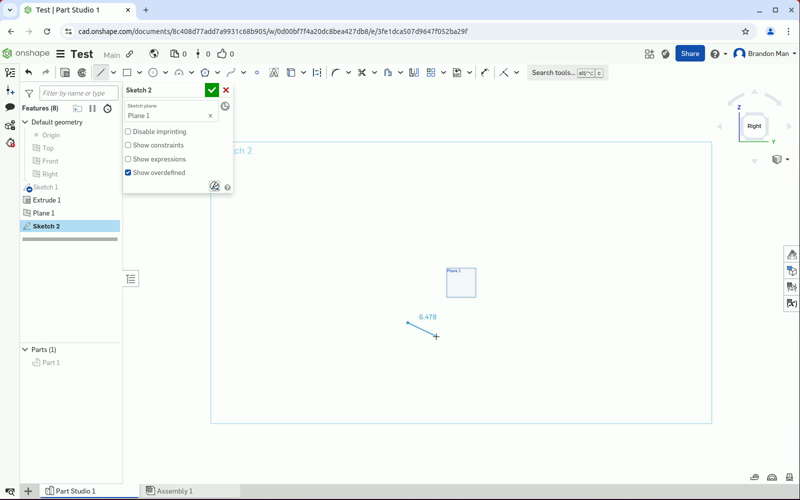
click(436, 336)
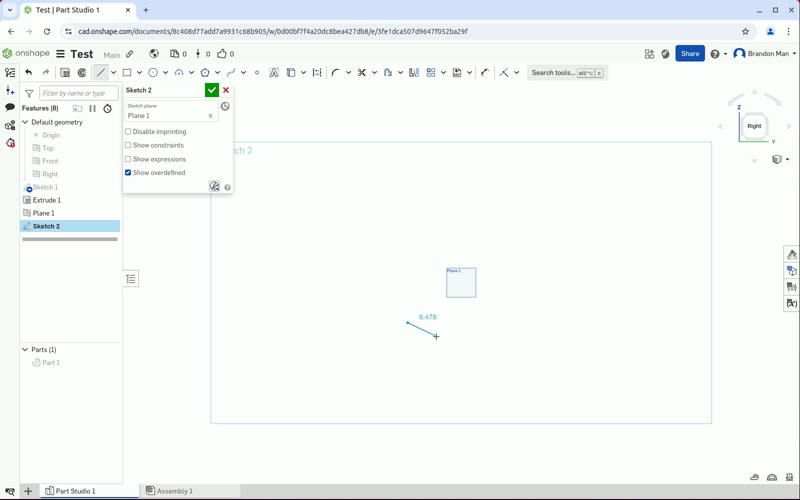
key_up(shift)
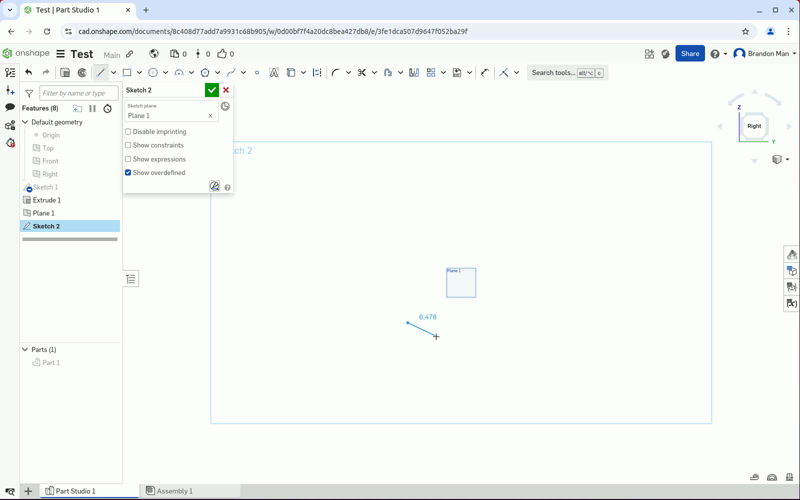
key_down(shift)
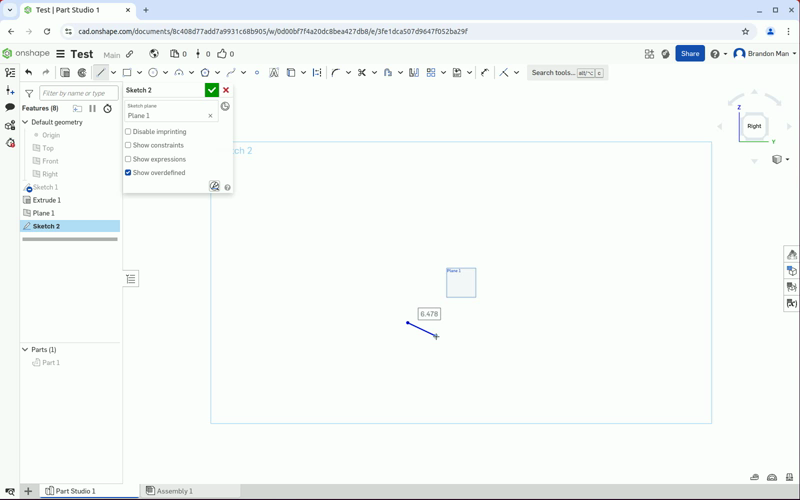
mouse_move(466, 336)
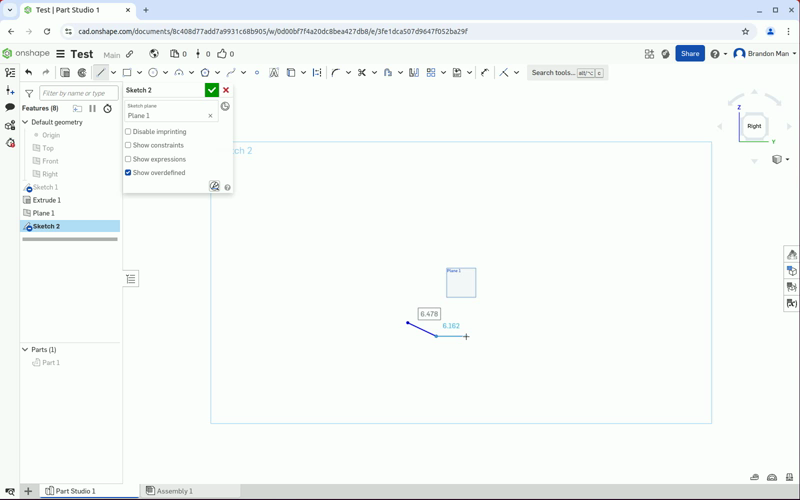
mouse_move(461, 336)
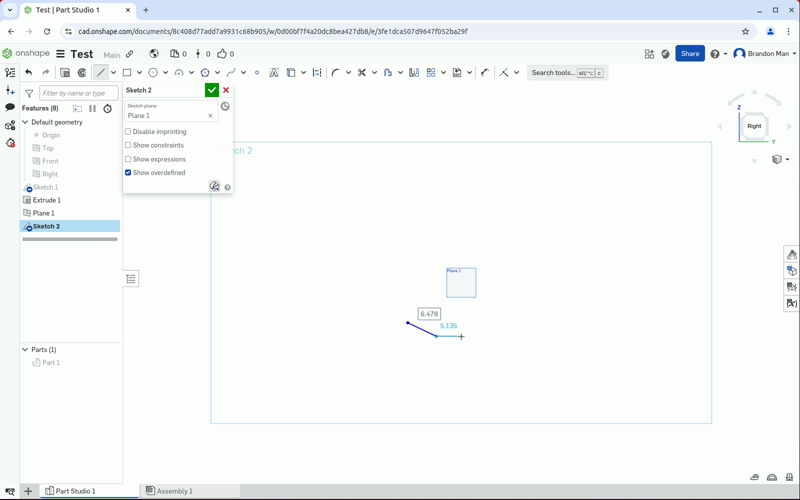
click(461, 336)
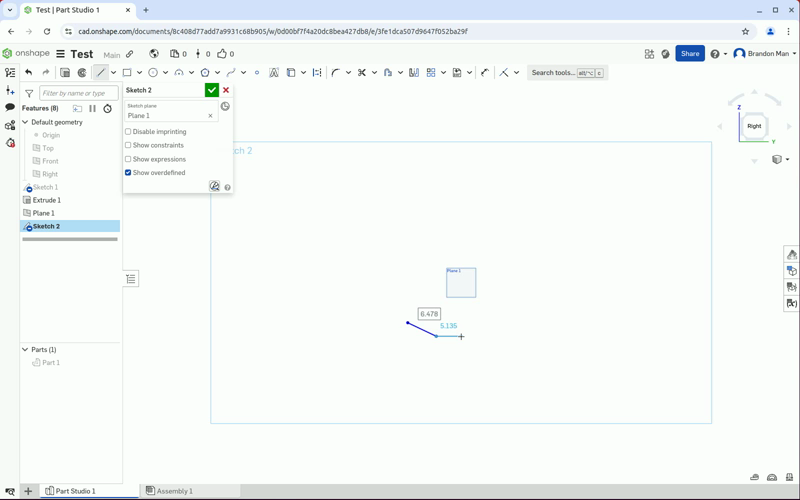
key_up(shift)
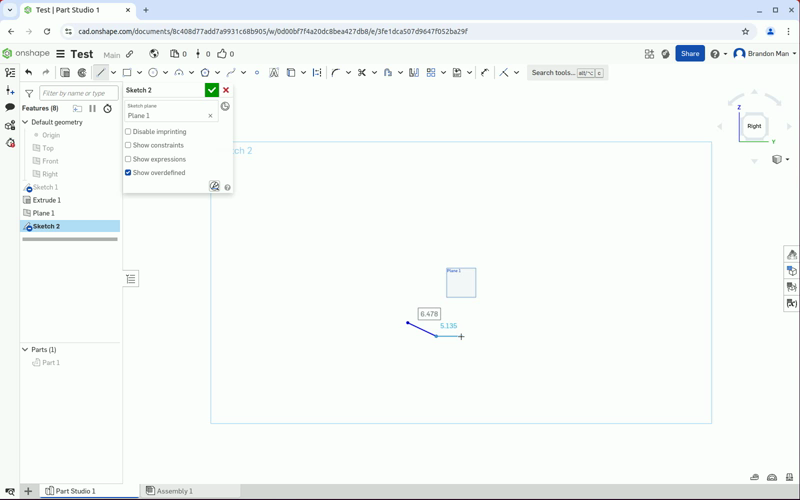
key_down(shift)
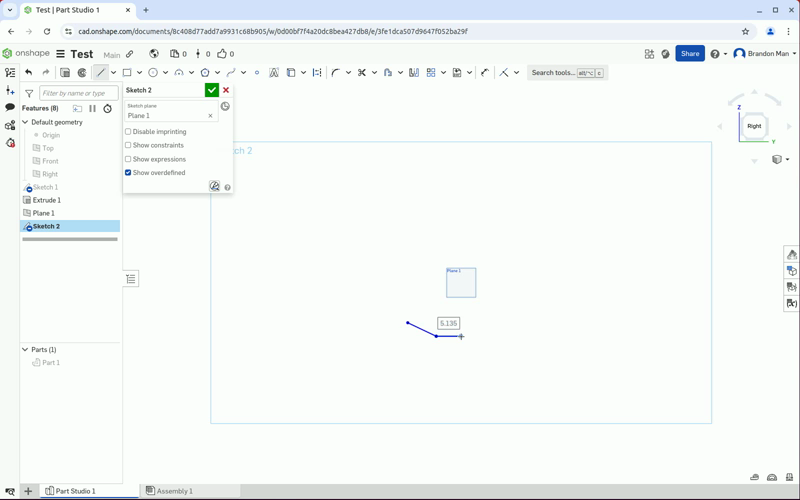
mouse_move(491, 336)
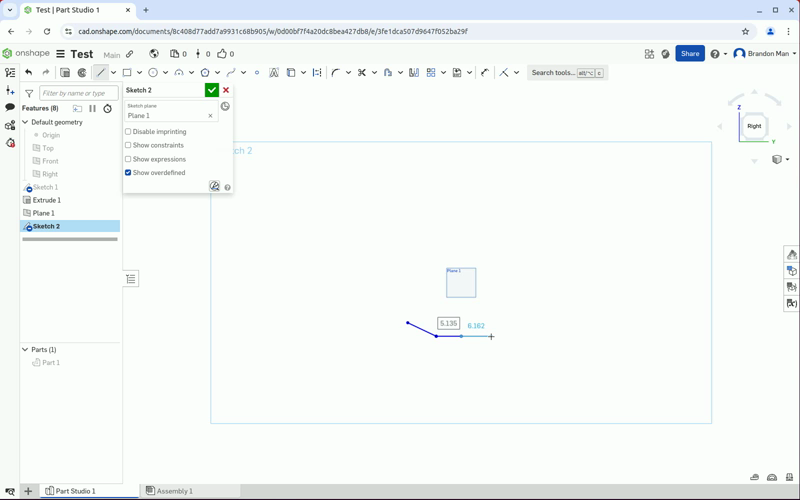
mouse_move(461, 308)
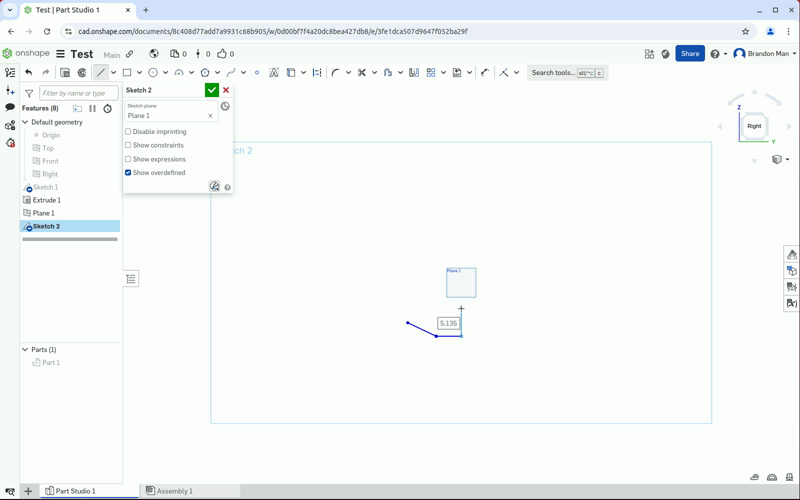
click(461, 308)
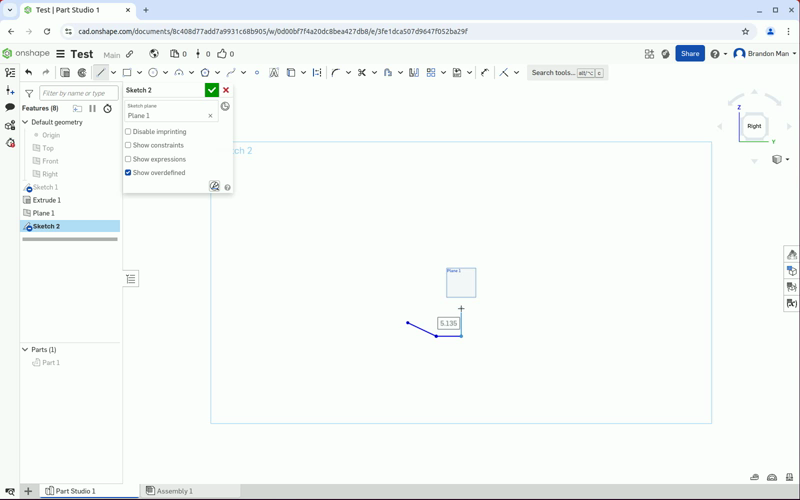
key_up(shift)
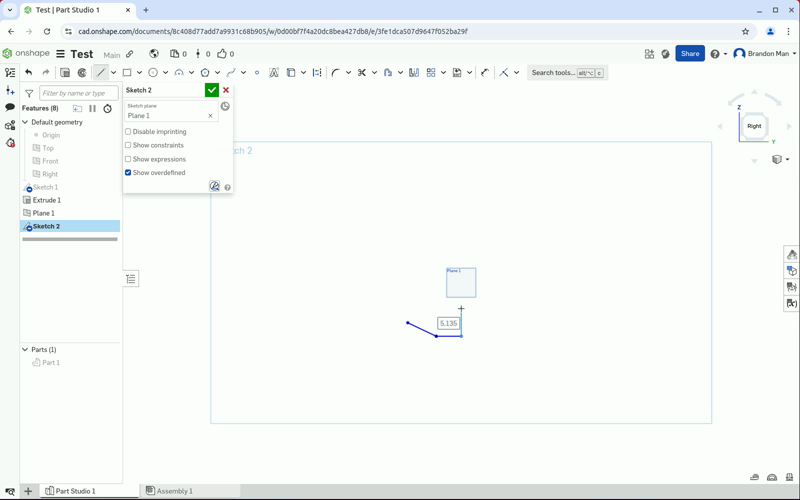
key_down(shift)
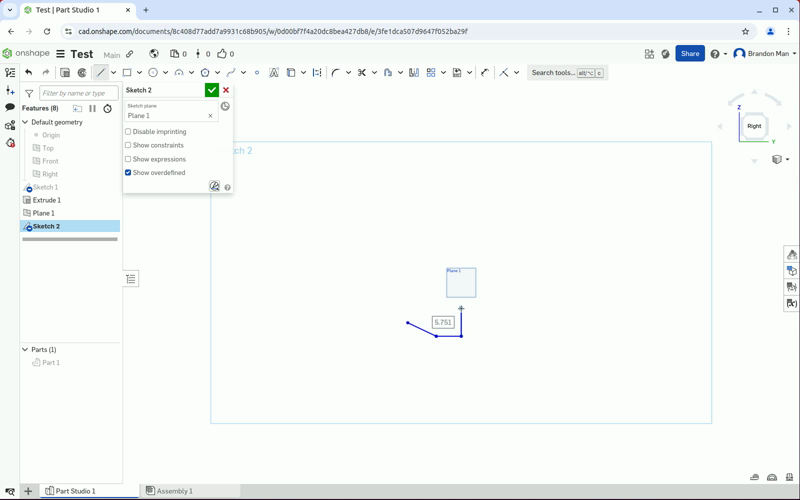
mouse_move(491, 308)
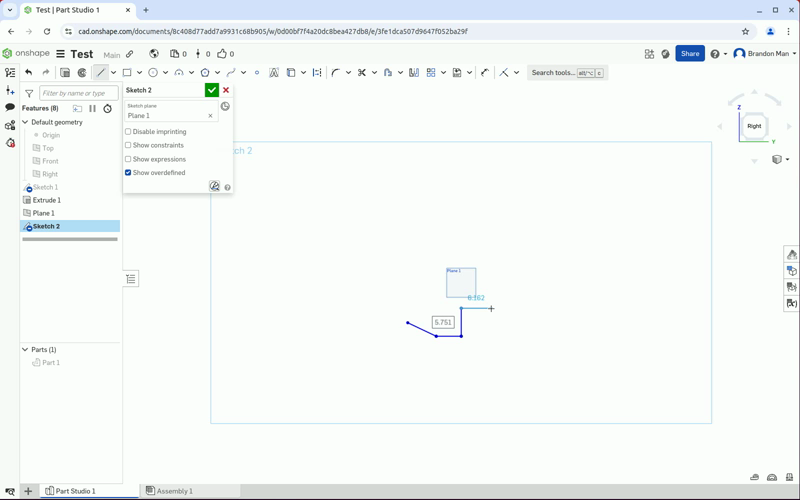
mouse_move(436, 308)
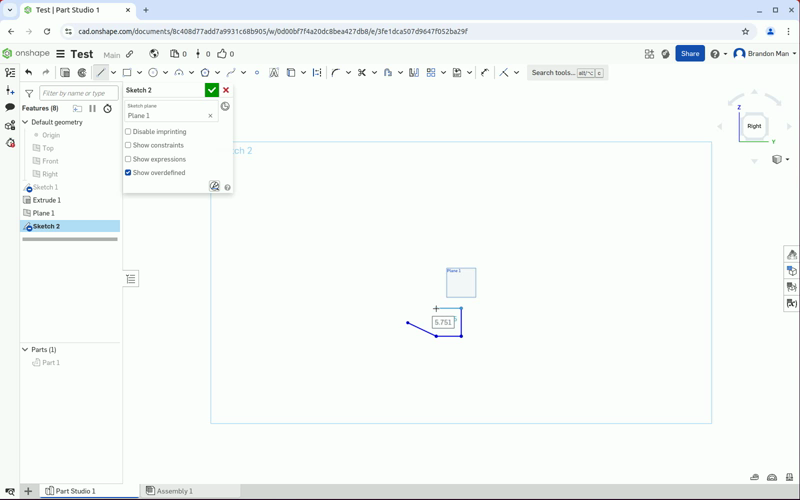
click(436, 308)
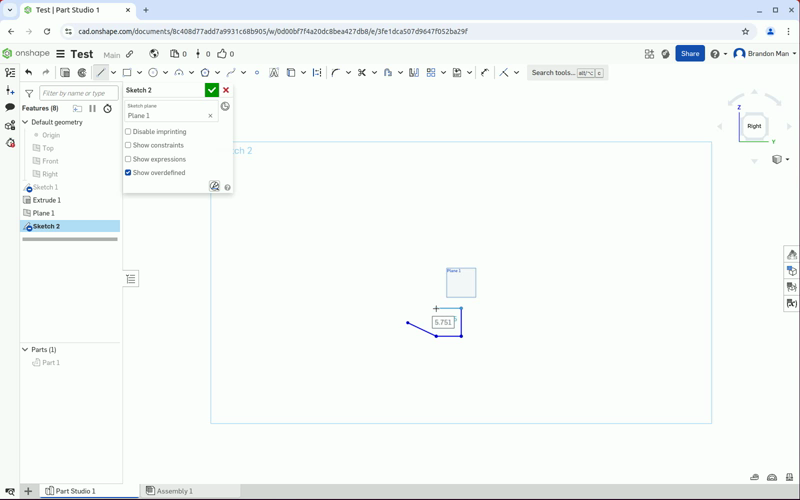
key_up(shift)
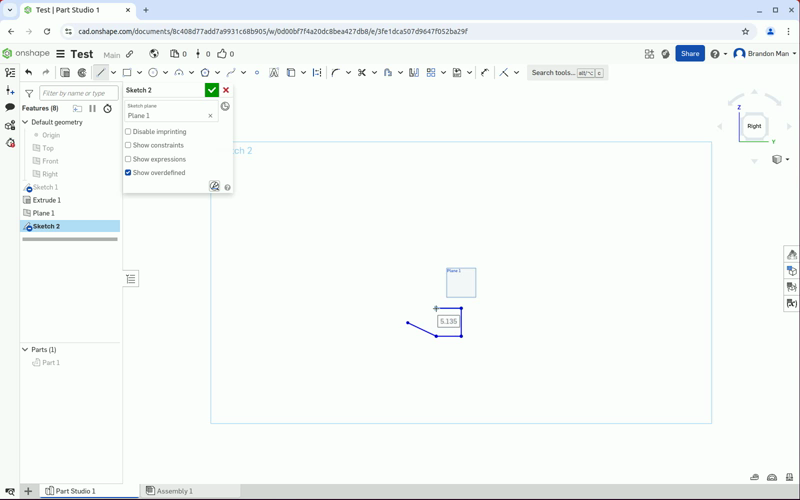
key_down(shift)
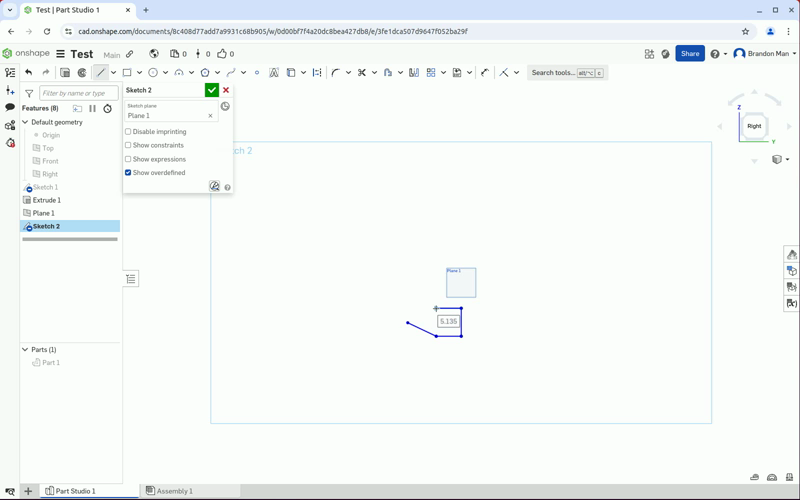
mouse_move(466, 308)
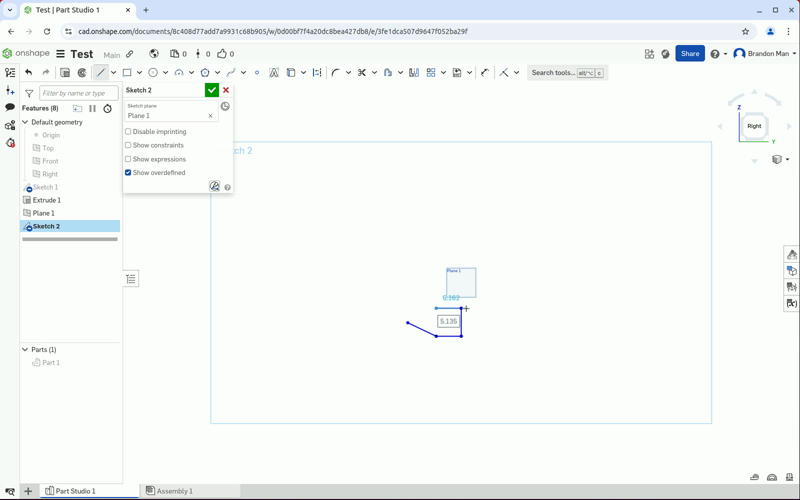
mouse_move(407, 308)
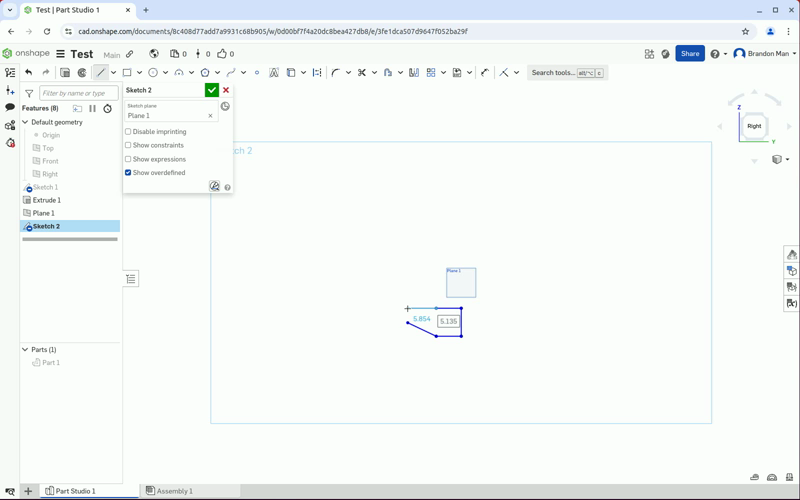
click(407, 308)
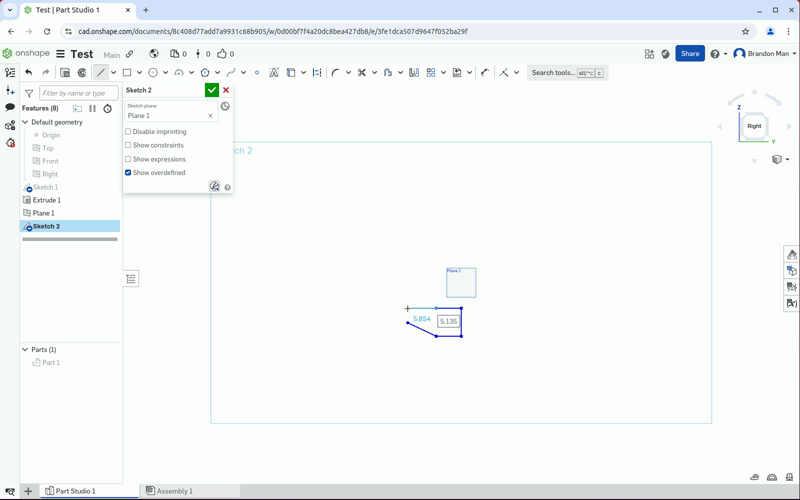
key_up(shift)
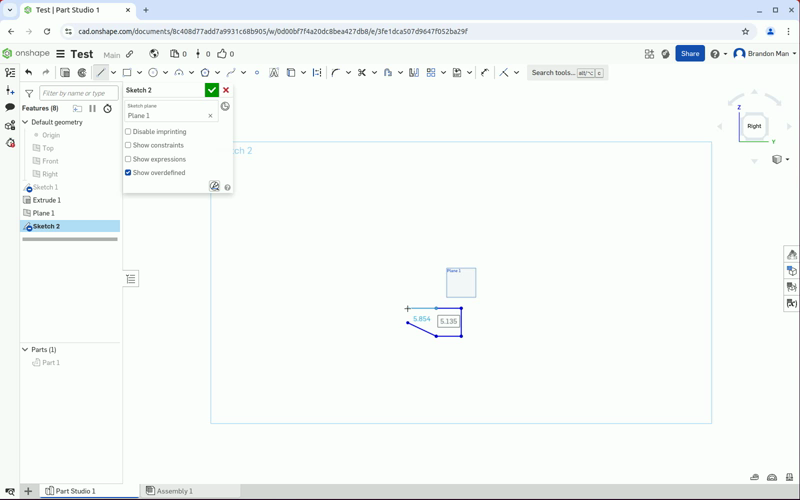
mouse_move(437, 308)
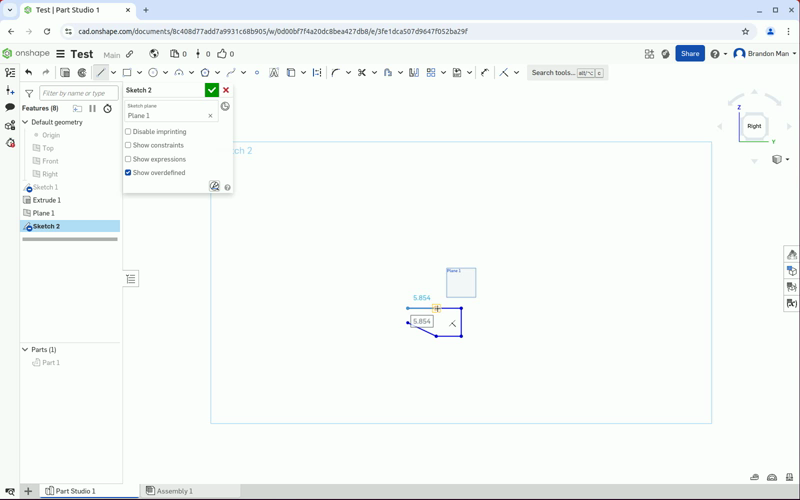
key_down(shift)
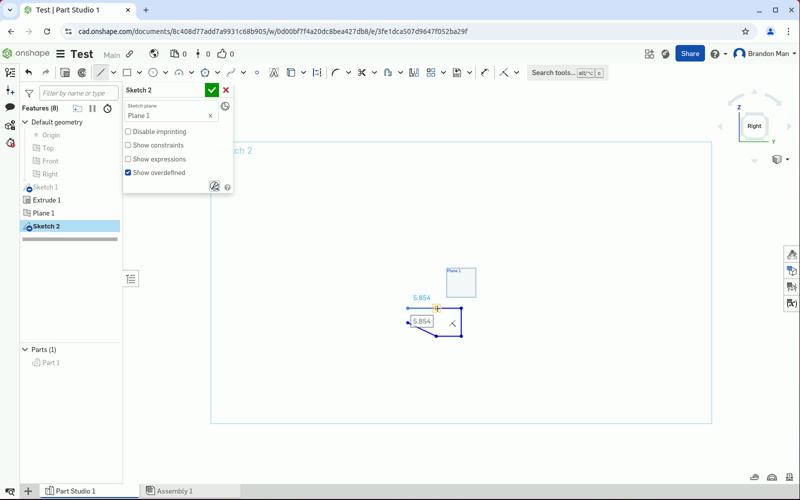
mouse_move(407, 322)
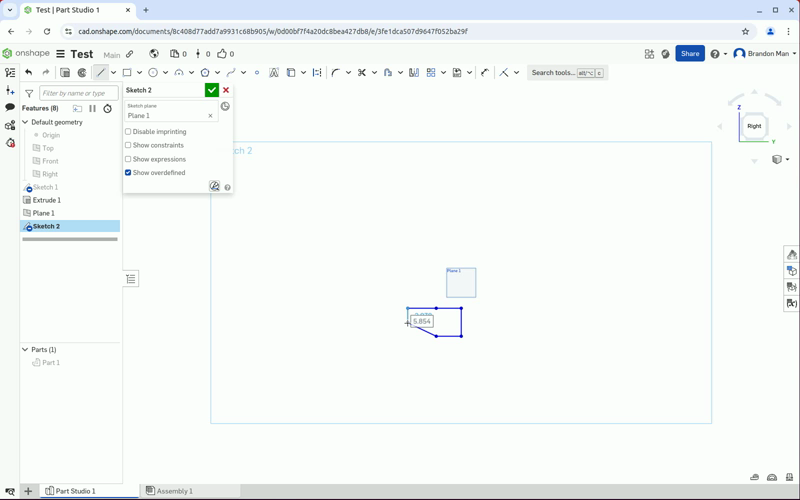
key_up(shift)
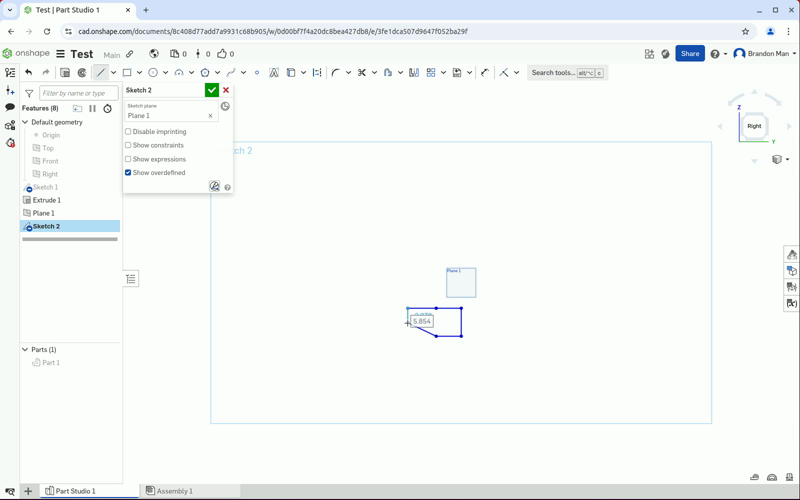
click(407, 322)
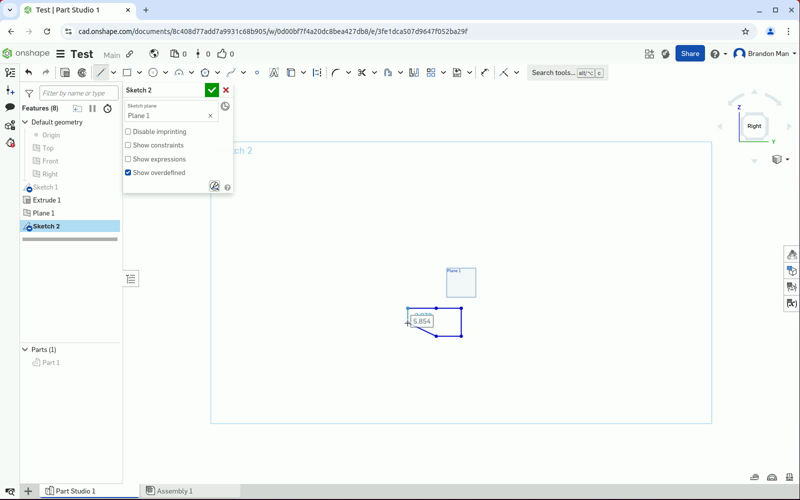
key(esc)
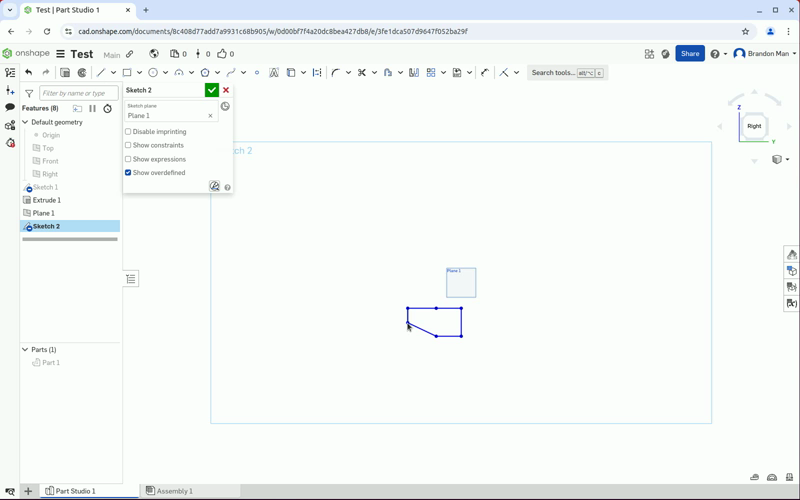
mouse_move(443, 310)
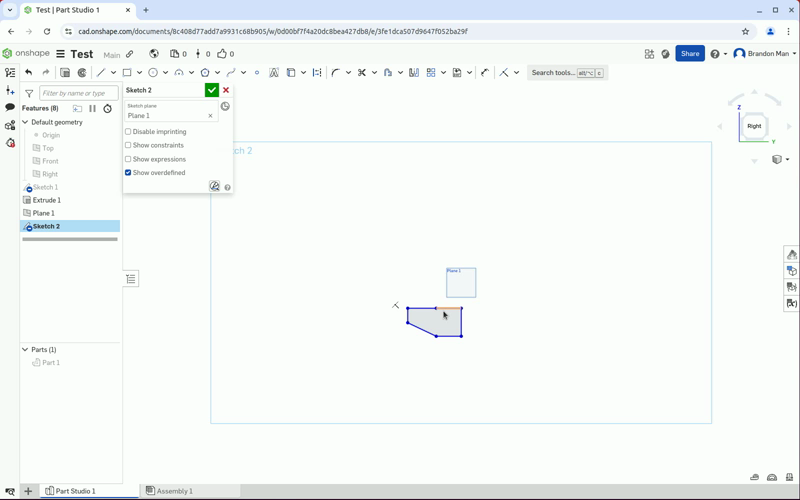
scroll(6)
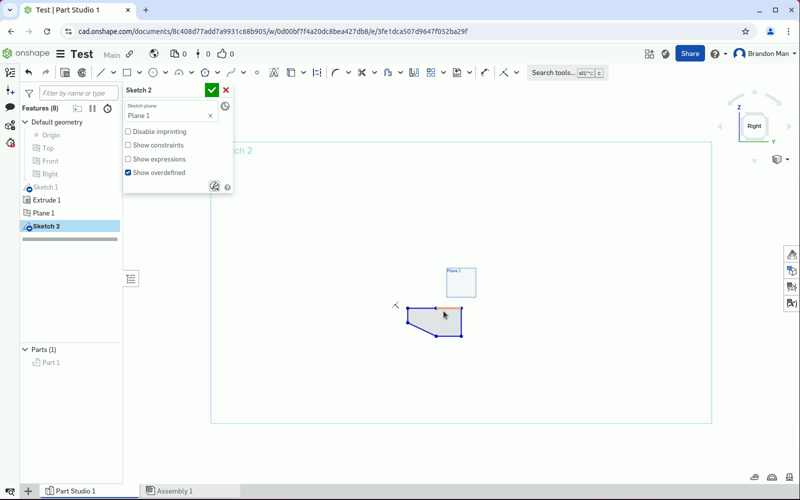
scroll(6)
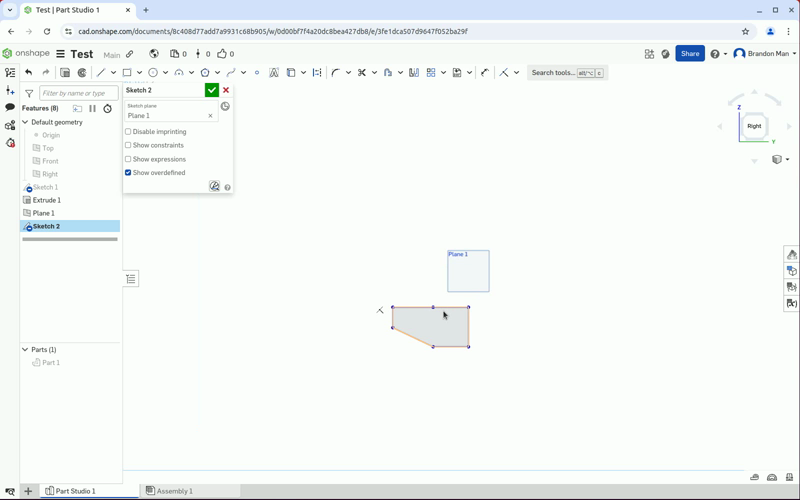
scroll(6)
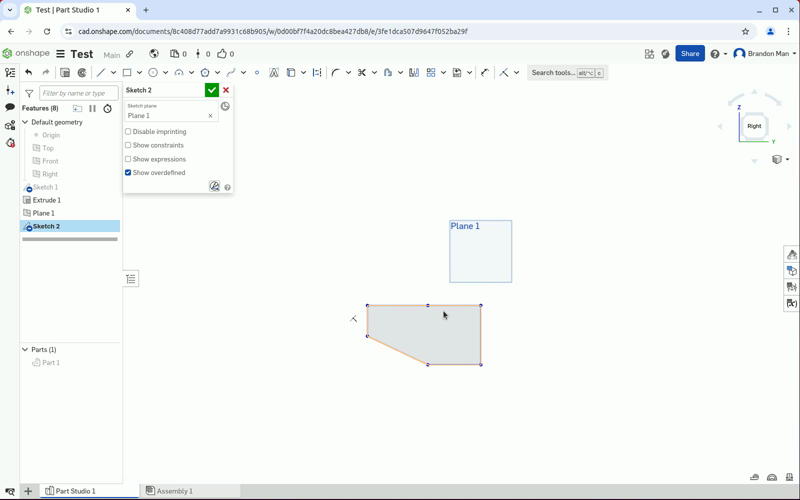
scroll(6)
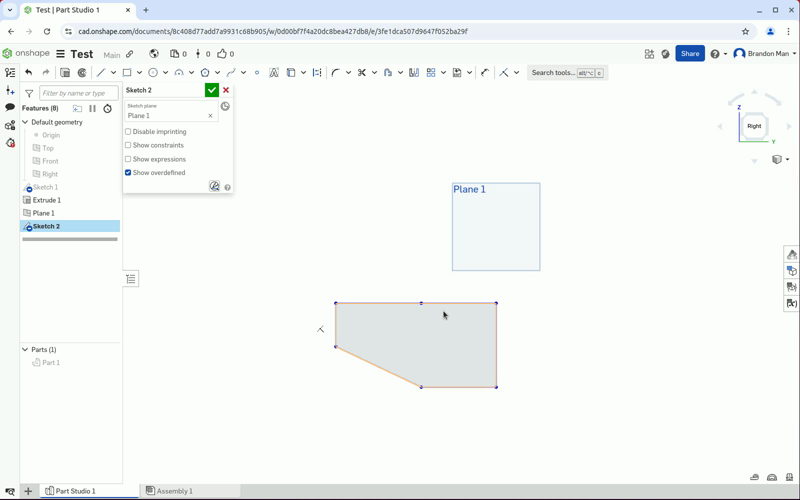
scroll(6)
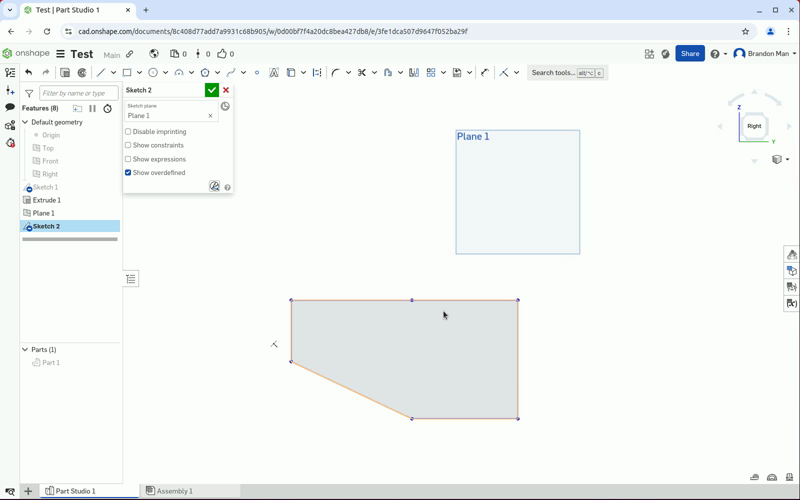
scroll(6)
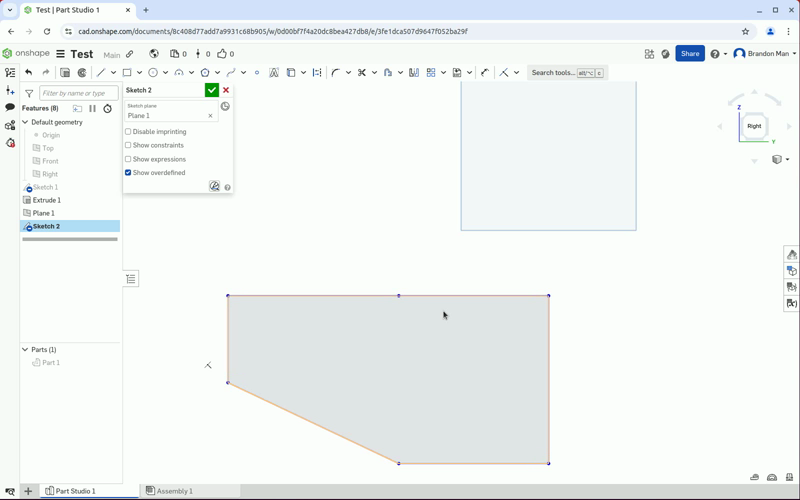
scroll(6)
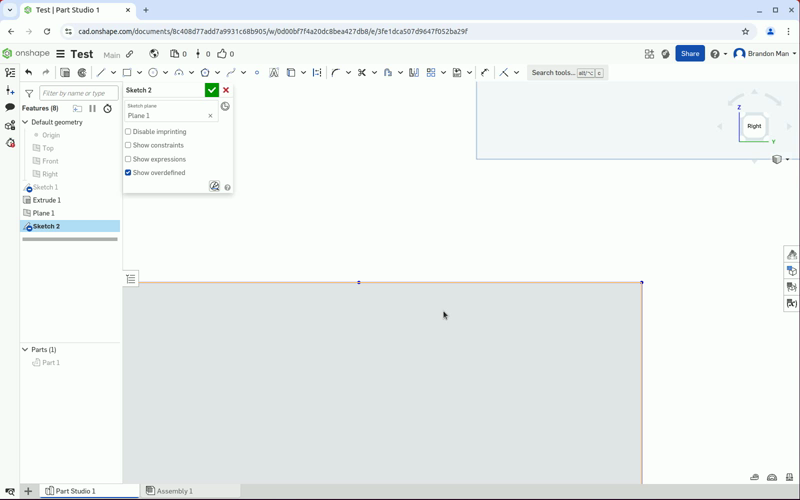
click(443, 310)
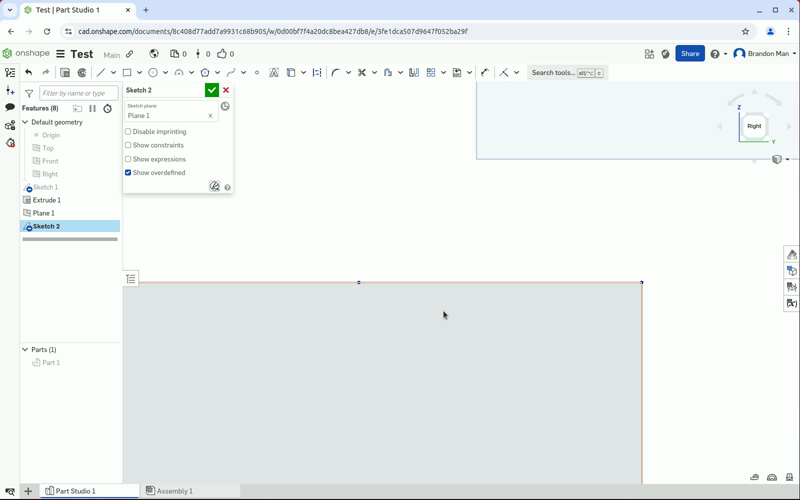
scroll(-6)
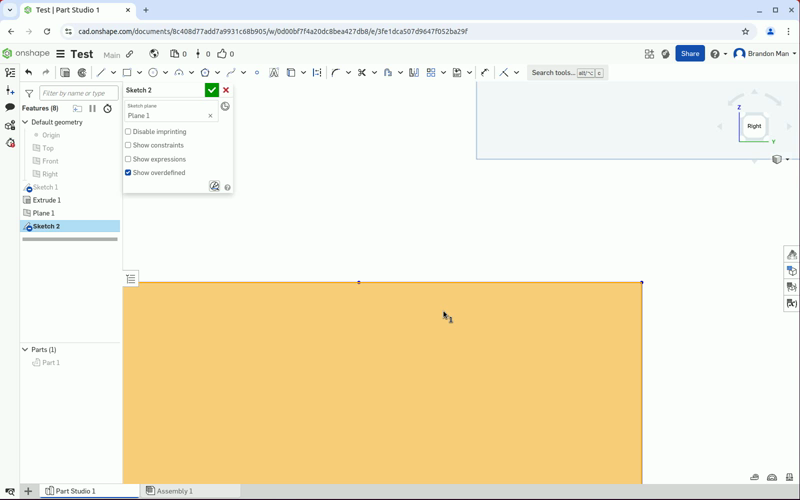
scroll(-6)
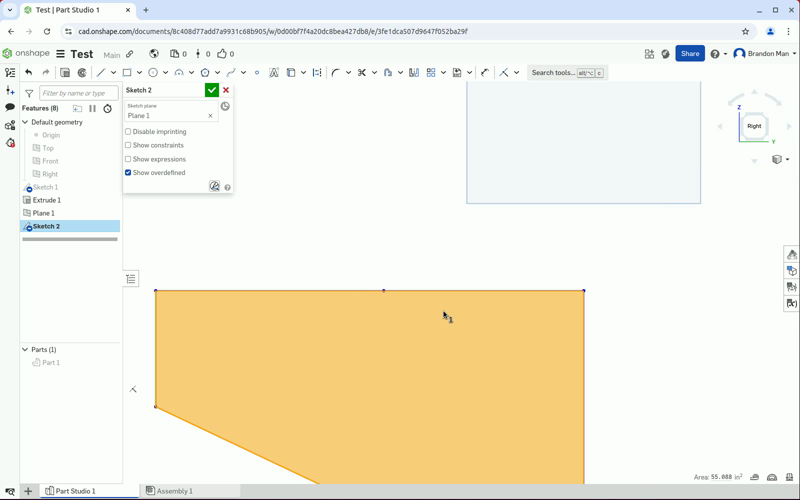
scroll(-6)
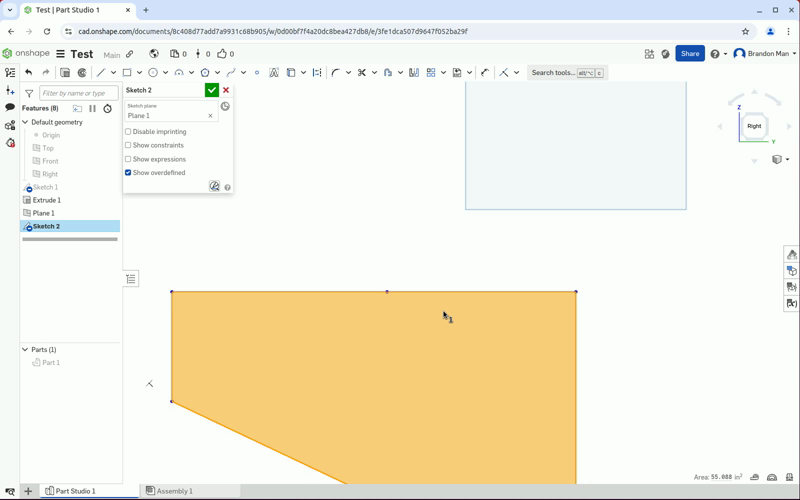
scroll(-6)
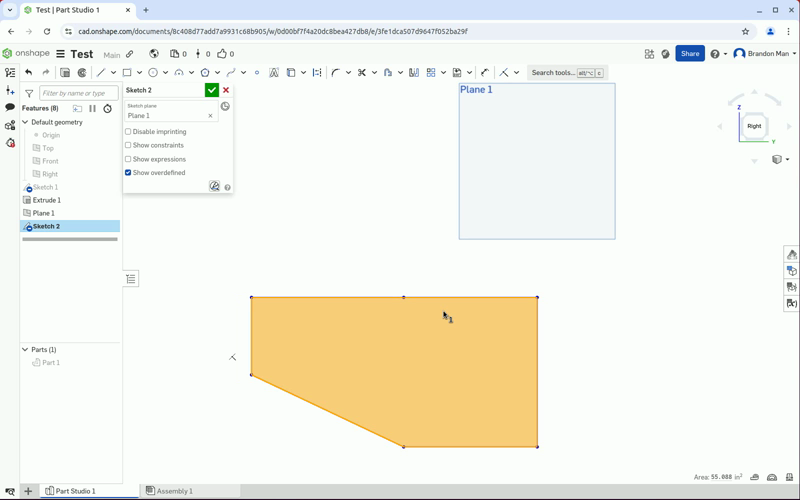
scroll(-6)
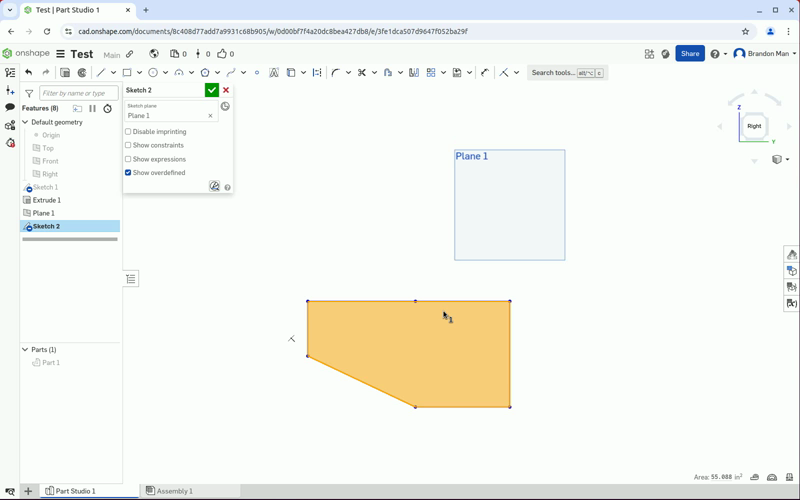
scroll(-6)
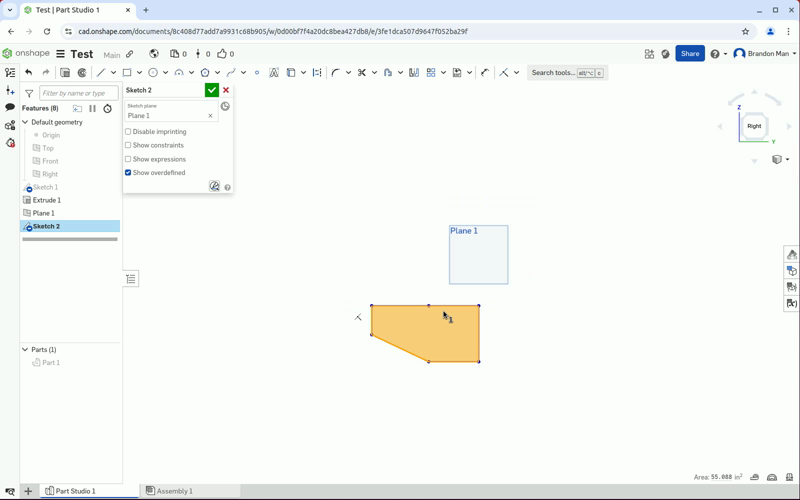
scroll(-6)
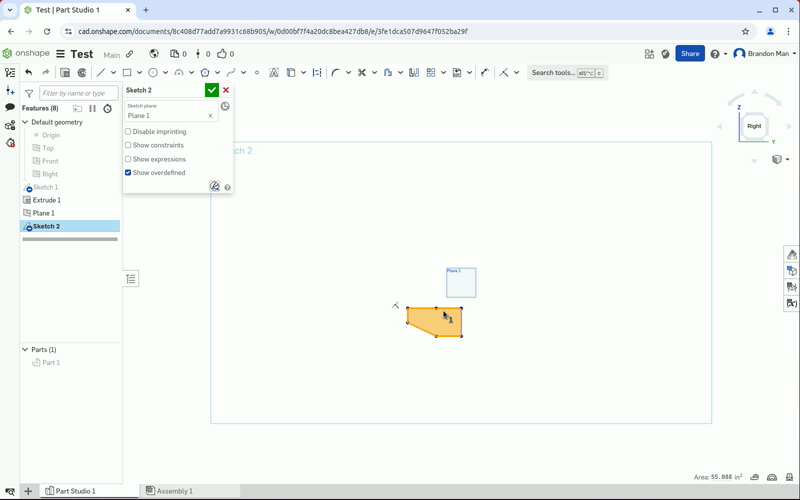
mouse_move(73, 352)
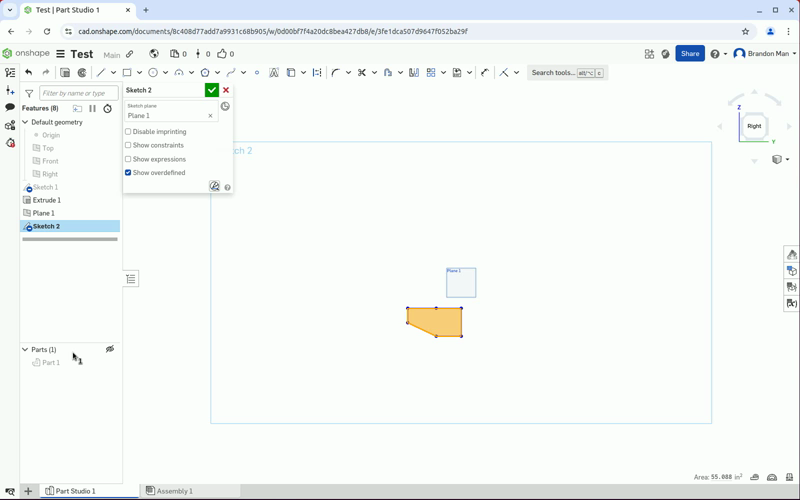
key(shift+y)
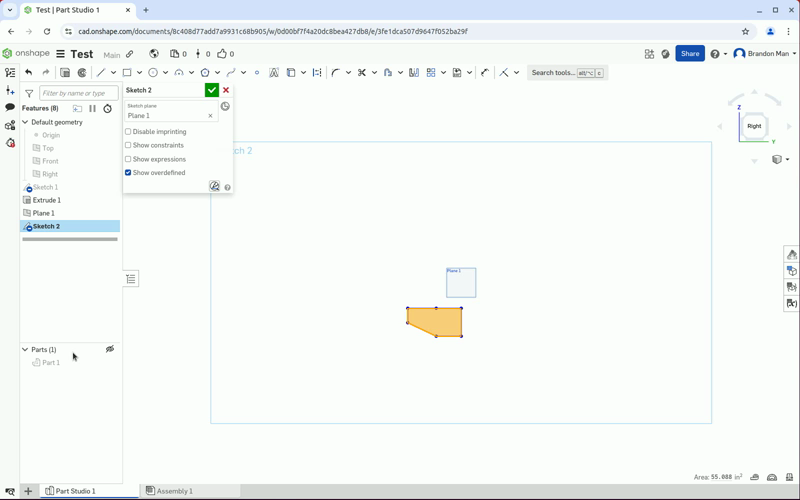
key(shift+e)
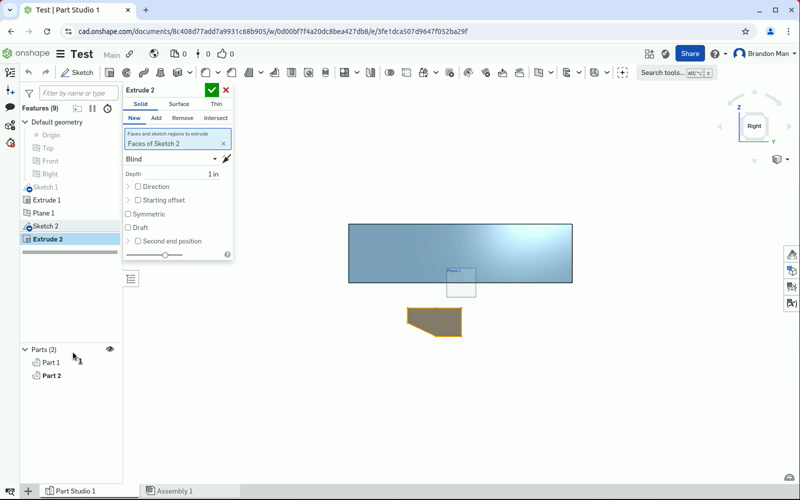
mouse_move(143, 106)
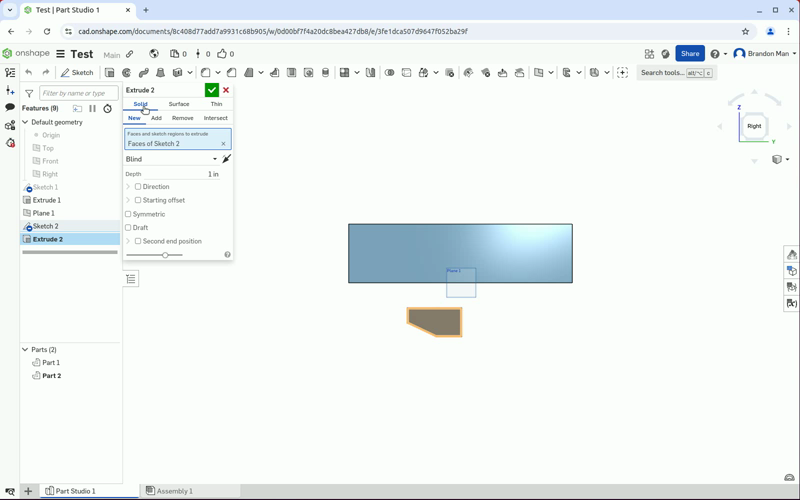
click(143, 106)
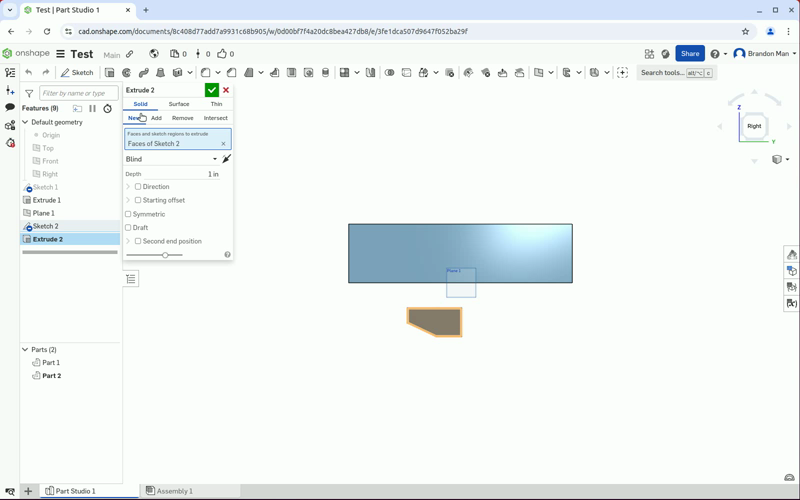
mouse_move(137, 120)
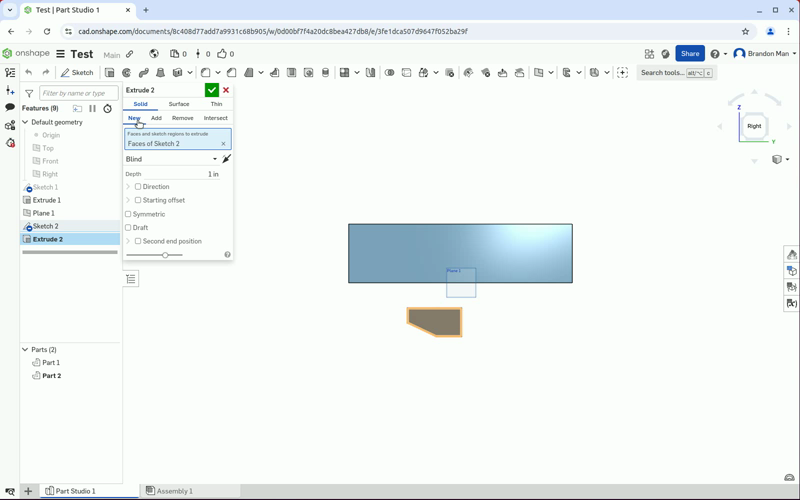
click(137, 120)
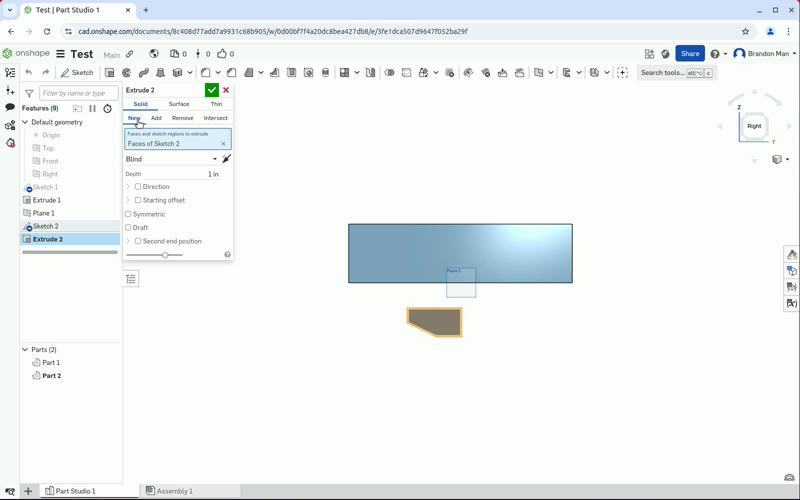
key(tab, 4)
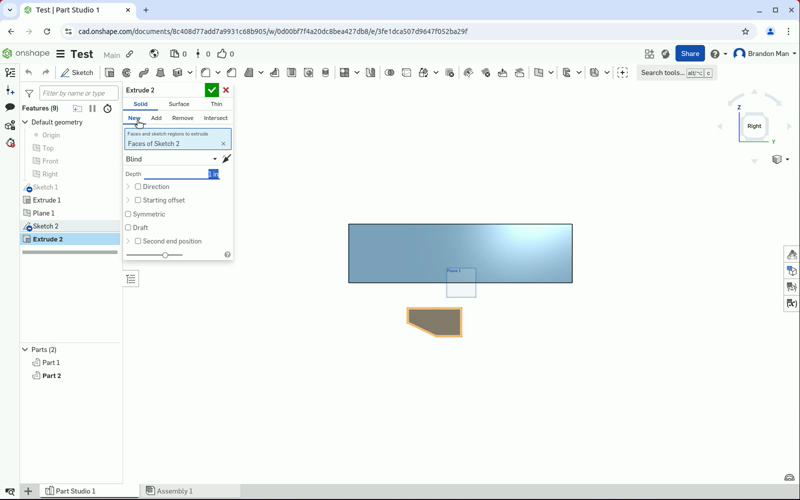
text(-24.071)
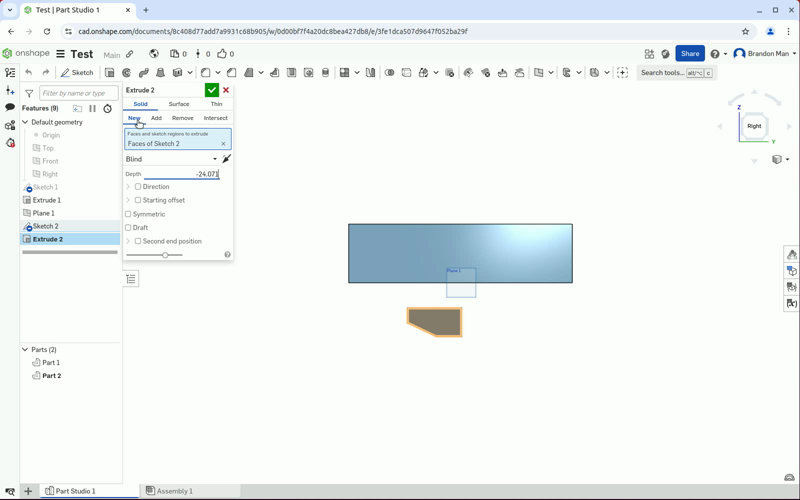
key(enter)
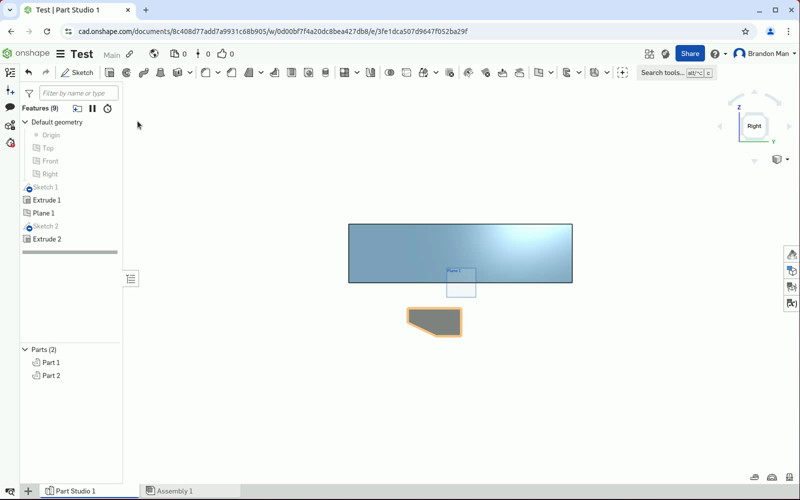
key(shift+h)
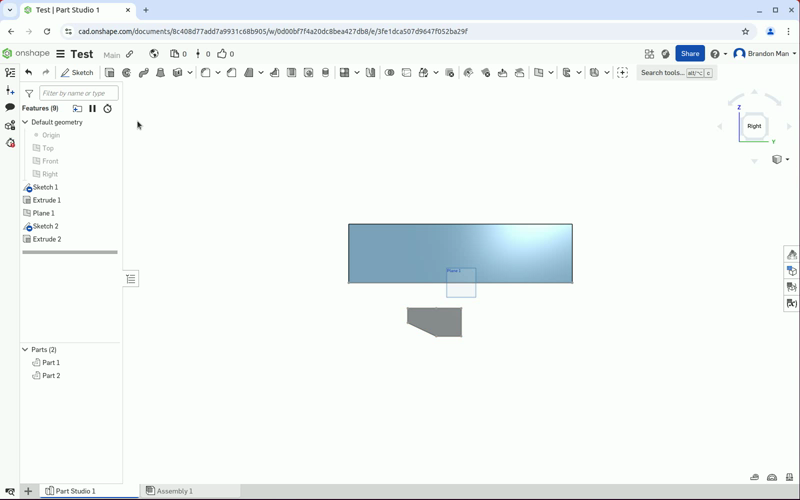
key(shift+h)
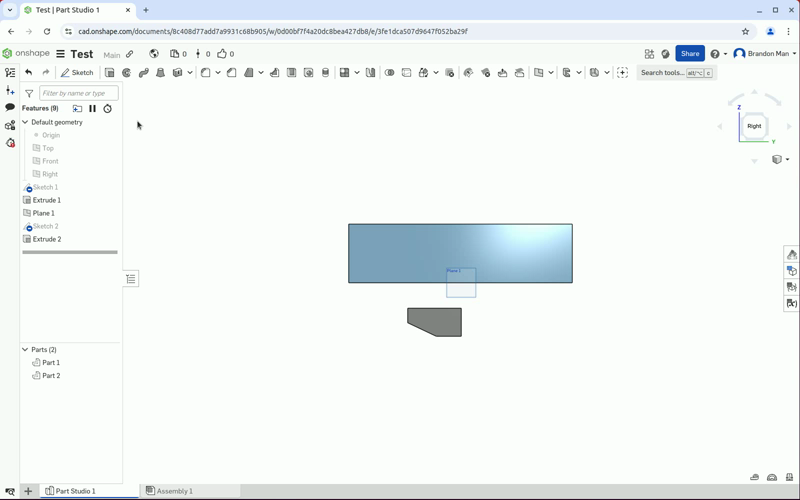
mouse_move(73, 189)
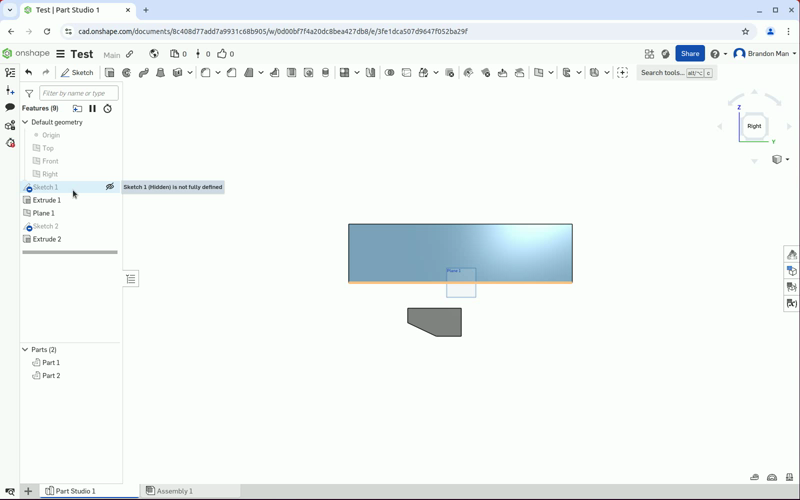
click(73, 189)
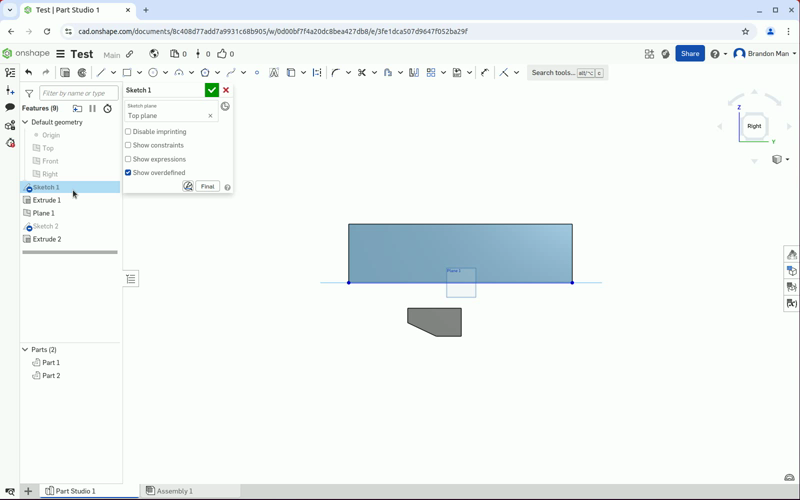
mouse_move(229, 92)
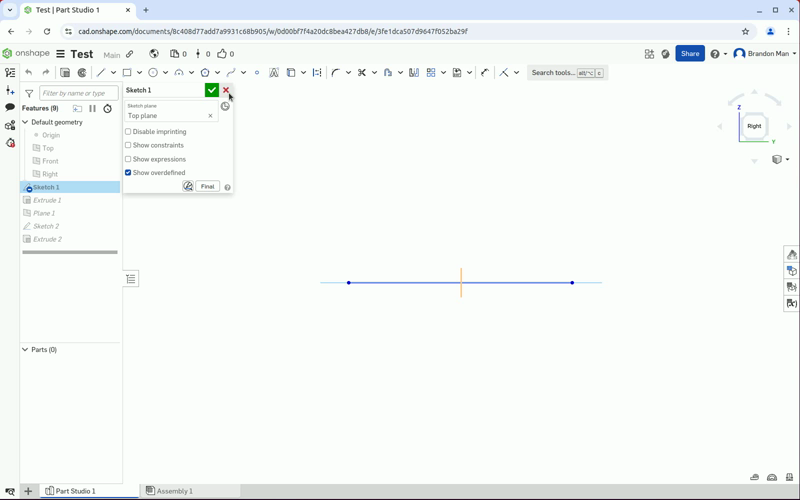
click(229, 92)
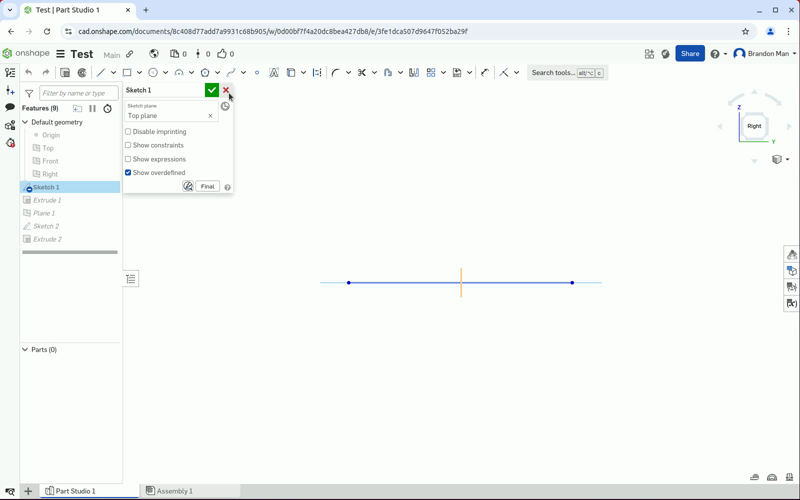
key(shift+s)
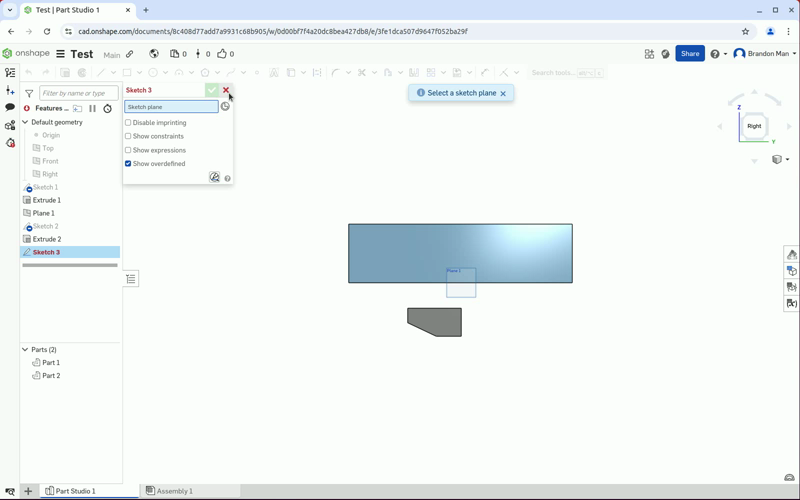
mouse_move(73, 215)
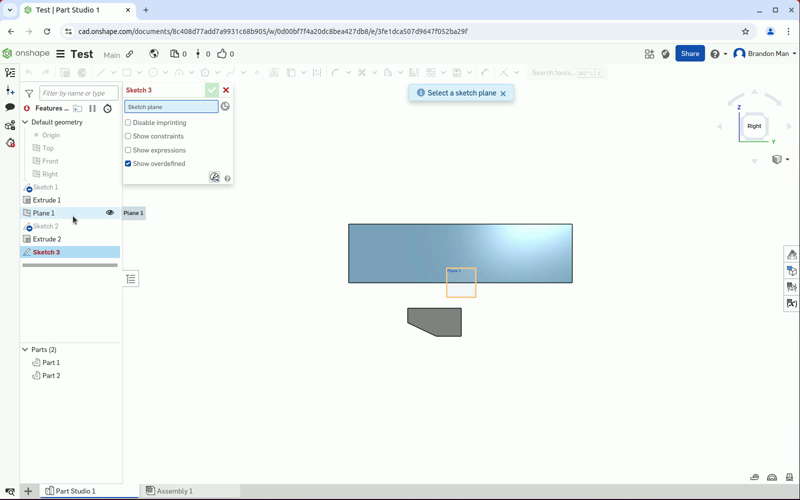
click(73, 215)
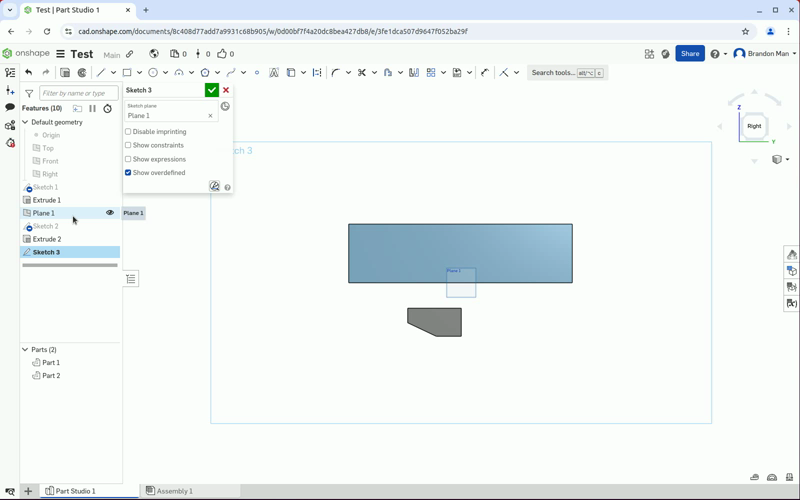
mouse_move(73, 352)
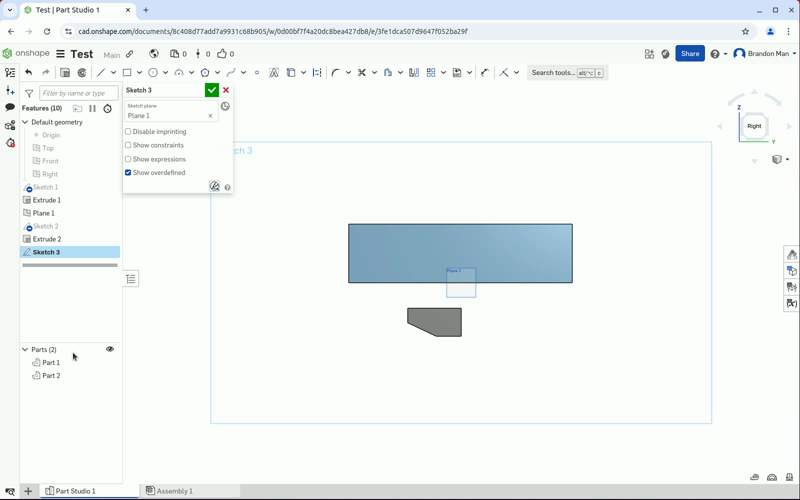
key(y)
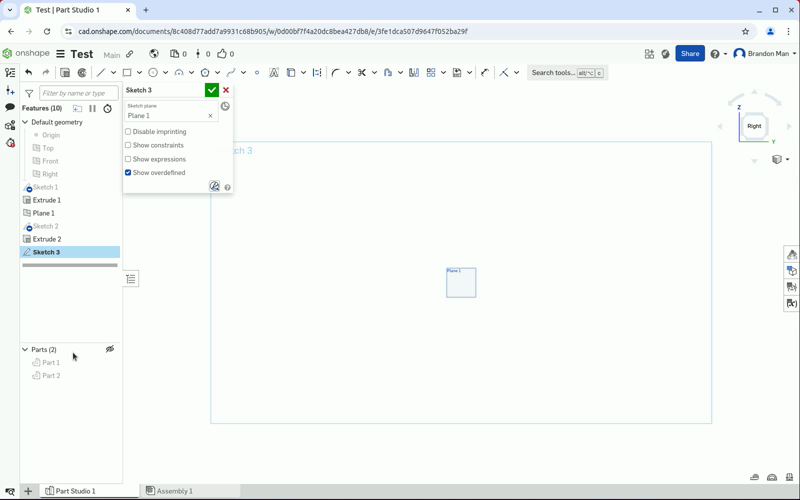
key(l)
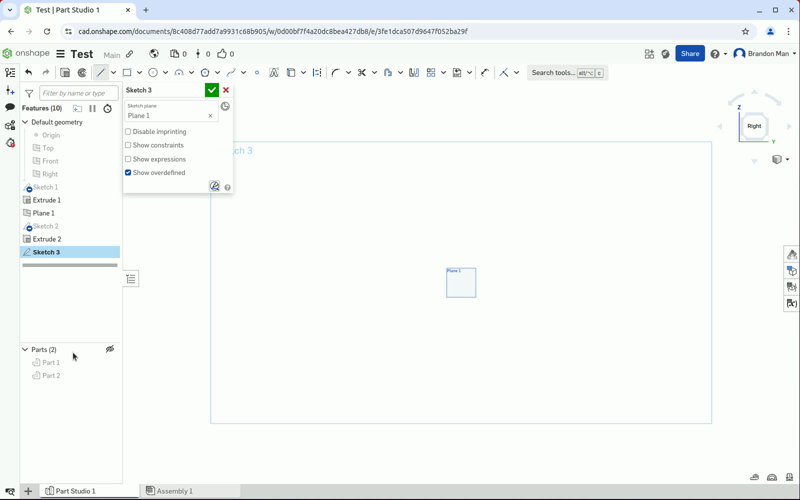
key_down(shift)
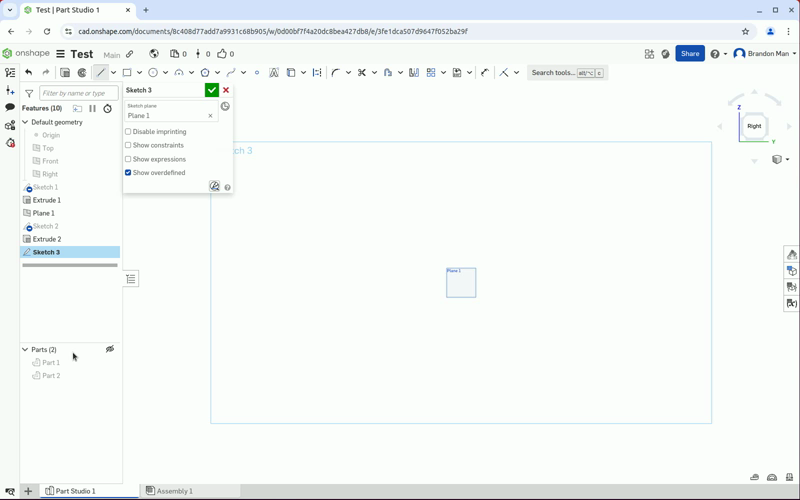
mouse_move(460, 335)
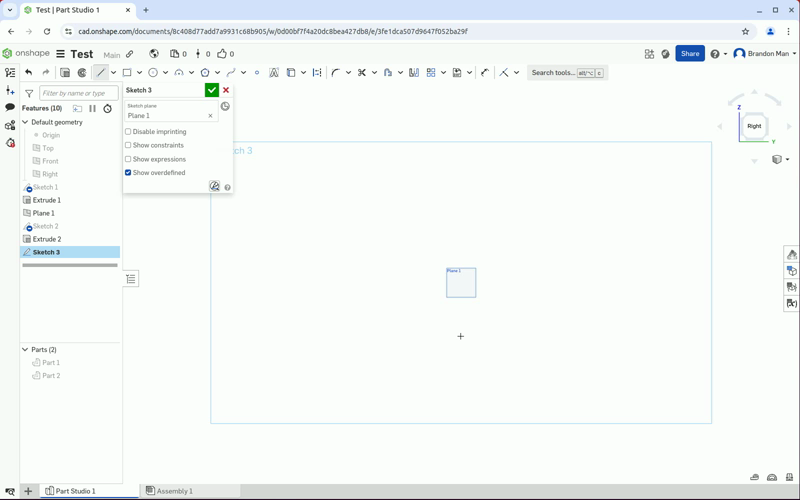
click(460, 335)
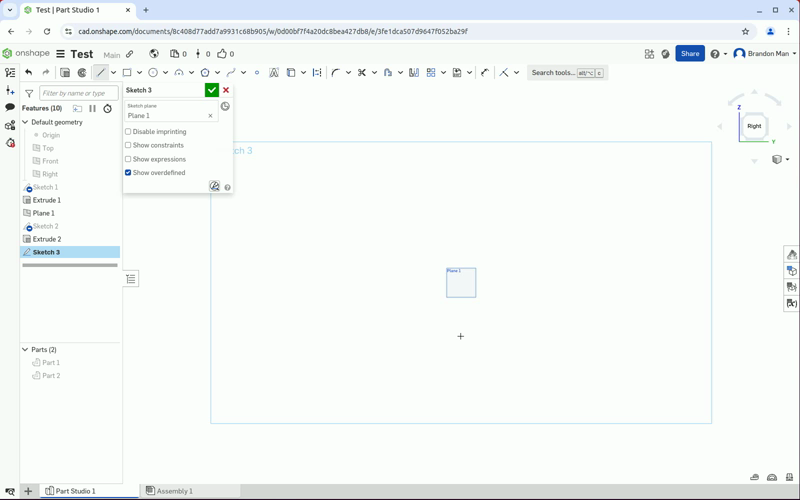
key_up(shift)
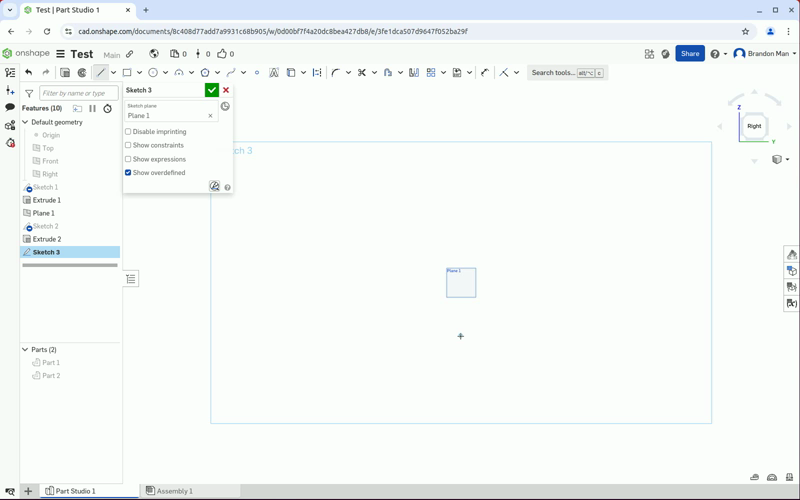
key_down(shift)
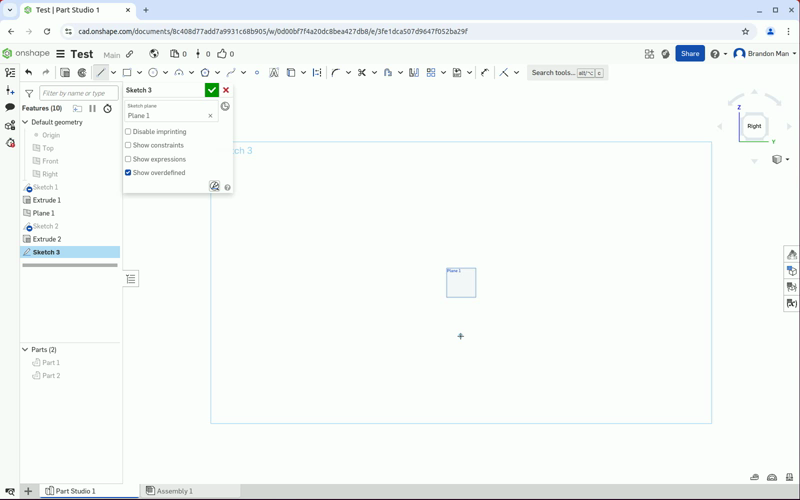
mouse_move(490, 335)
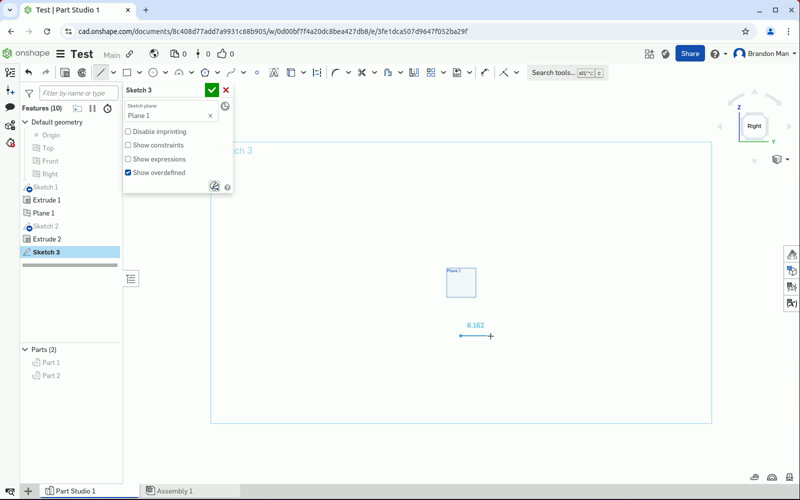
mouse_move(485, 335)
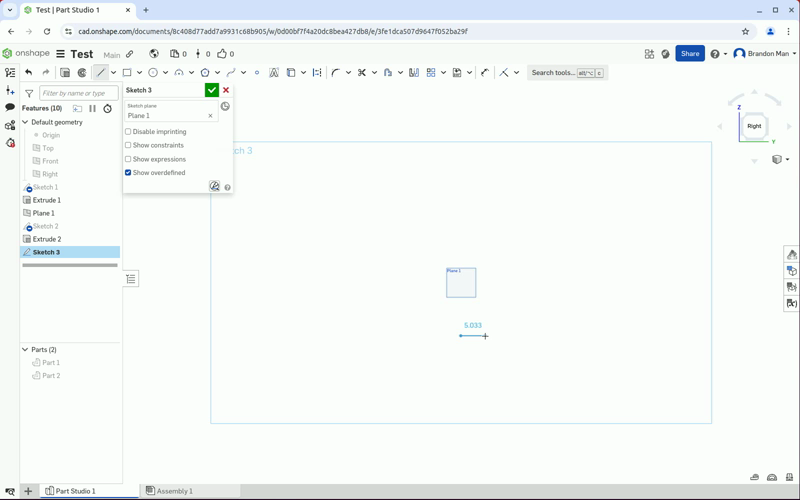
click(485, 335)
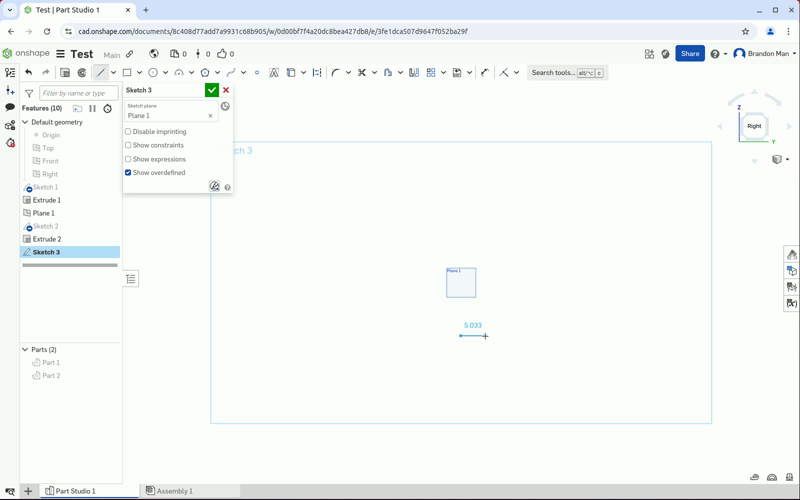
key_up(shift)
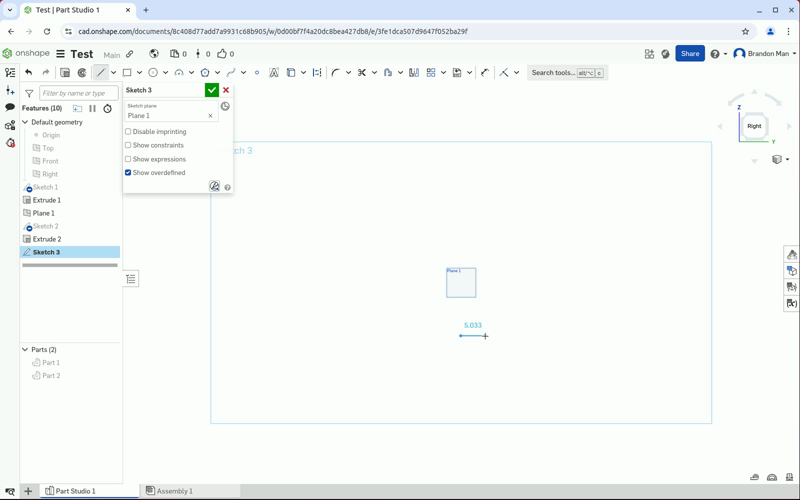
key_down(shift)
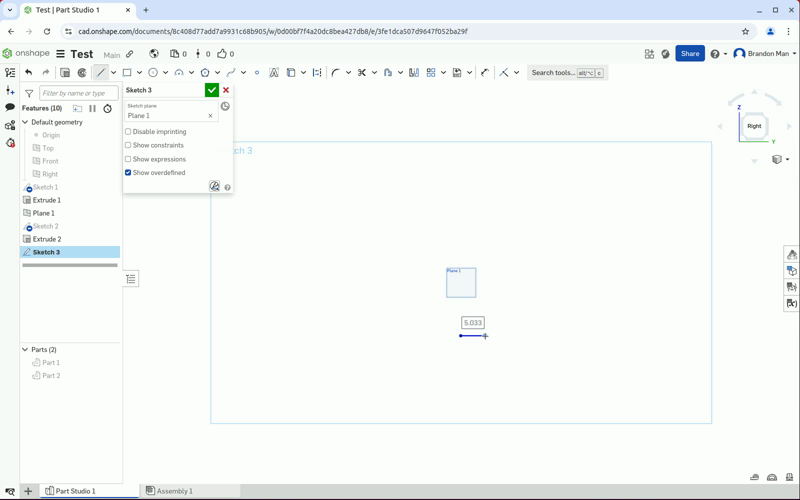
mouse_move(515, 335)
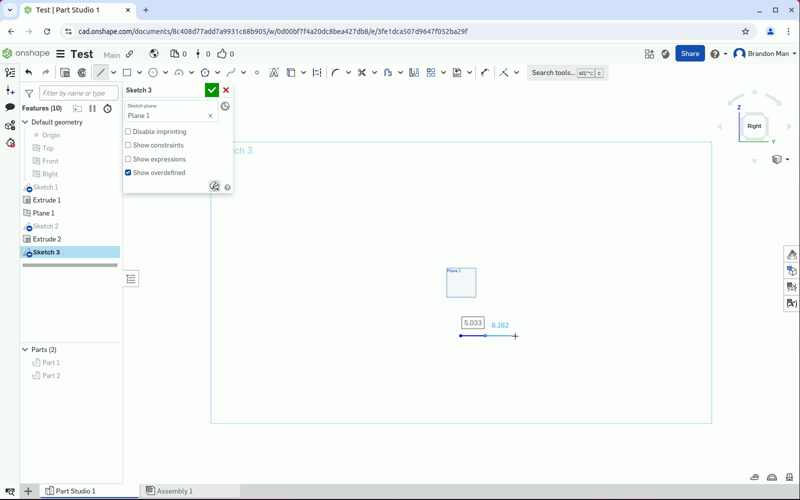
mouse_move(519, 322)
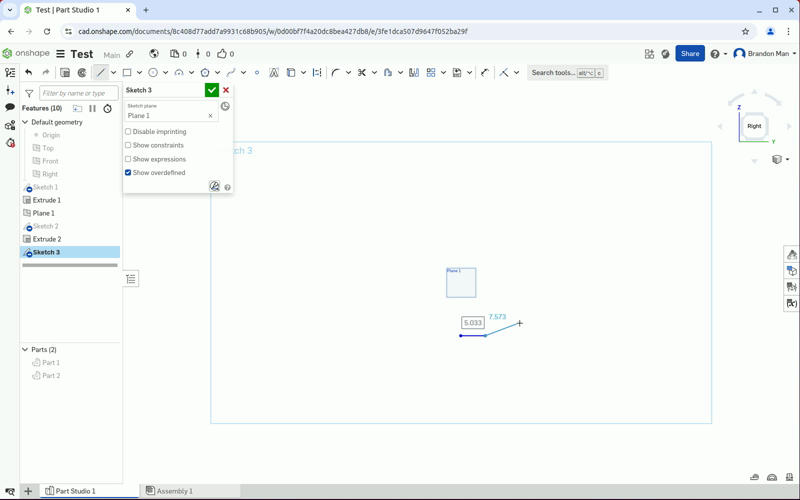
click(519, 322)
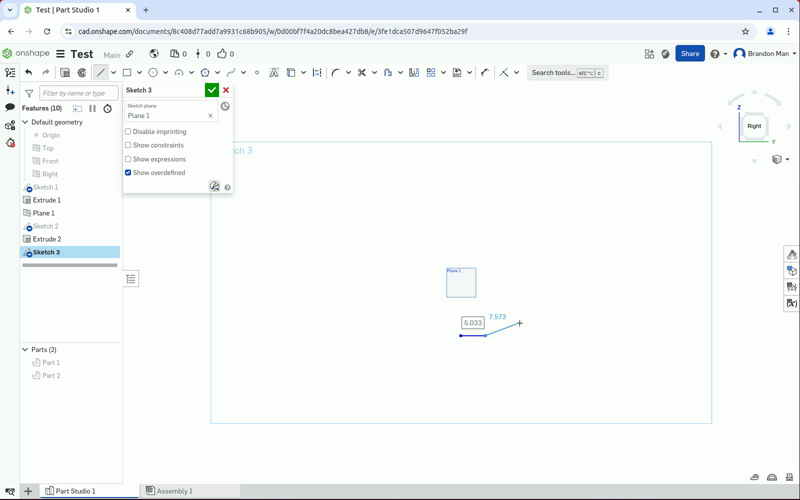
key_up(shift)
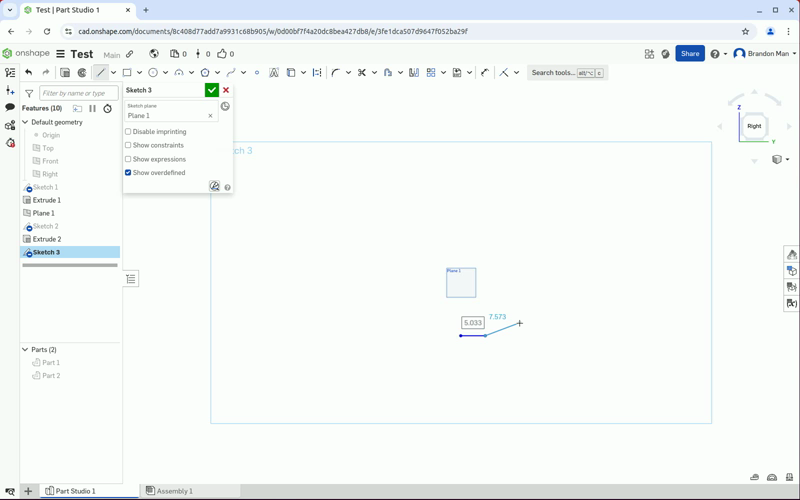
key_down(shift)
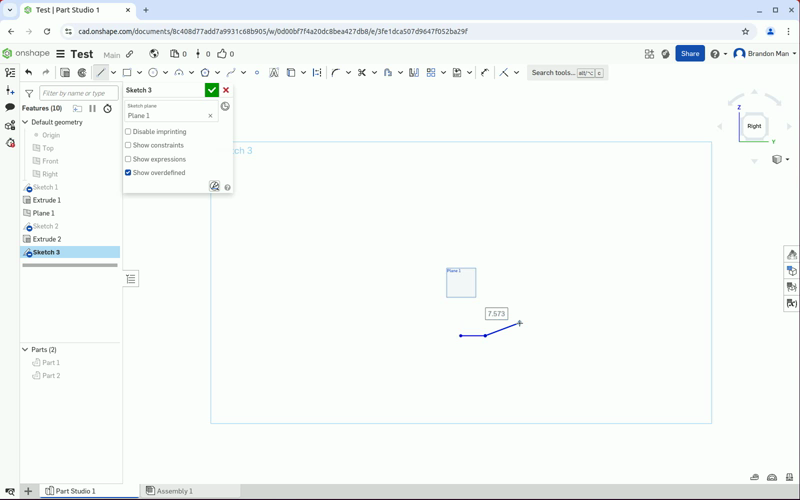
mouse_move(549, 322)
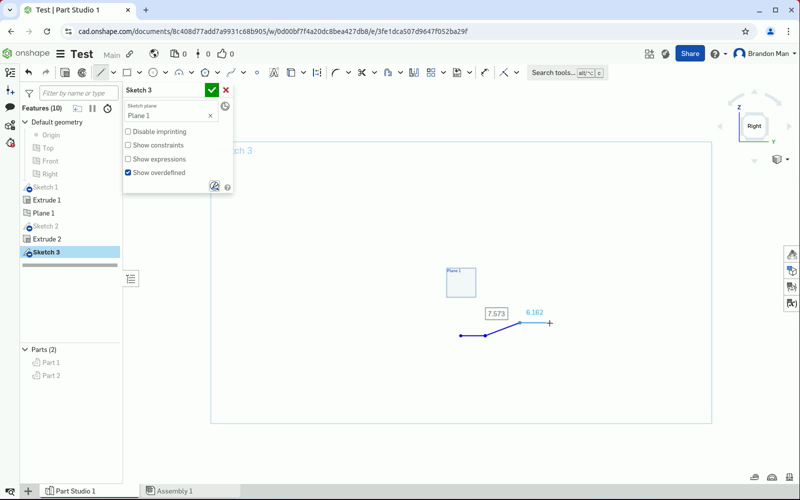
mouse_move(519, 307)
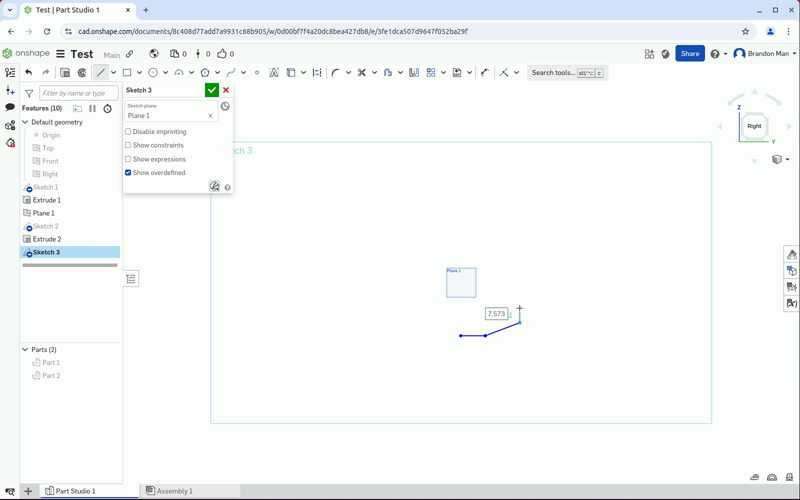
click(519, 307)
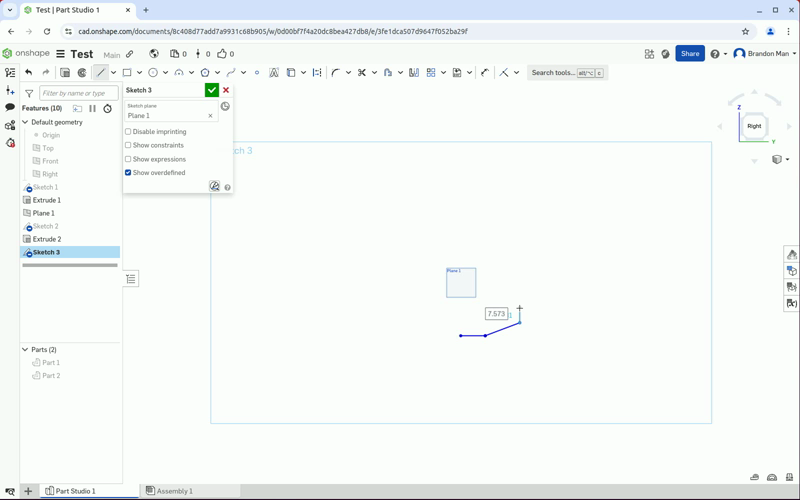
key_up(shift)
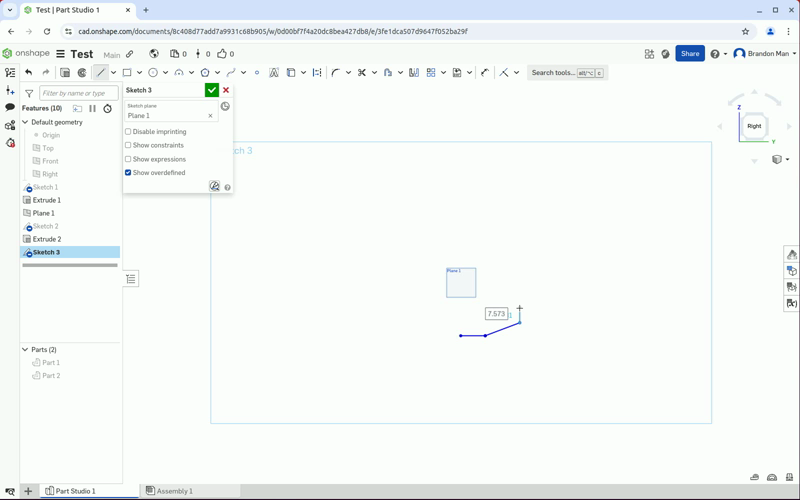
key_down(shift)
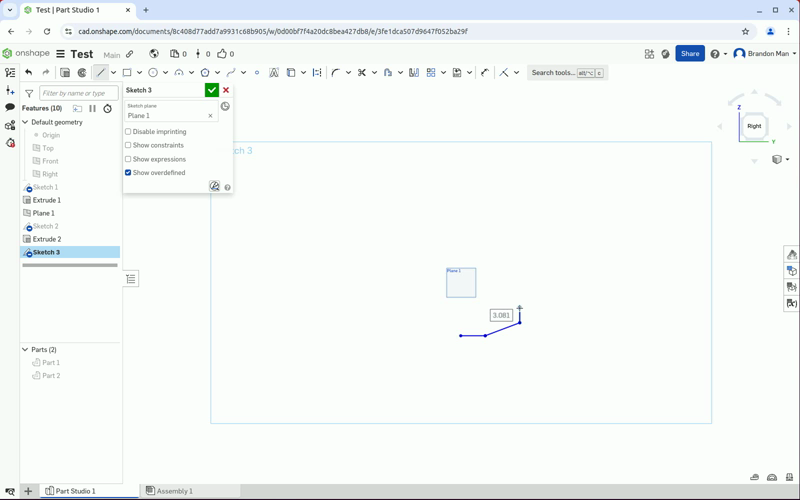
mouse_move(549, 307)
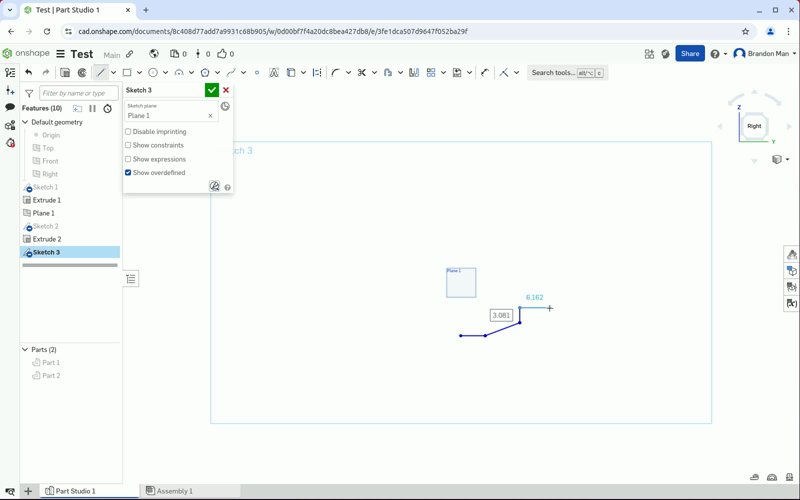
mouse_move(485, 307)
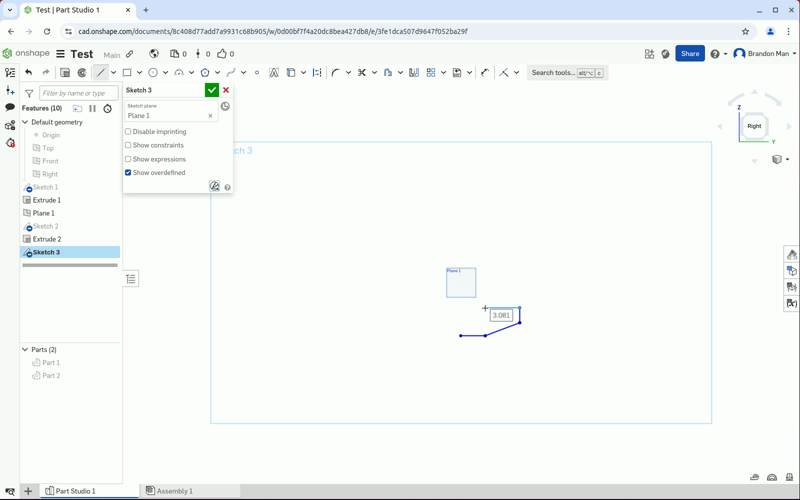
click(485, 307)
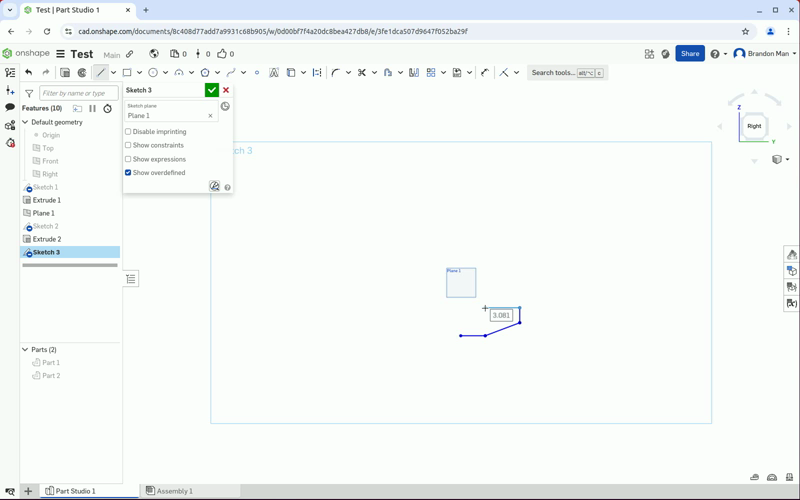
key_up(shift)
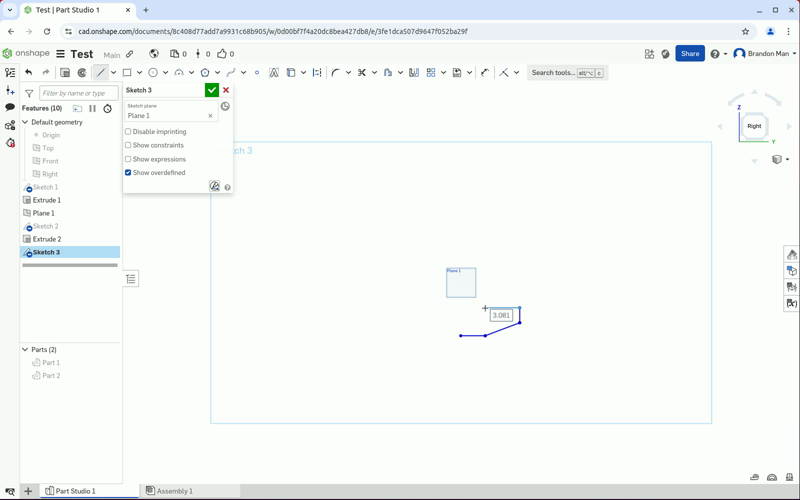
key_down(shift)
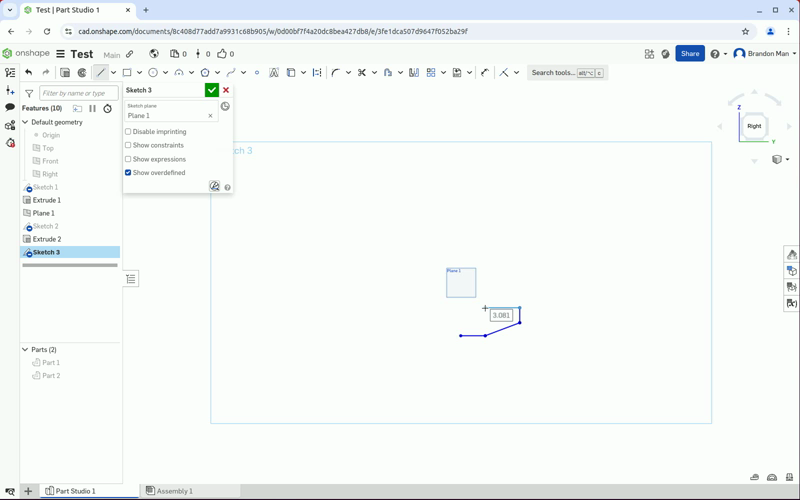
mouse_move(515, 307)
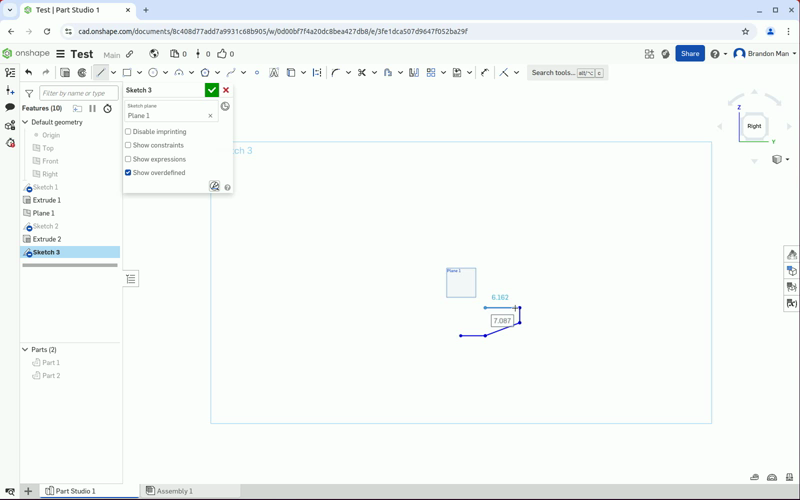
mouse_move(460, 307)
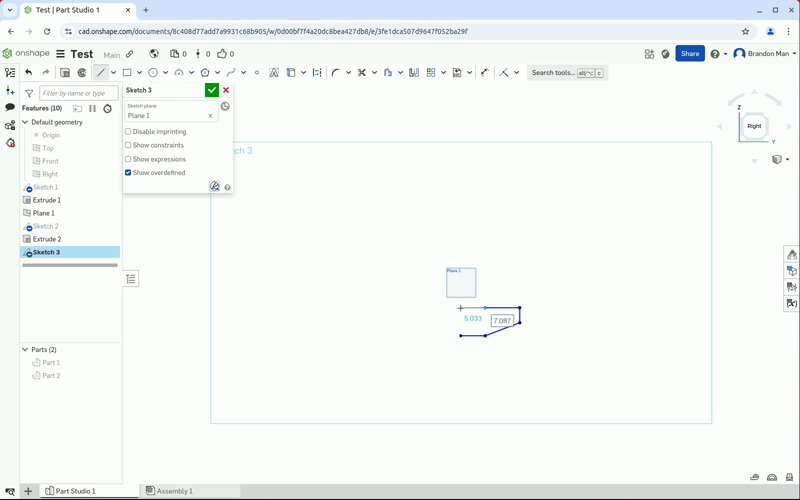
click(460, 307)
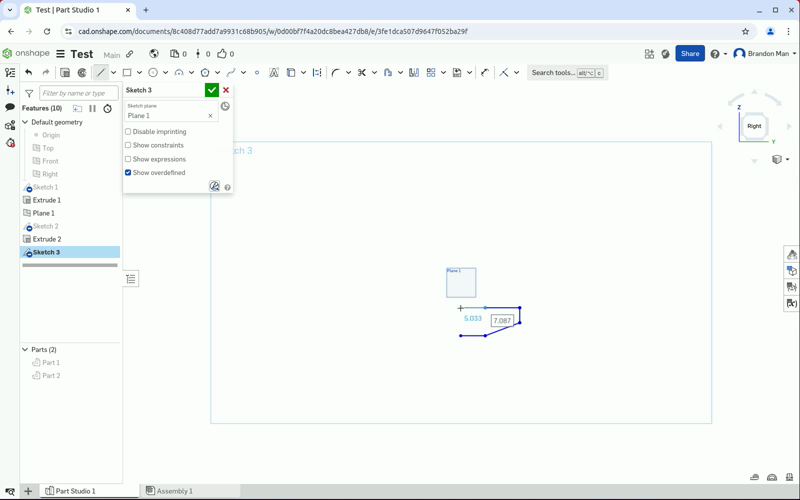
key_up(shift)
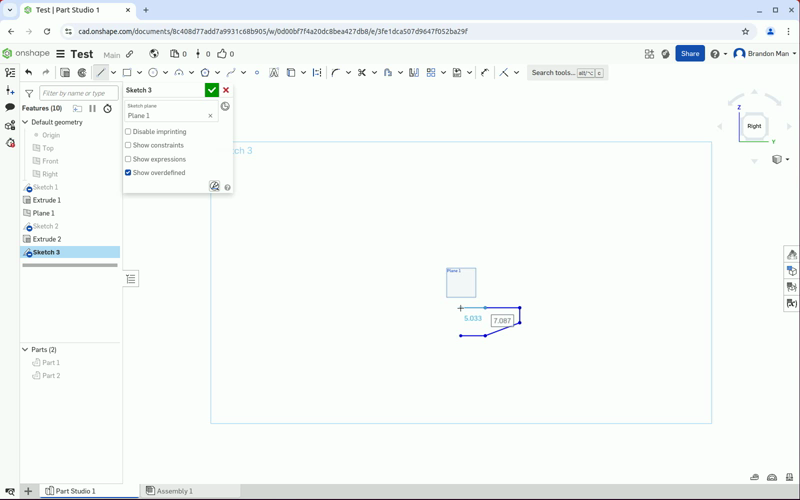
mouse_move(490, 307)
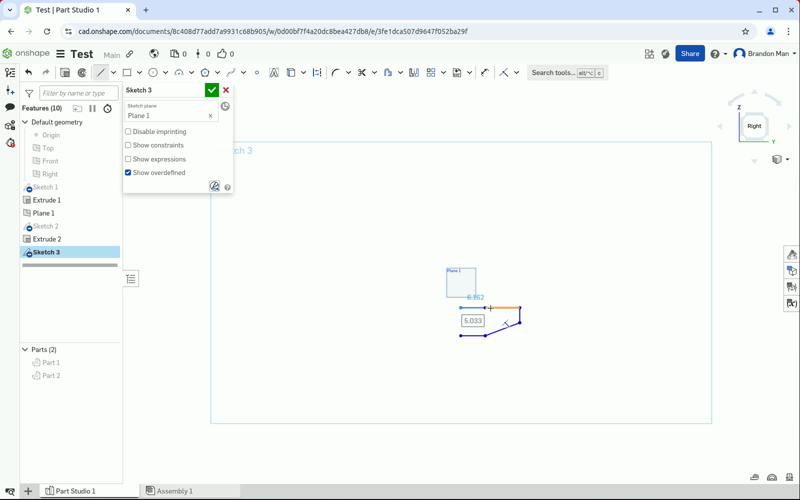
key_down(shift)
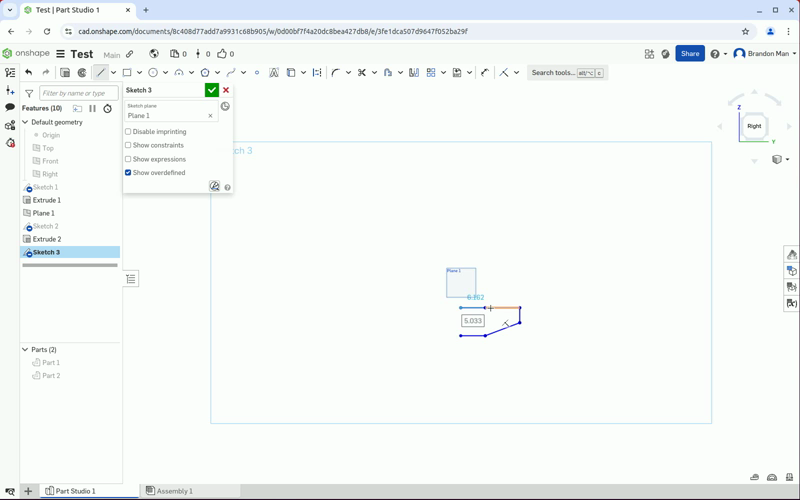
mouse_move(460, 335)
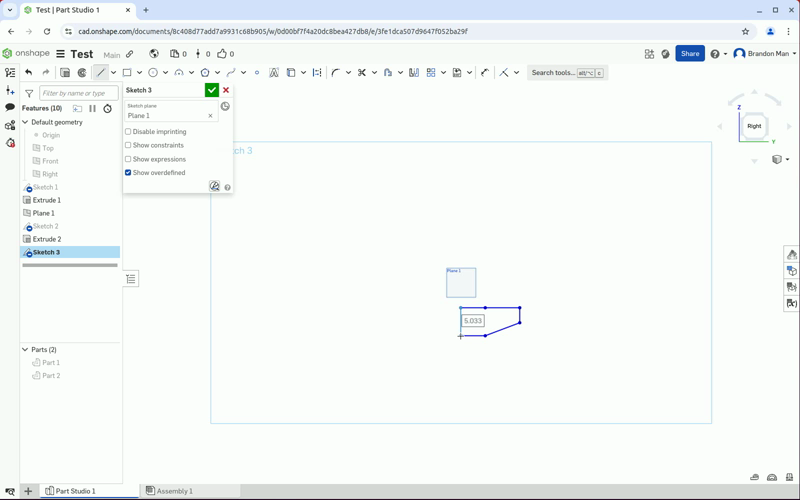
key_up(shift)
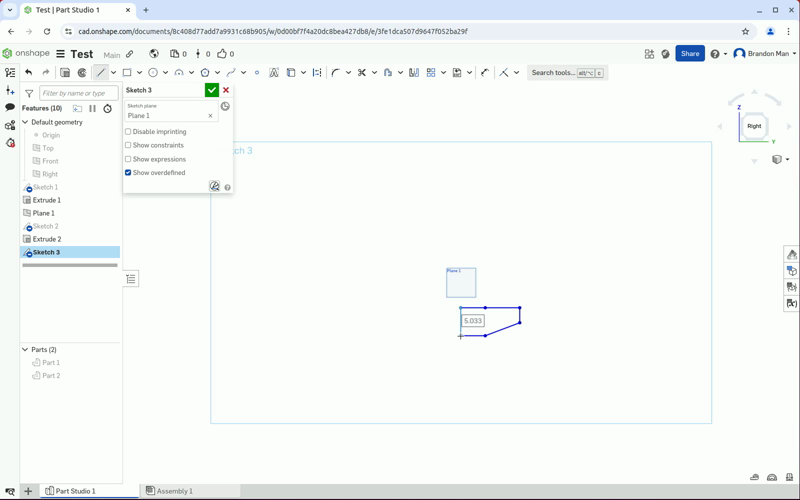
click(460, 335)
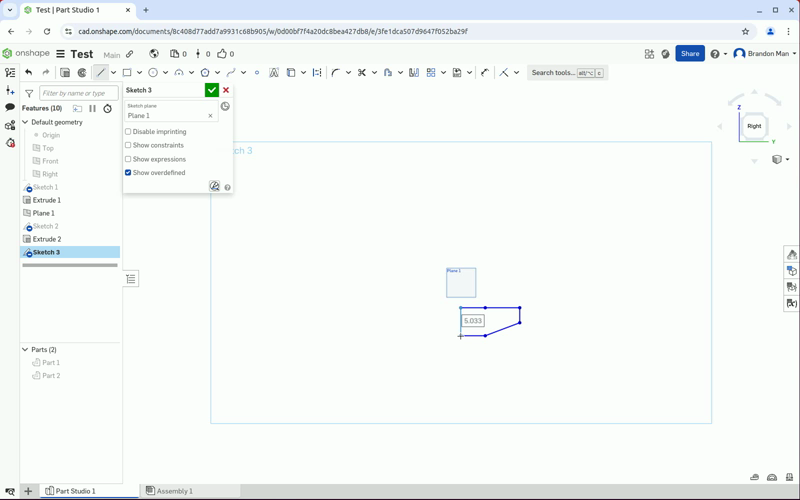
key(esc)
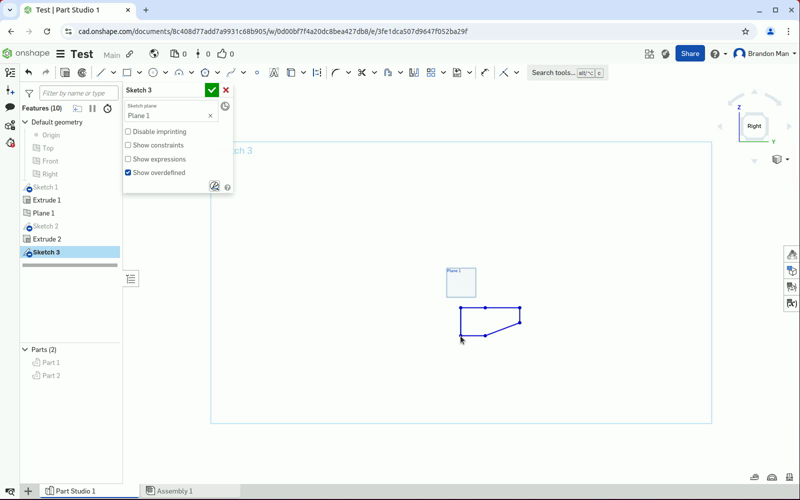
mouse_move(485, 328)
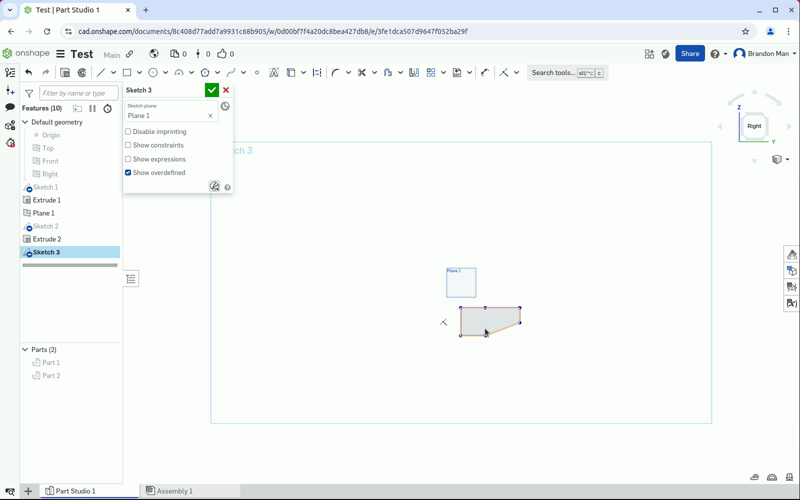
scroll(6)
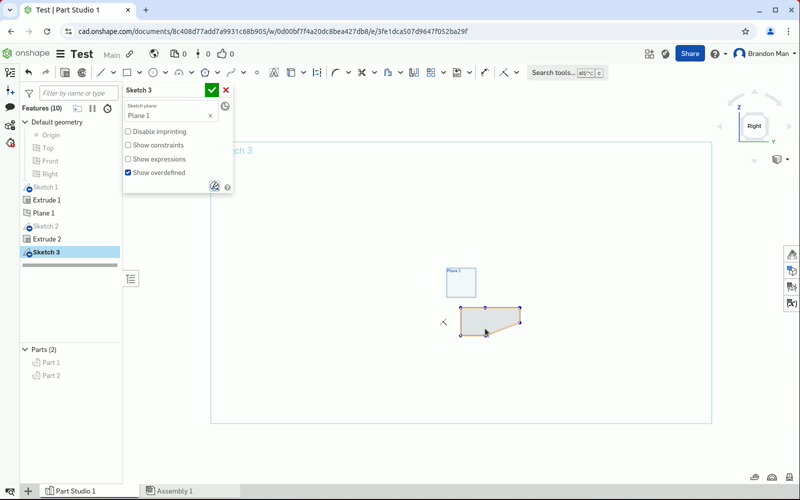
scroll(6)
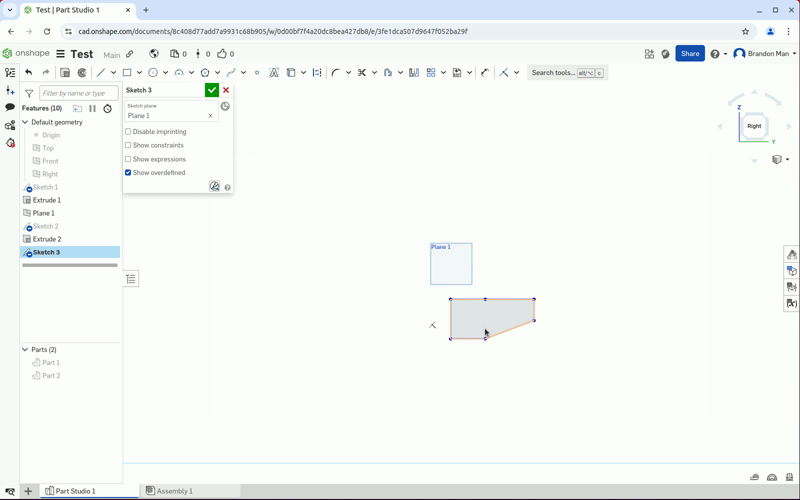
scroll(6)
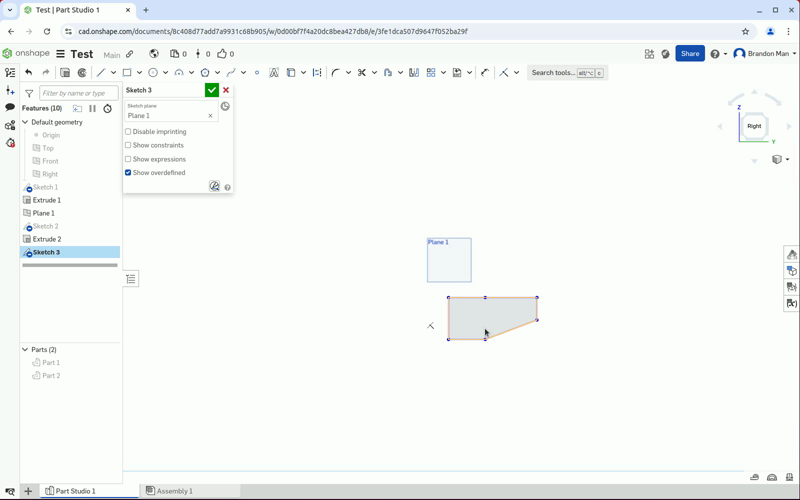
scroll(6)
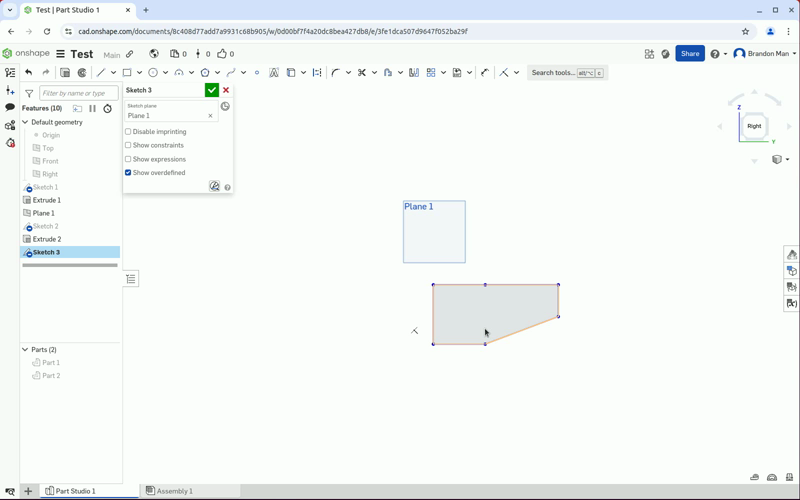
scroll(6)
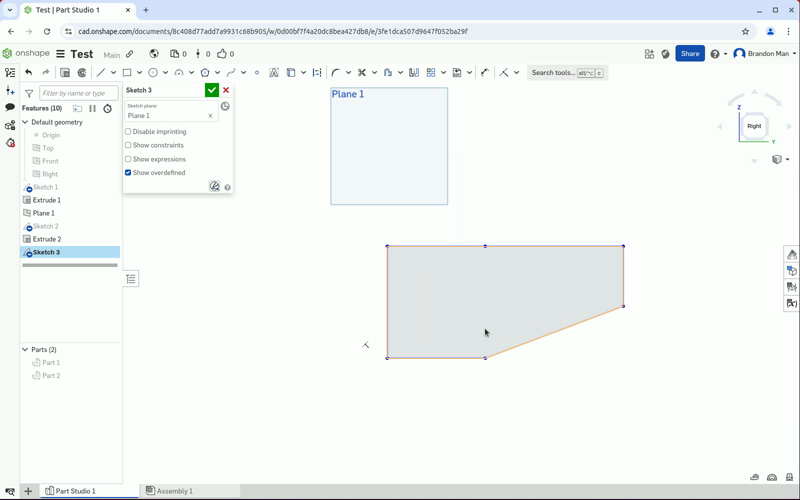
scroll(6)
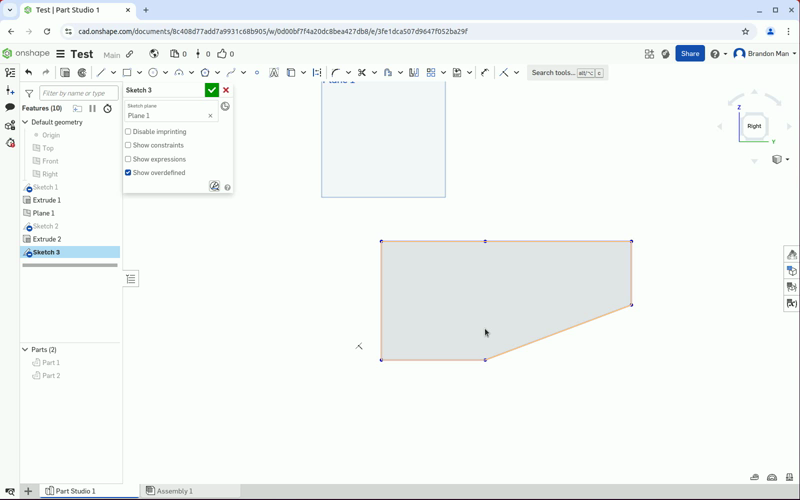
scroll(6)
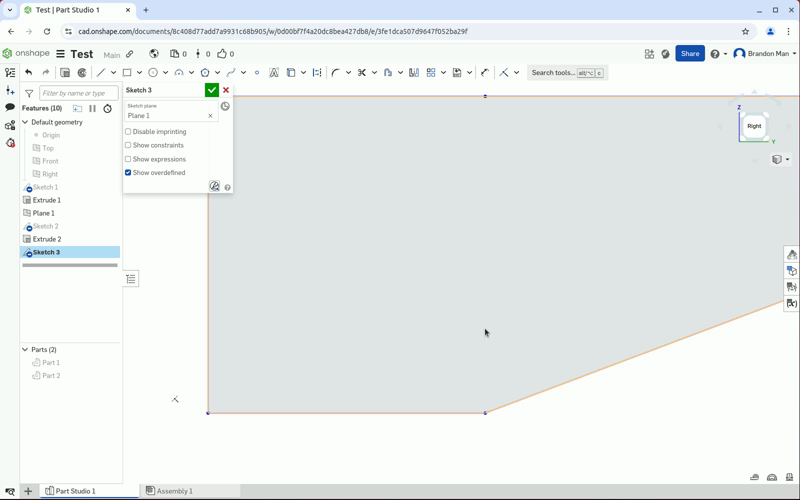
click(485, 328)
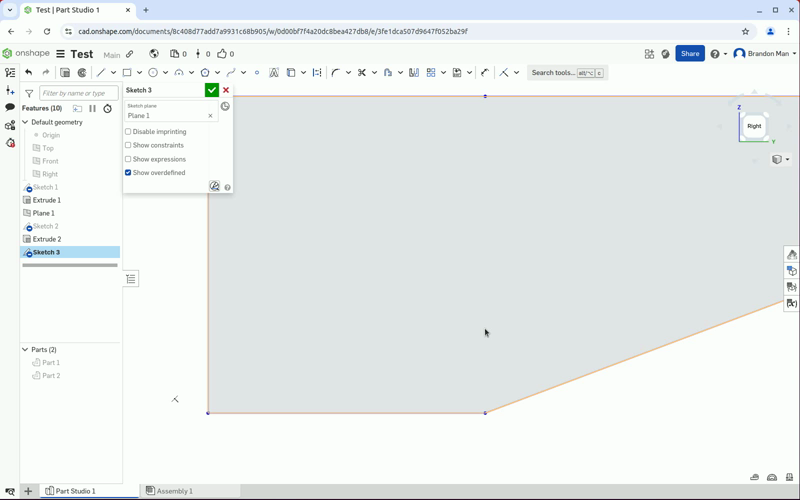
scroll(-6)
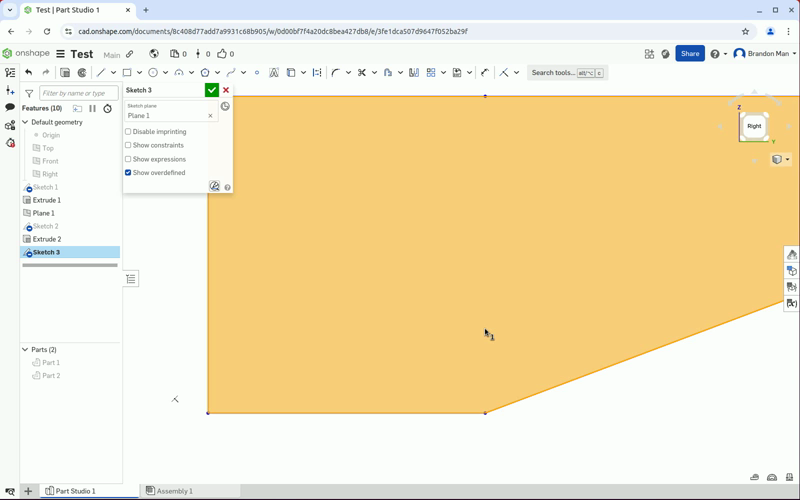
scroll(-6)
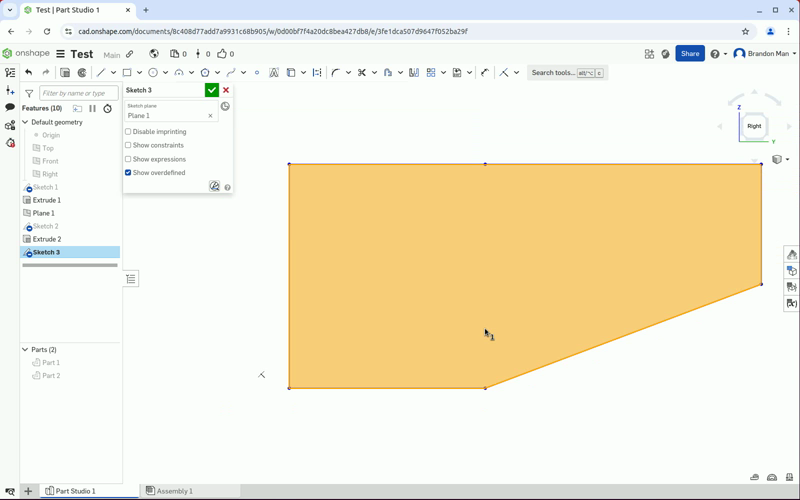
scroll(-6)
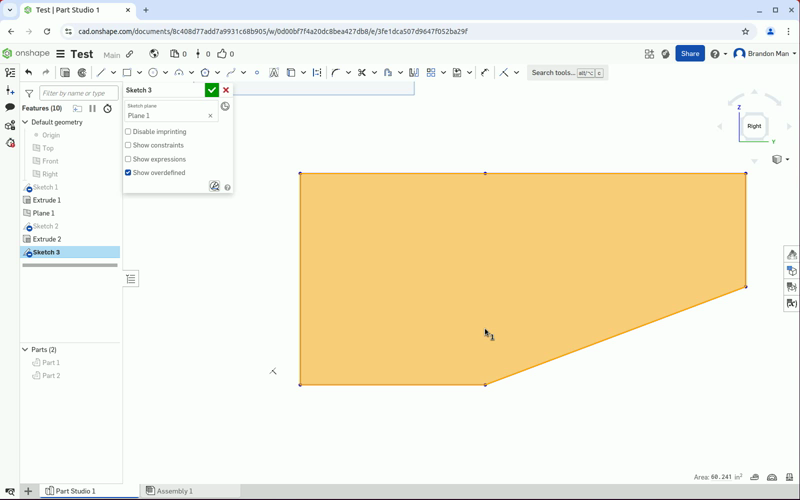
scroll(-6)
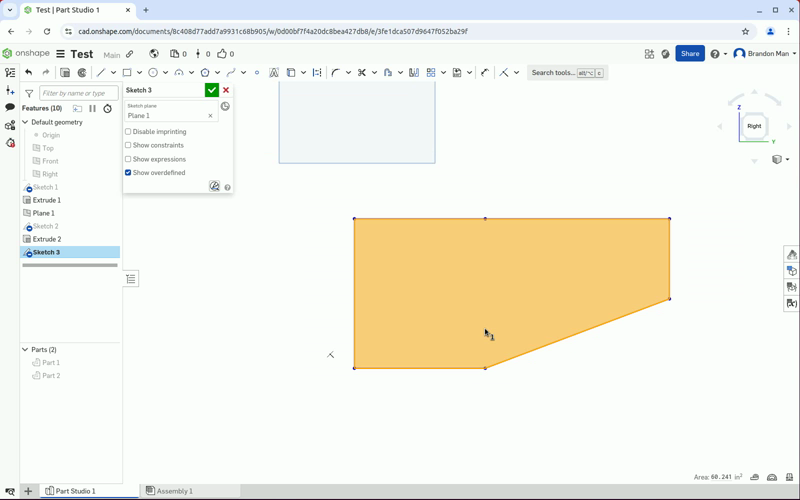
scroll(-6)
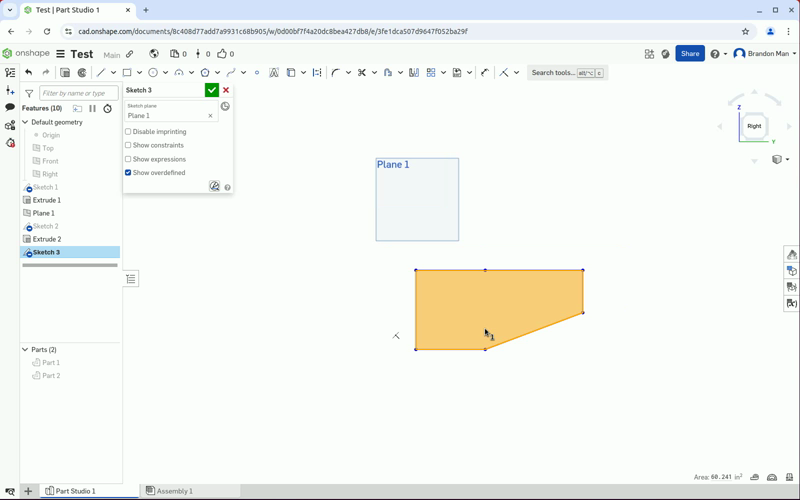
scroll(-6)
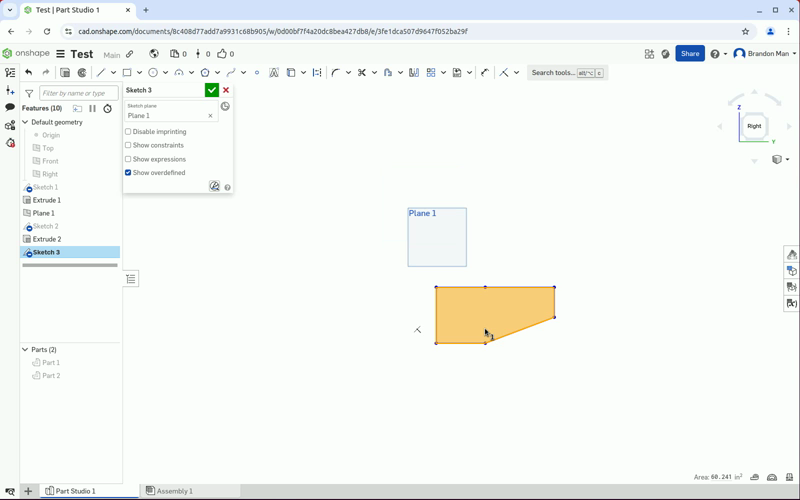
scroll(-6)
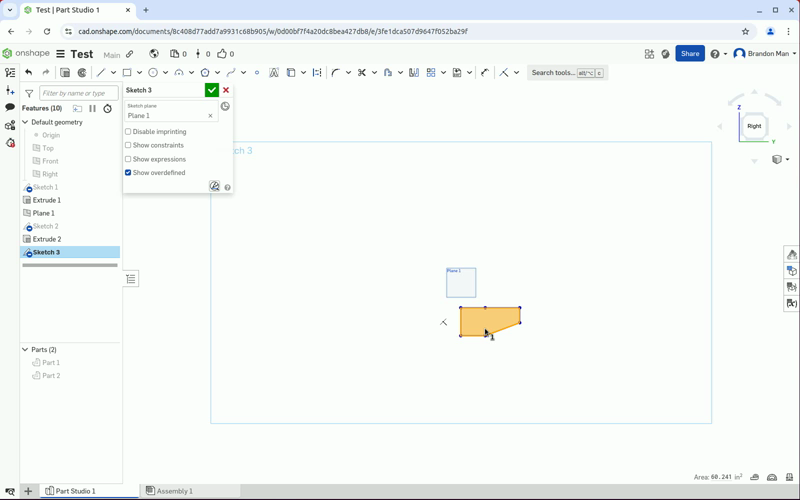
mouse_move(73, 352)
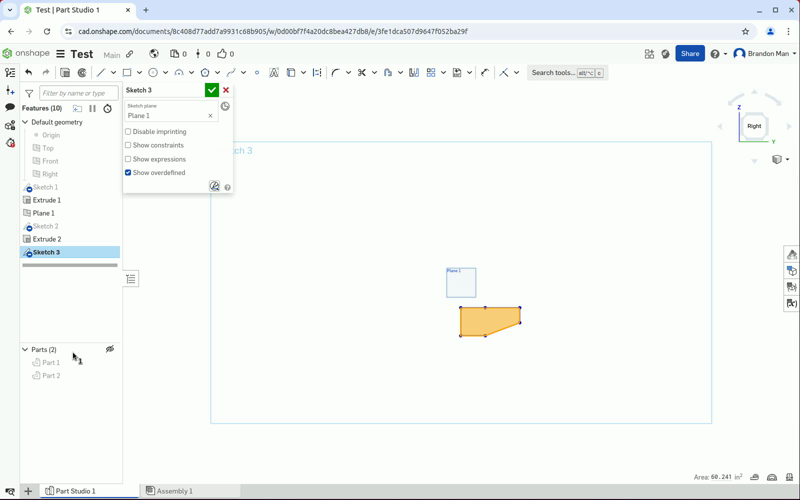
key(shift+y)
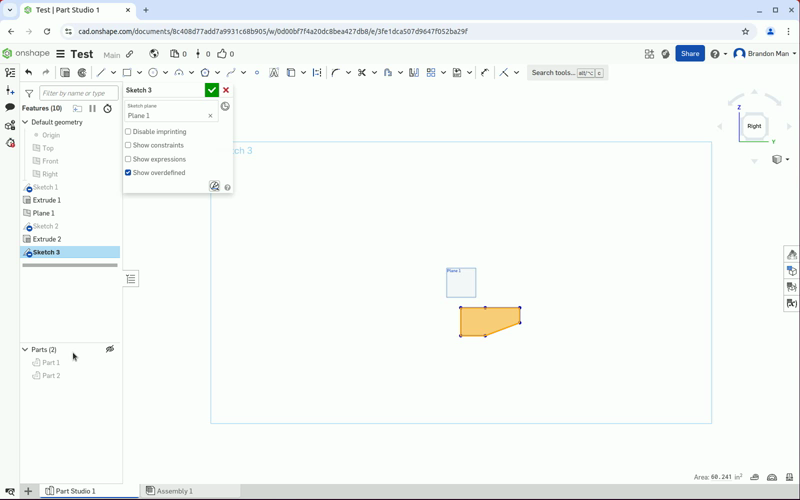
key(shift+e)
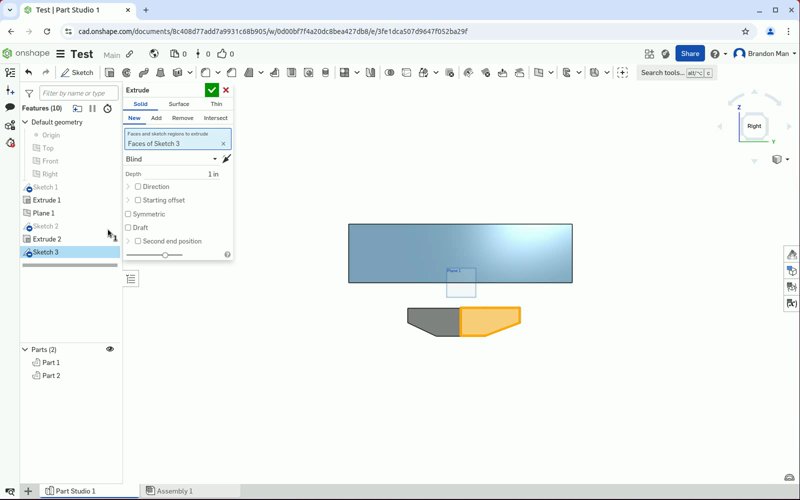
mouse_move(143, 106)
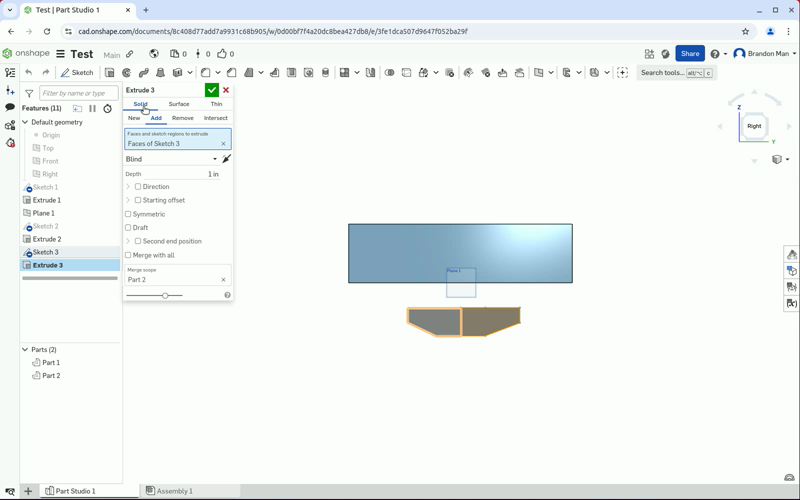
click(143, 106)
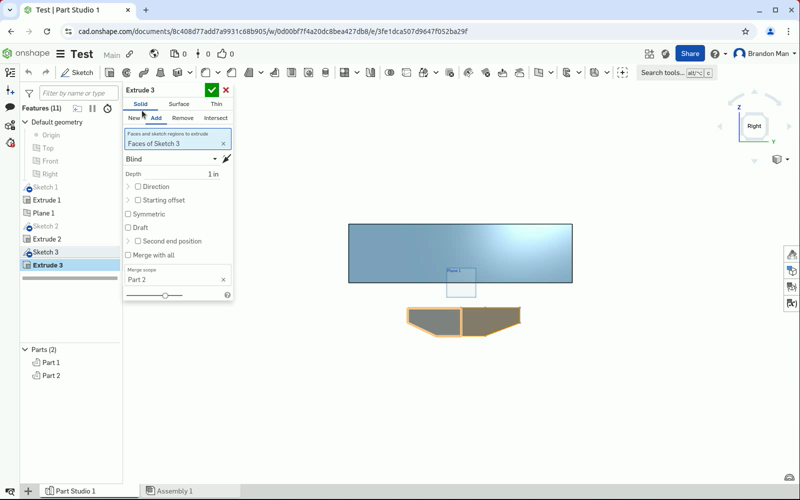
mouse_move(137, 120)
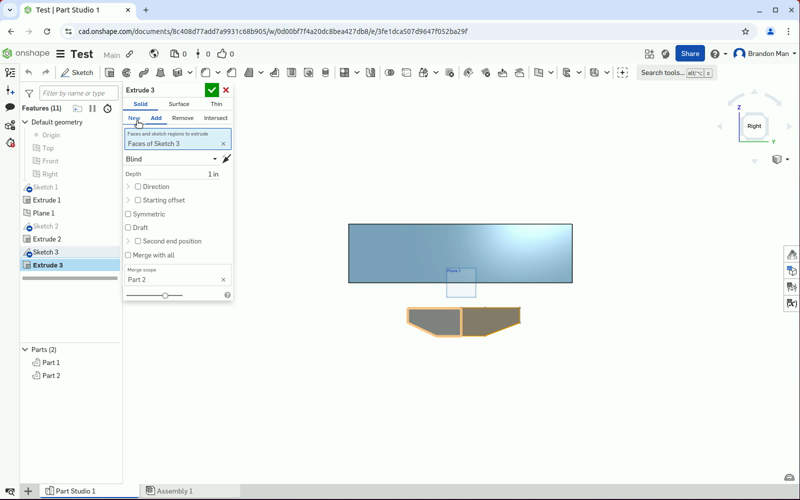
click(137, 120)
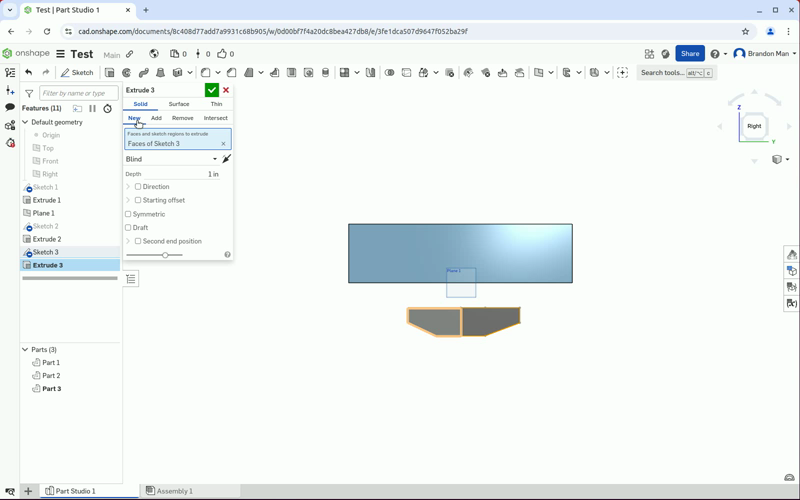
key(tab, 4)
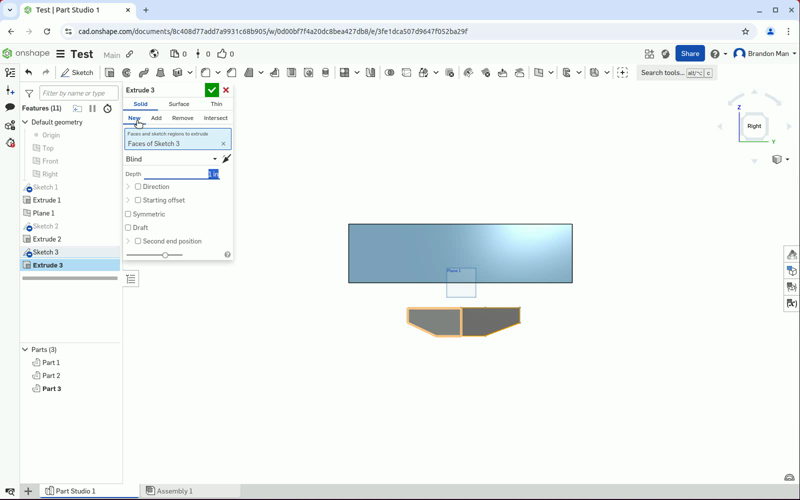
text(-24.071)
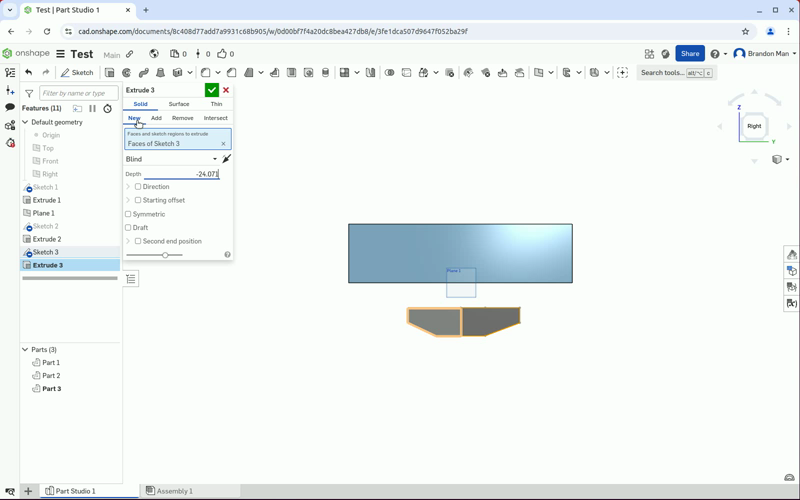
key(enter)
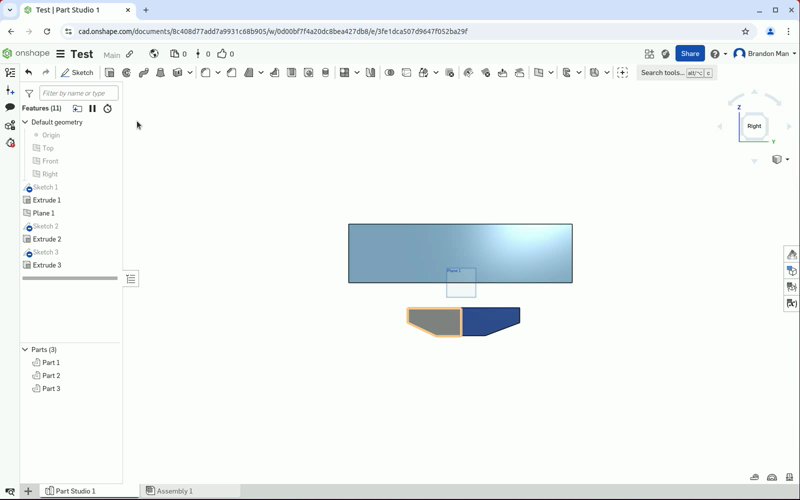
key(shift+h)
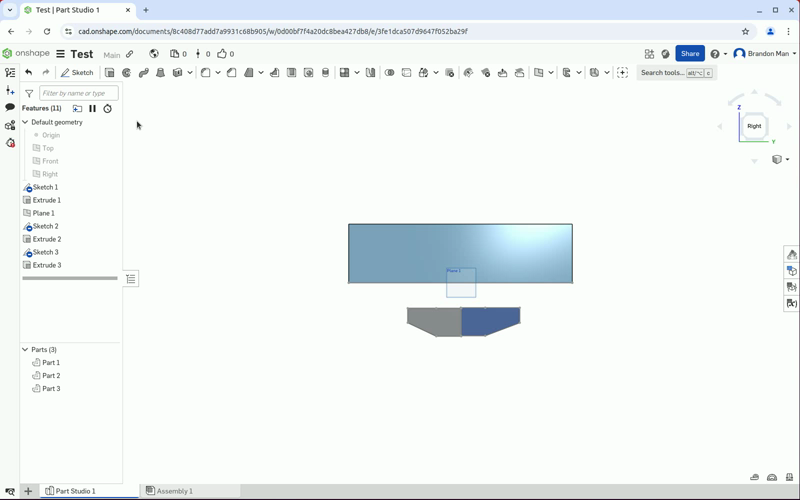
key(shift+h)
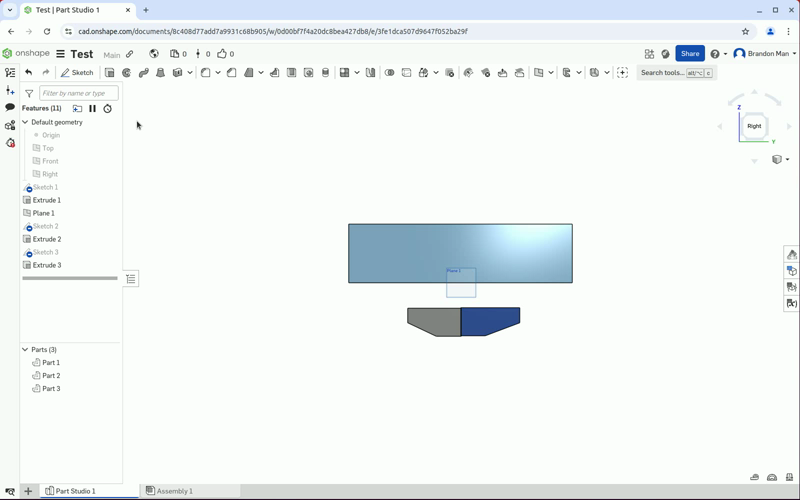
mouse_move(73, 189)
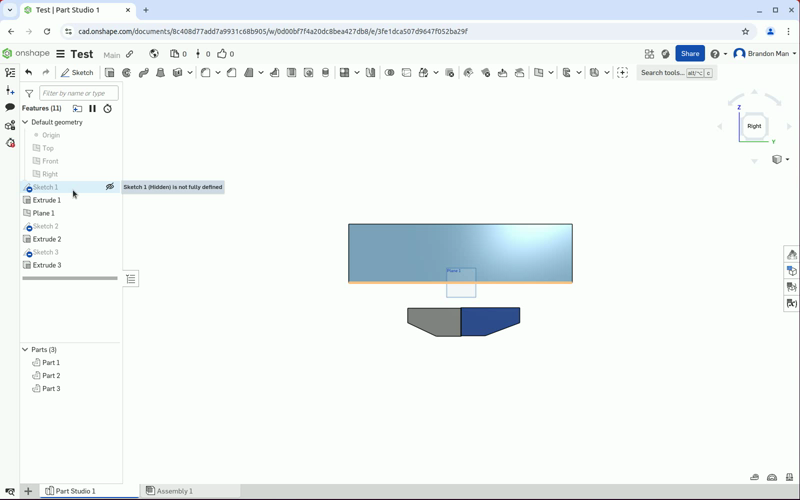
click(73, 189)
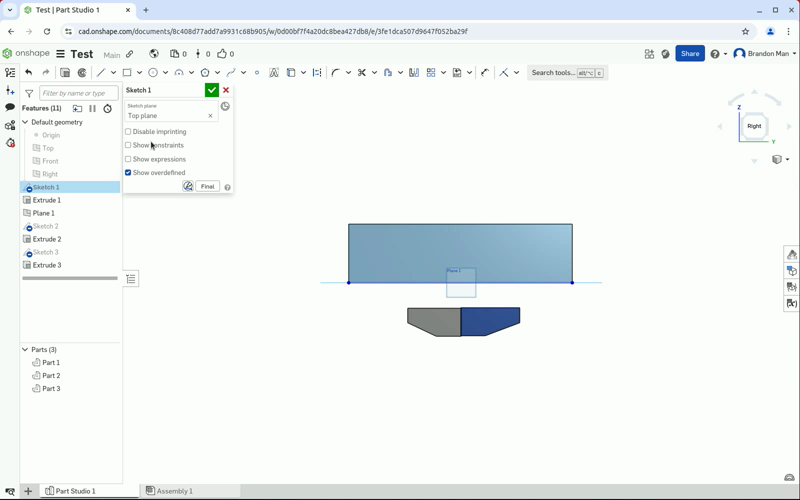
mouse_move(229, 92)
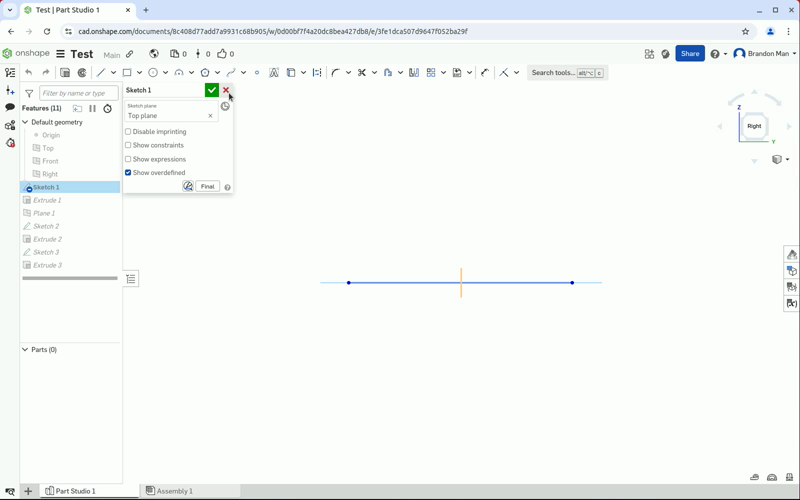
click(229, 92)
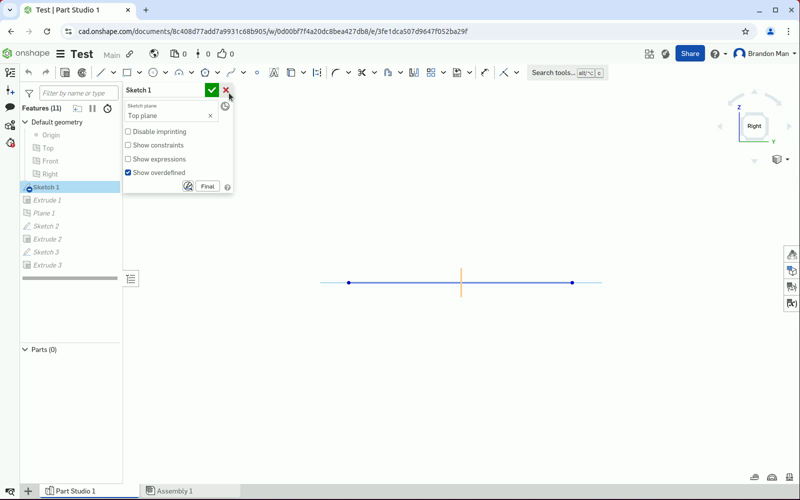
key(shift+s)
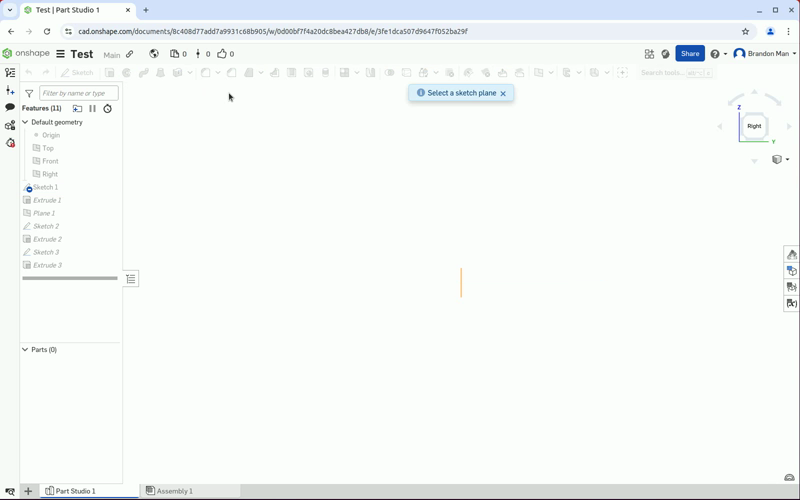
mouse_move(73, 215)
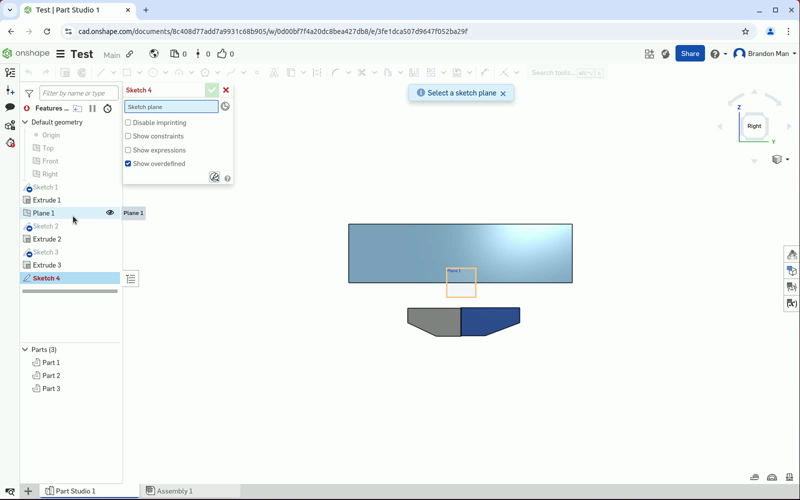
click(73, 215)
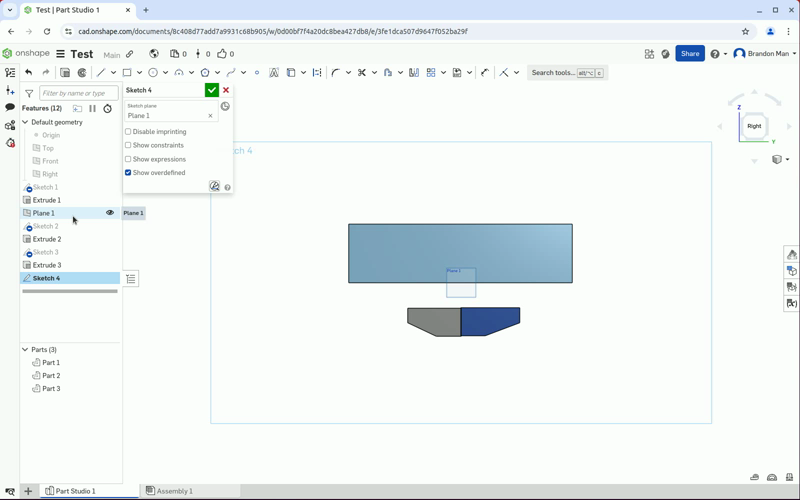
mouse_move(73, 352)
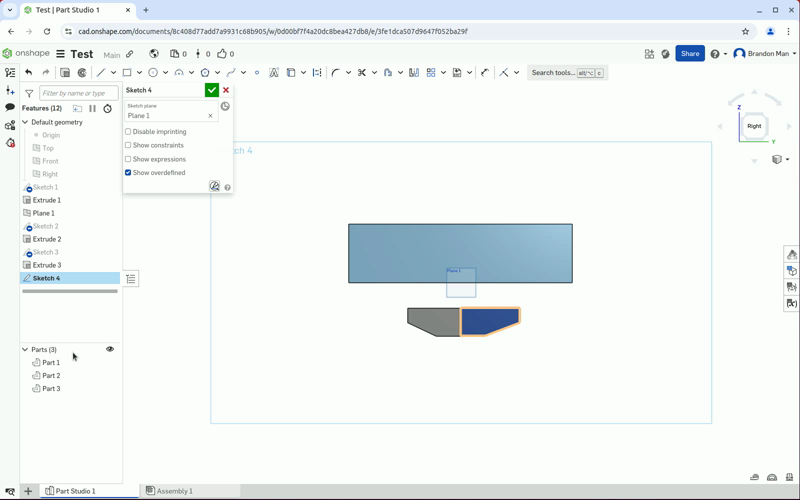
key(y)
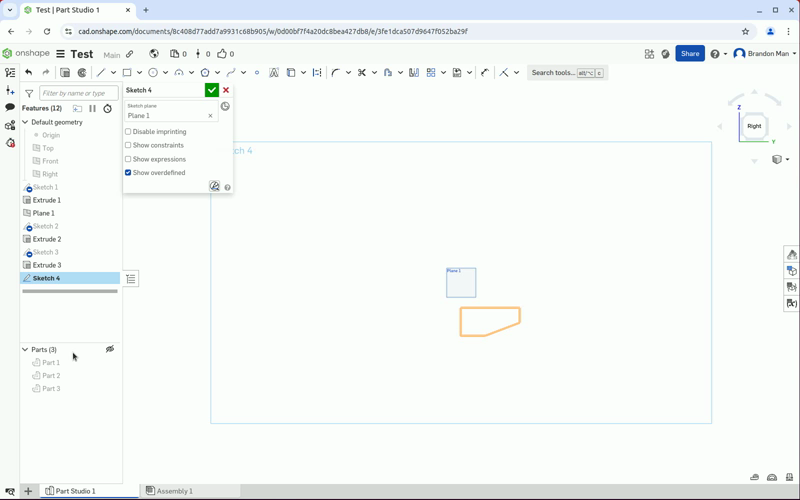
key(l)
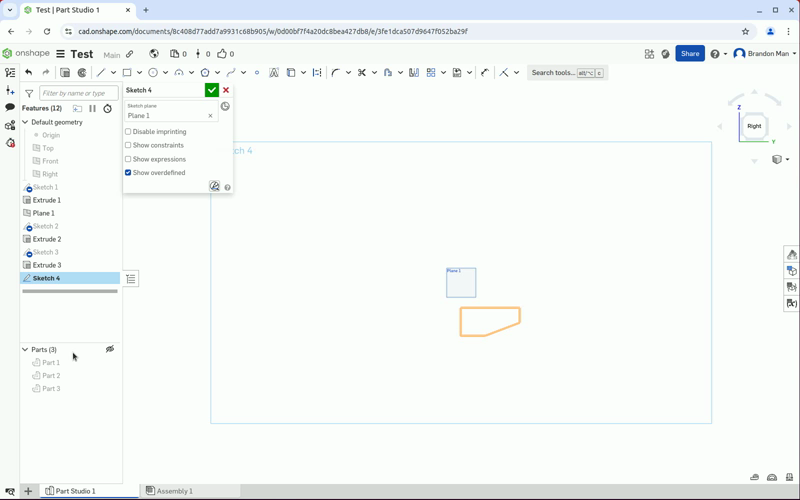
key_down(shift)
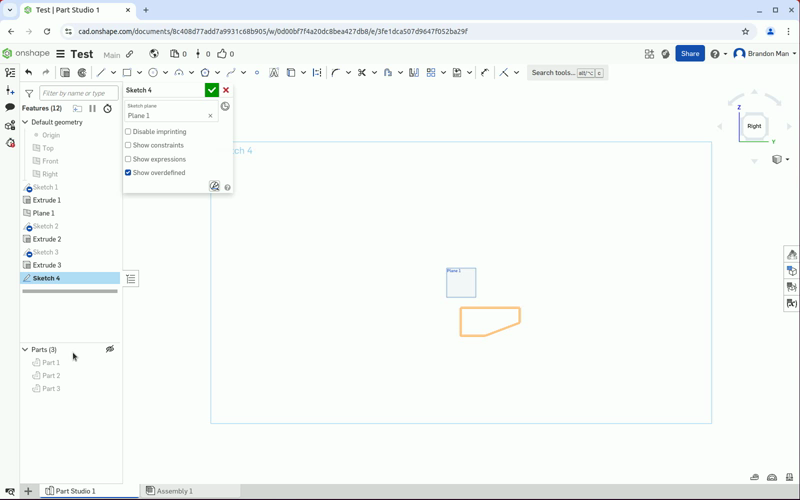
mouse_move(436, 307)
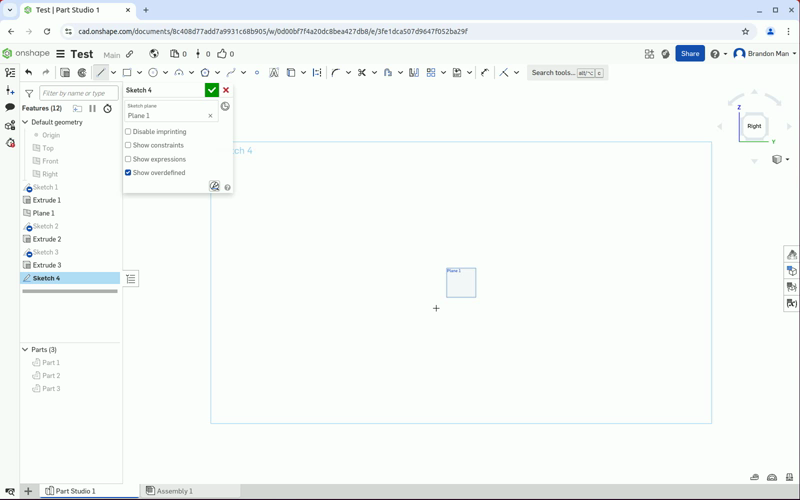
click(436, 307)
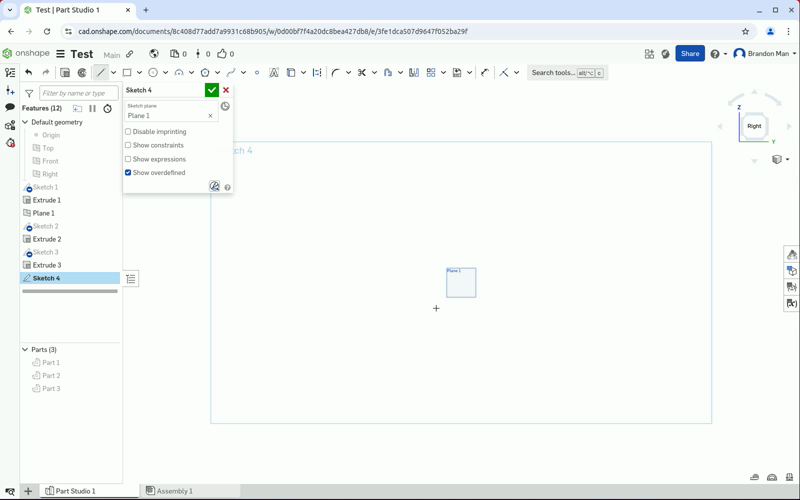
key_up(shift)
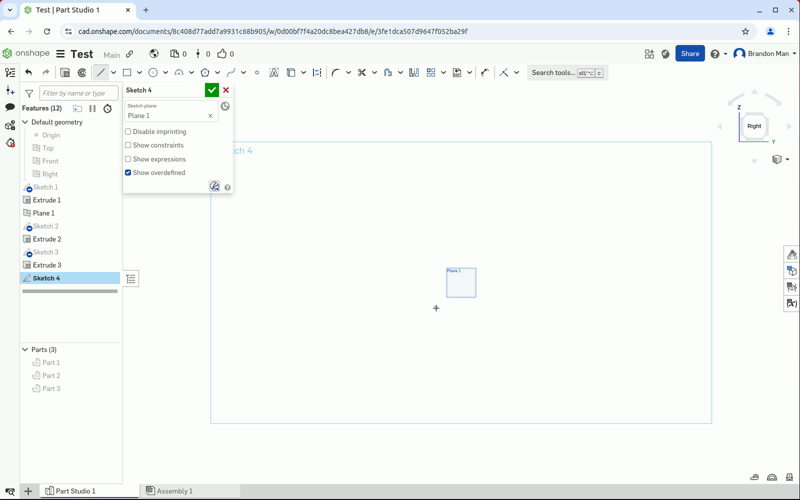
key_down(shift)
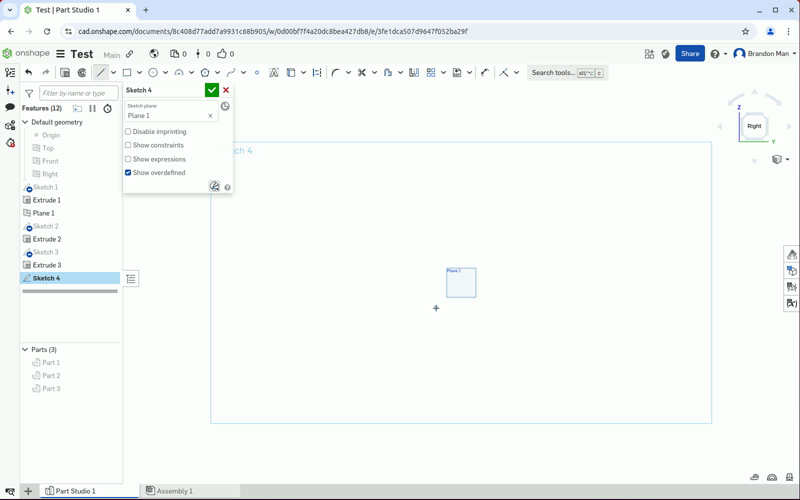
mouse_move(466, 307)
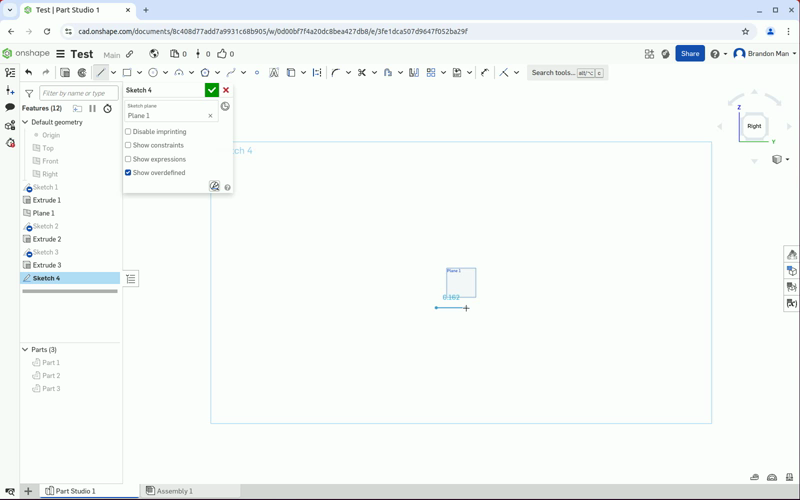
mouse_move(460, 307)
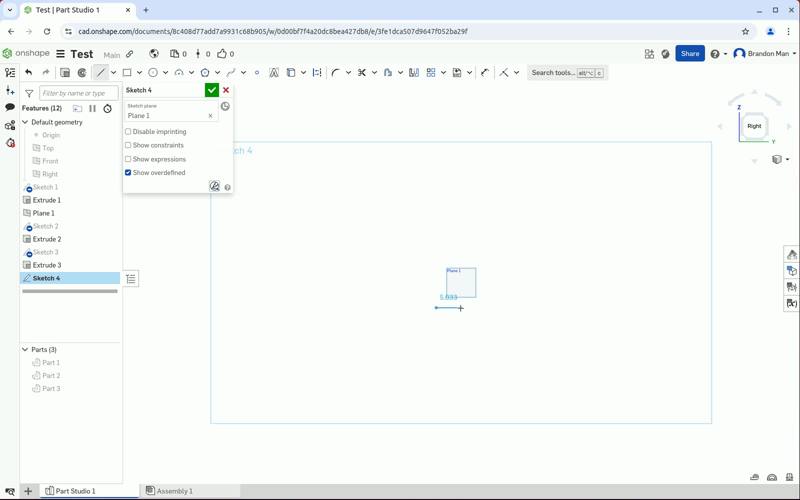
click(460, 307)
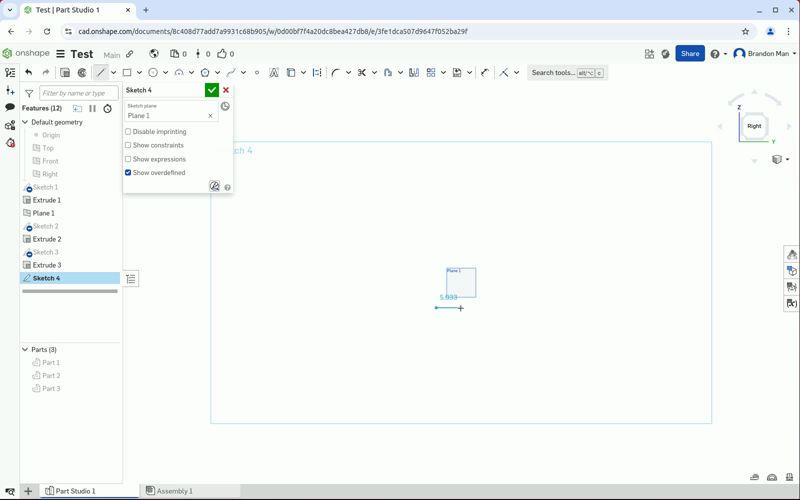
key_up(shift)
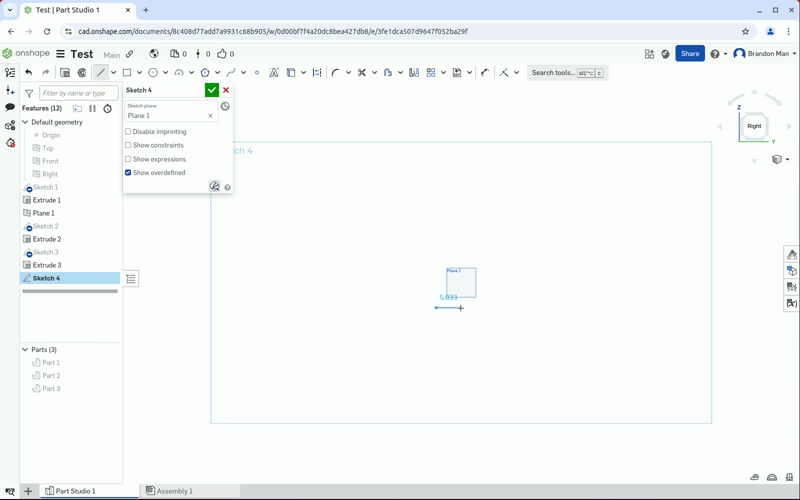
key_down(shift)
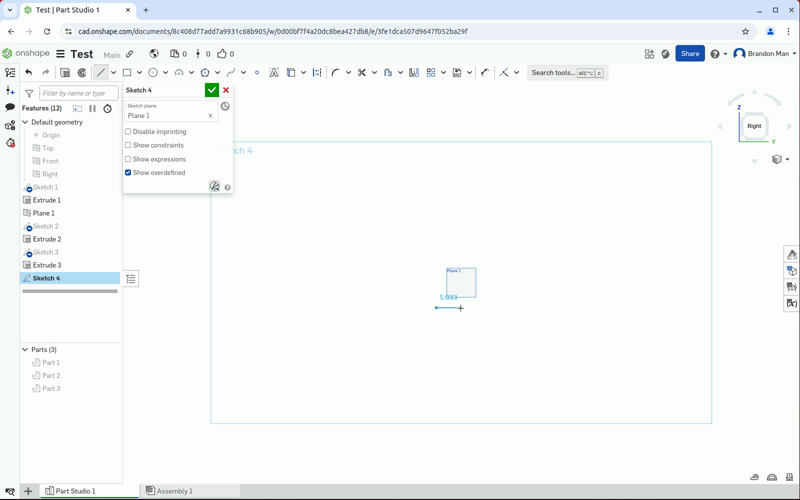
mouse_move(490, 307)
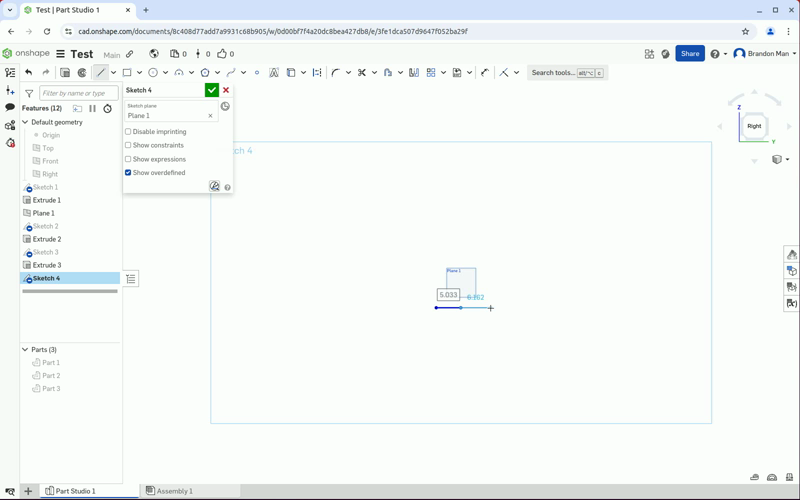
mouse_move(460, 282)
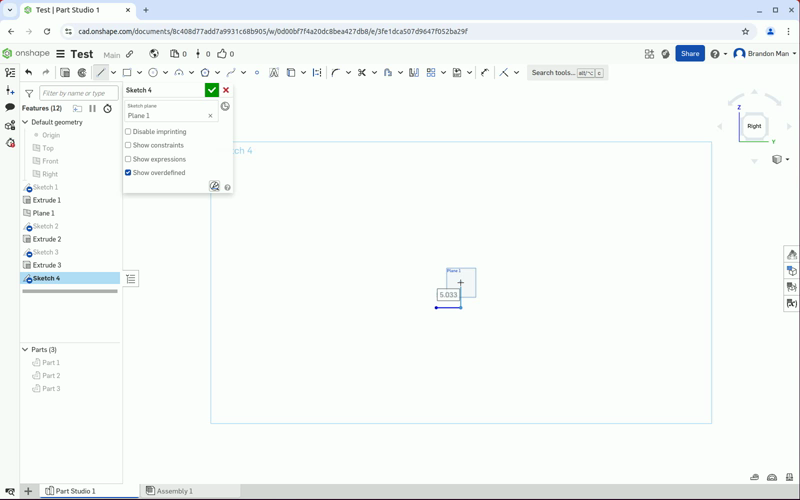
click(460, 282)
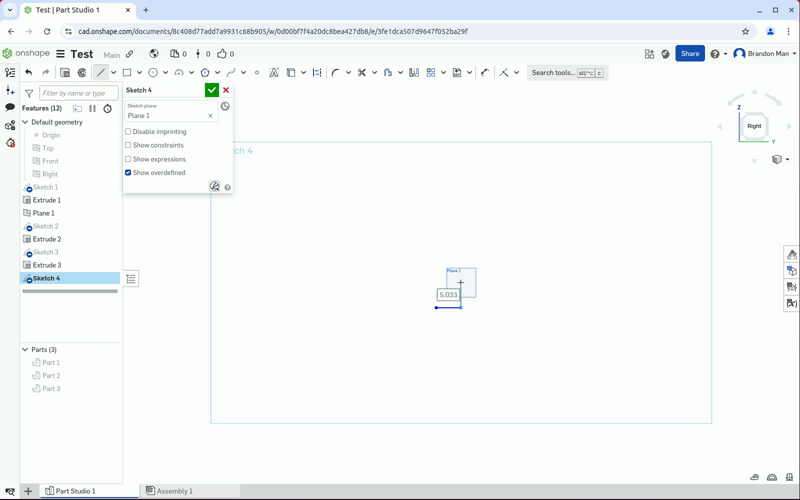
key_up(shift)
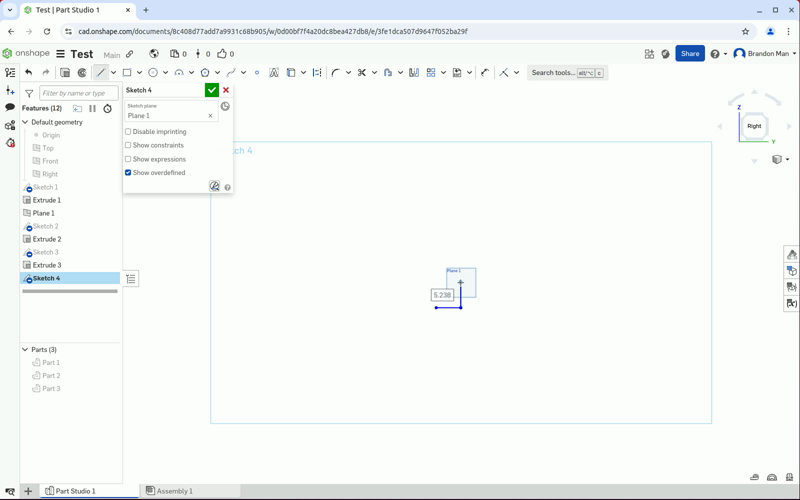
key_down(shift)
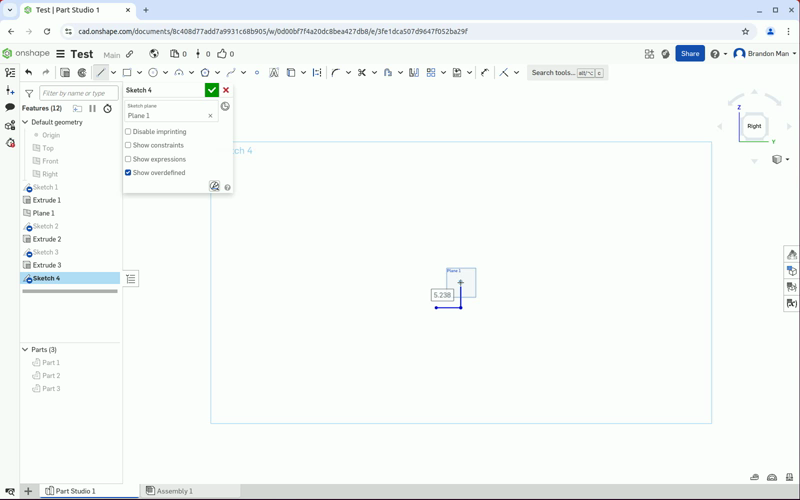
mouse_move(490, 282)
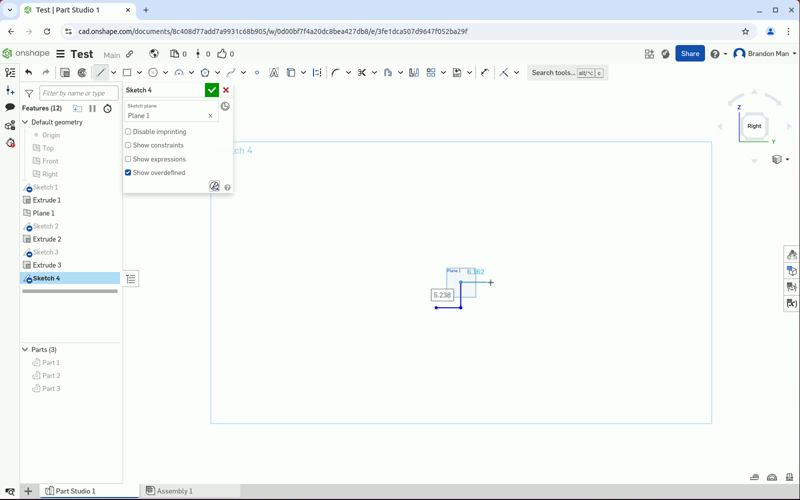
mouse_move(436, 282)
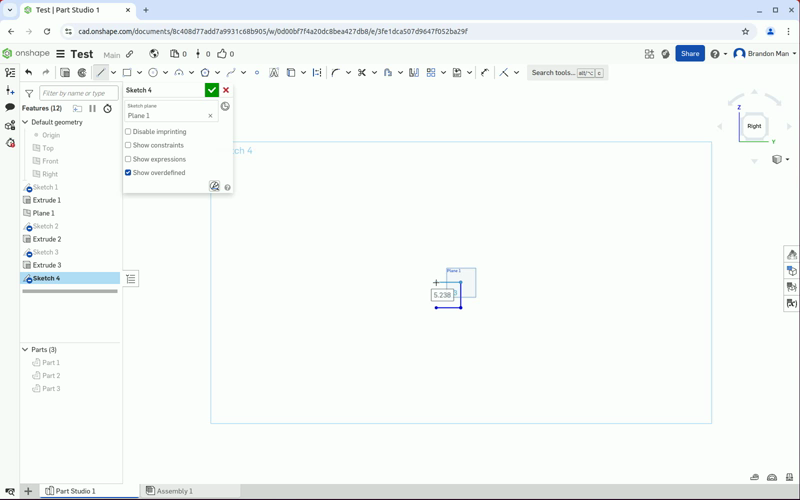
click(436, 282)
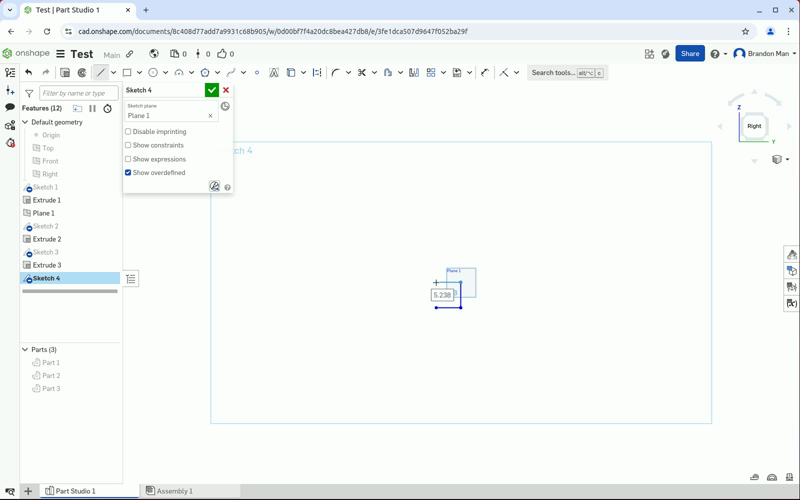
key_up(shift)
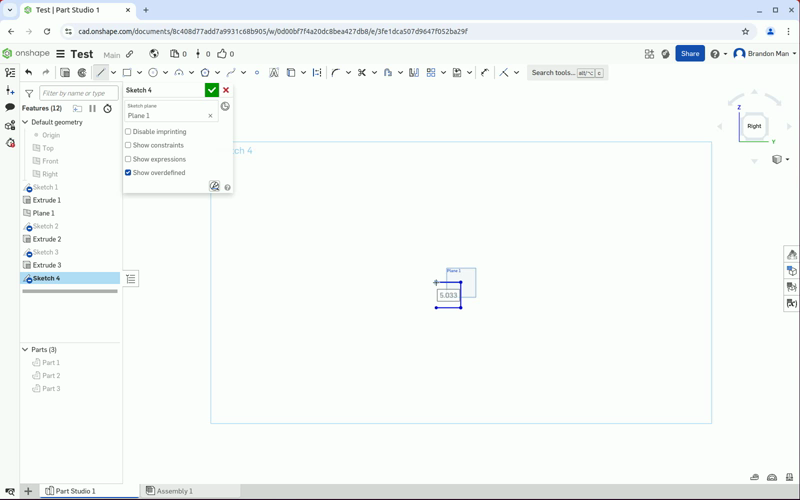
mouse_move(466, 282)
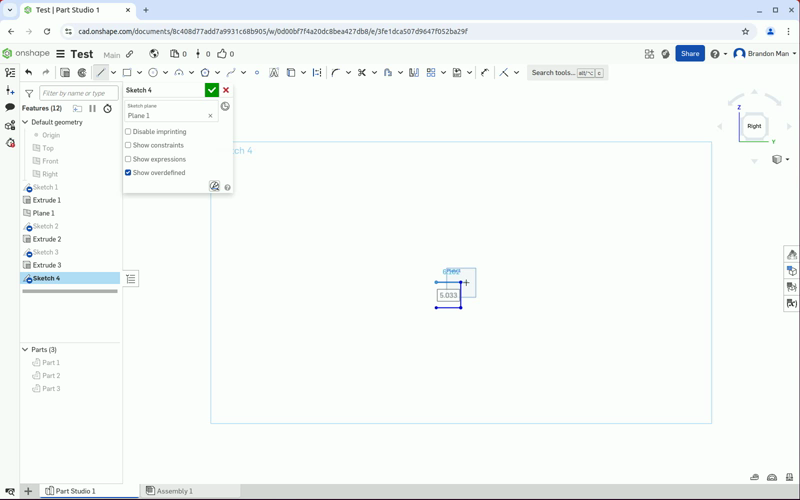
key_down(shift)
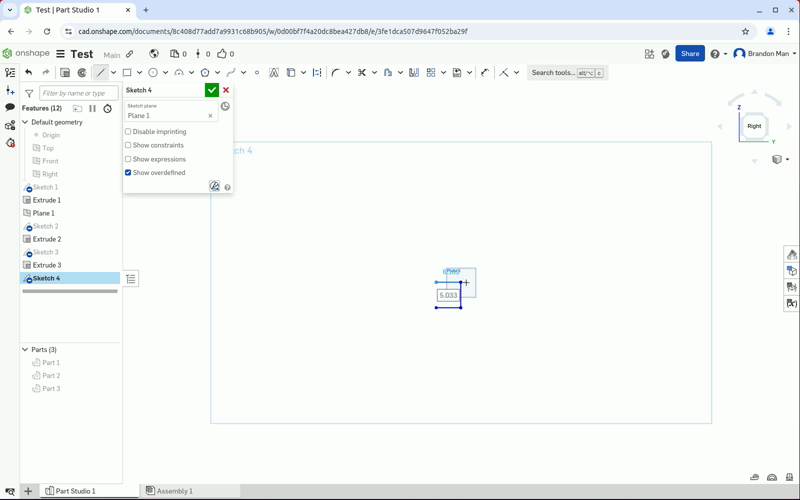
mouse_move(436, 307)
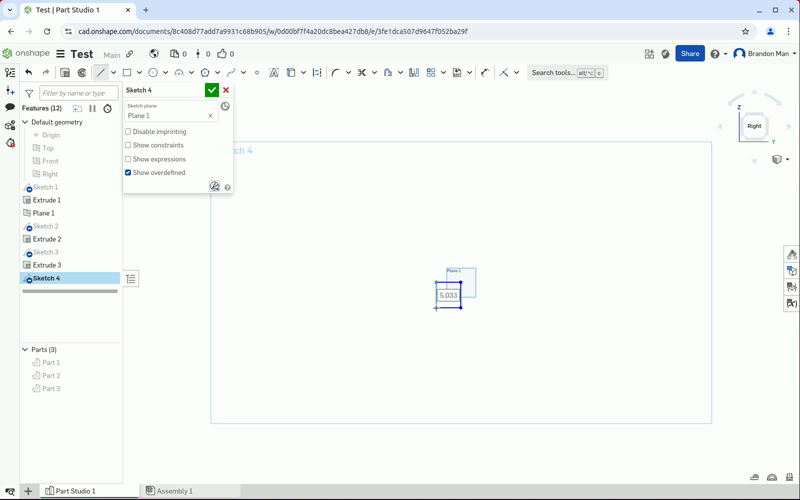
key_up(shift)
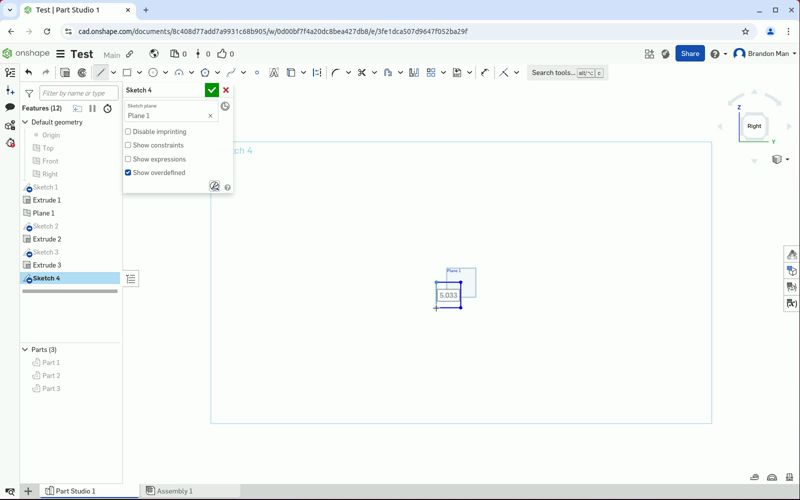
click(436, 307)
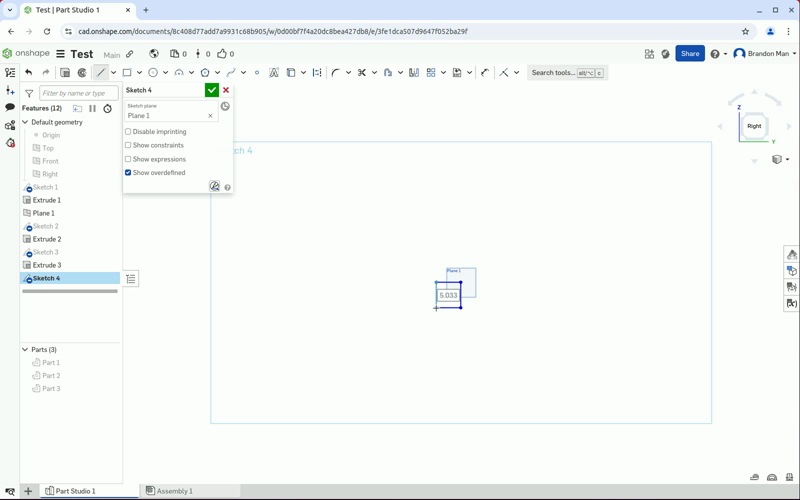
key(esc)
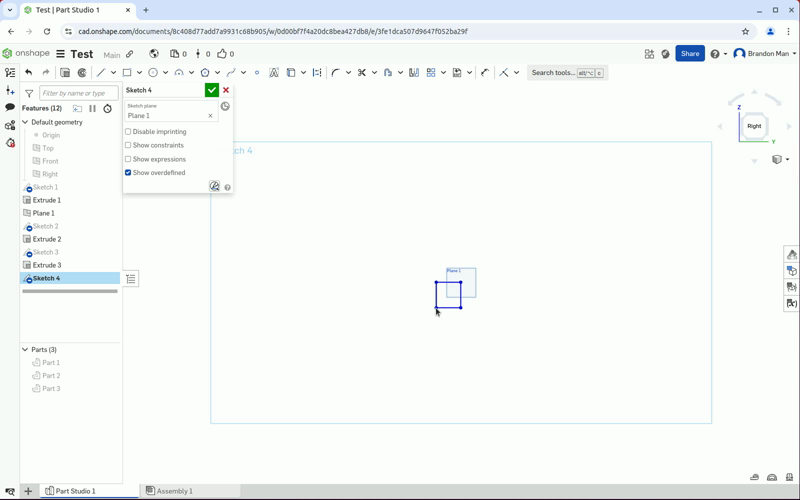
mouse_move(437, 294)
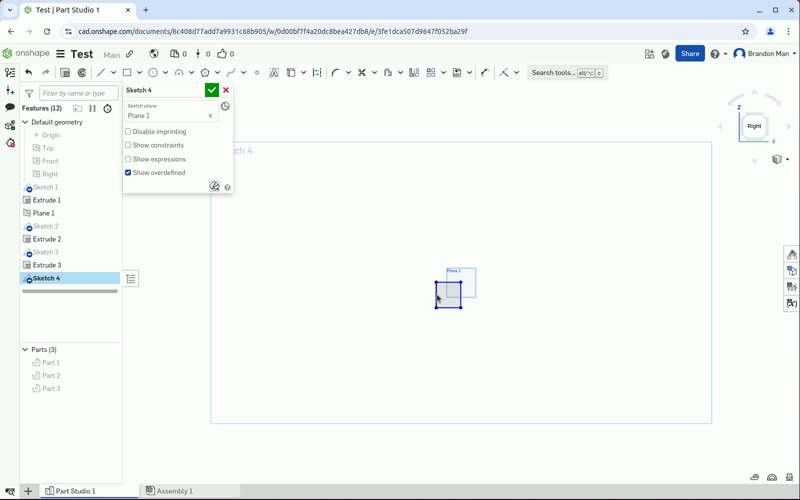
scroll(6)
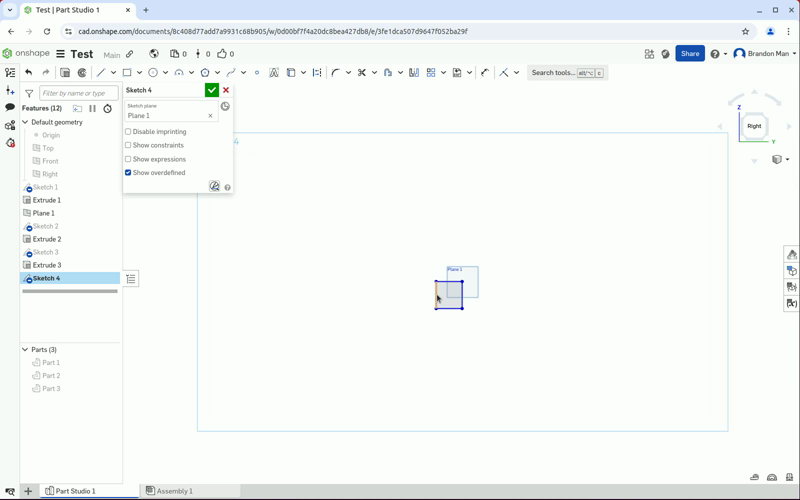
scroll(6)
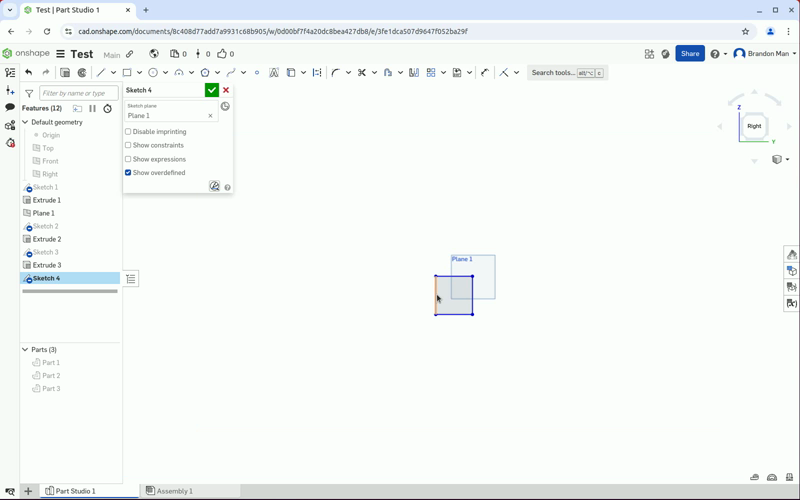
scroll(6)
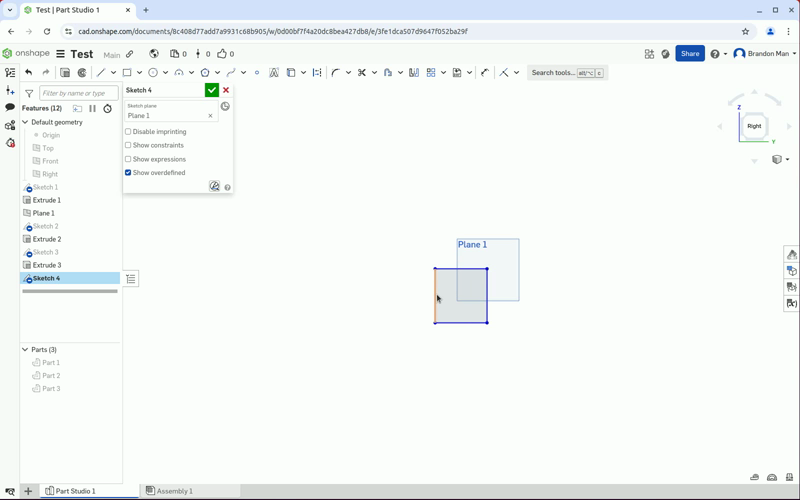
scroll(6)
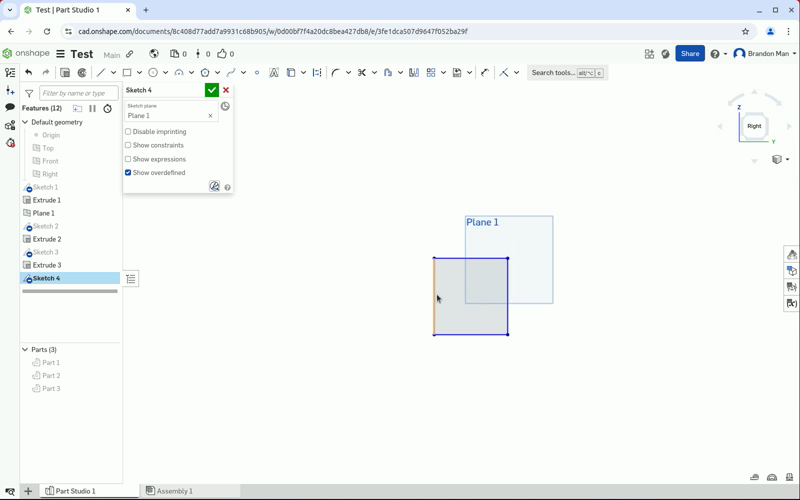
scroll(6)
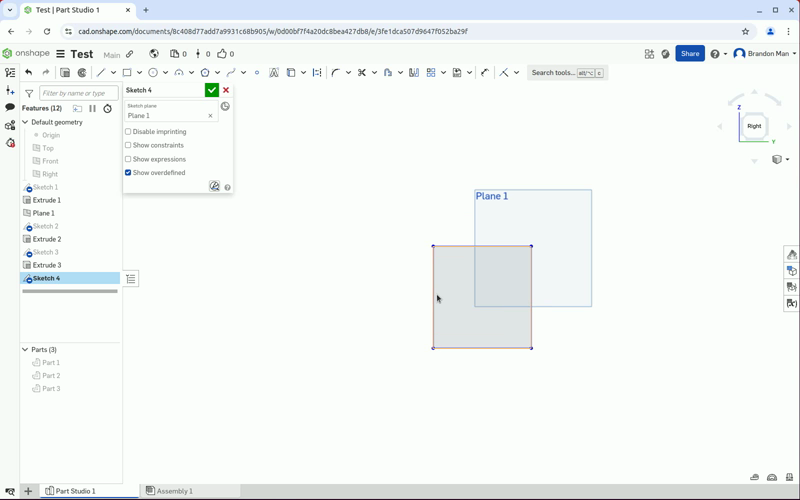
scroll(6)
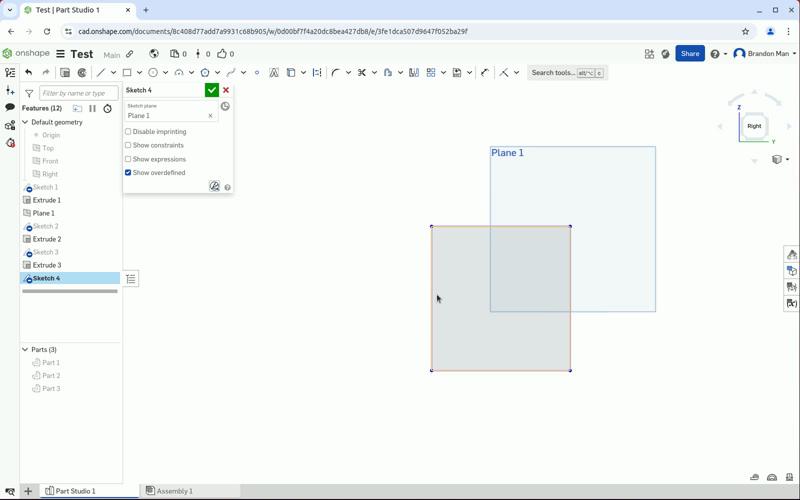
scroll(6)
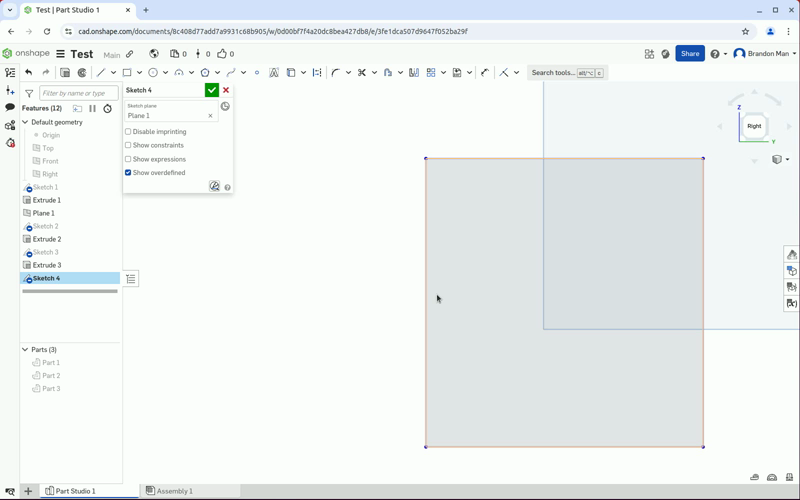
click(437, 294)
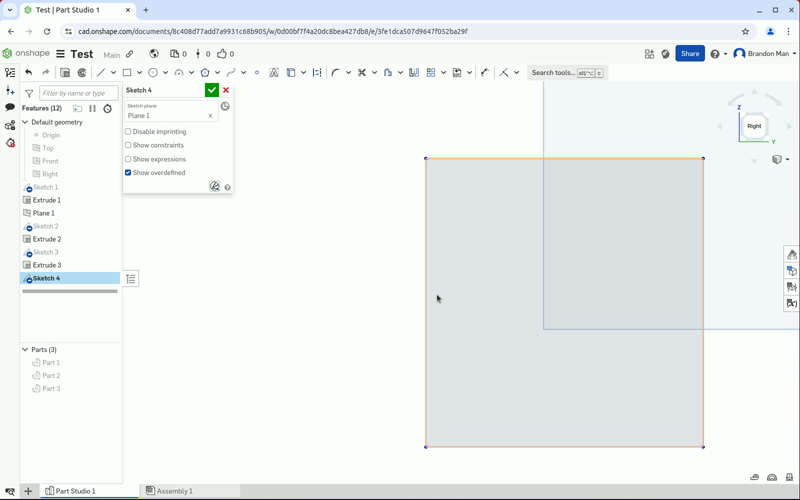
scroll(-6)
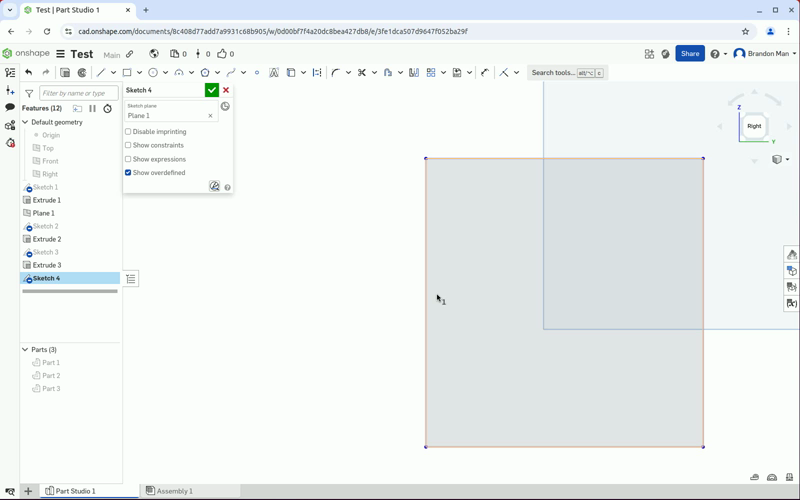
scroll(-6)
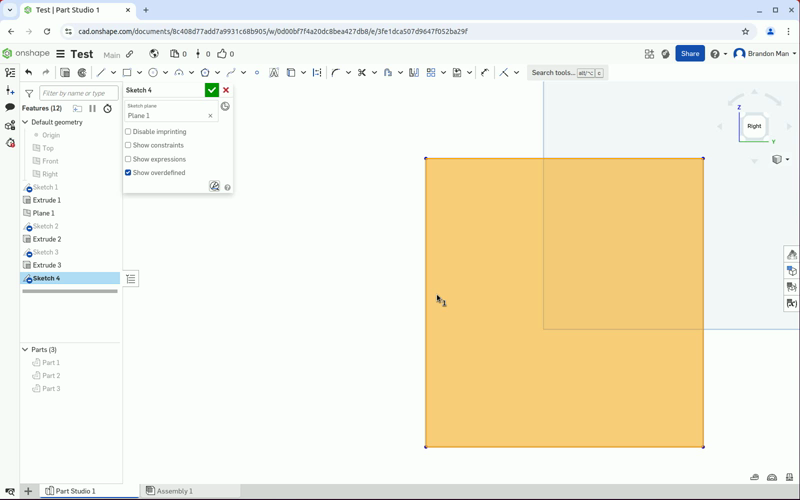
scroll(-6)
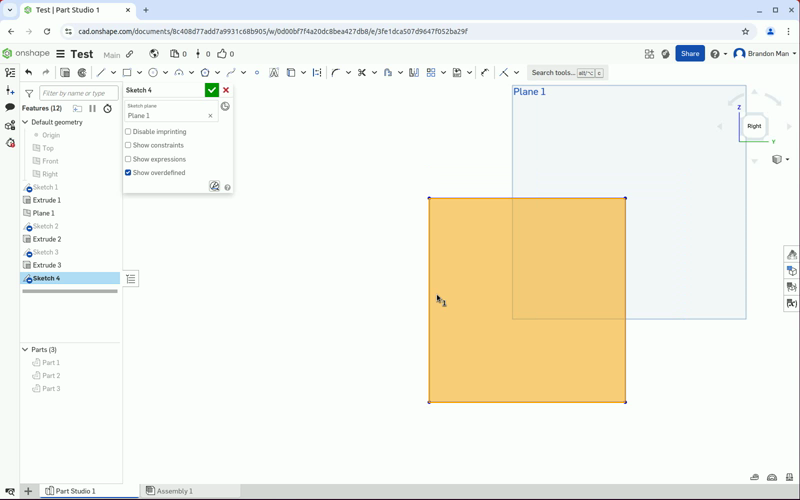
scroll(-6)
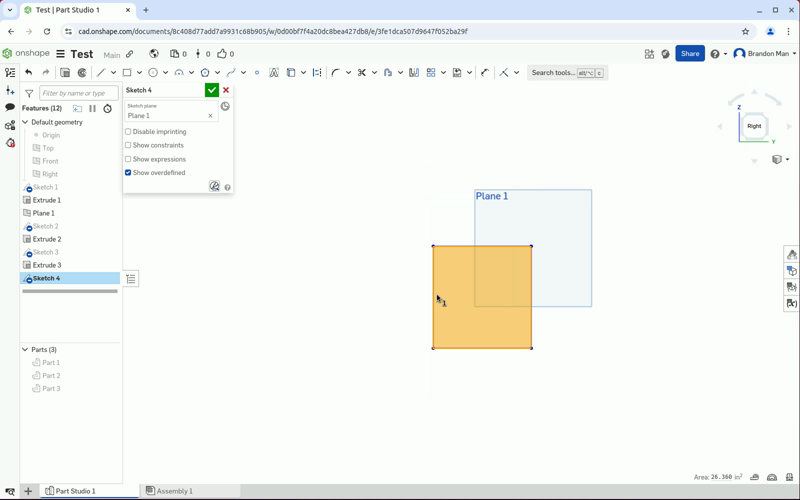
scroll(-6)
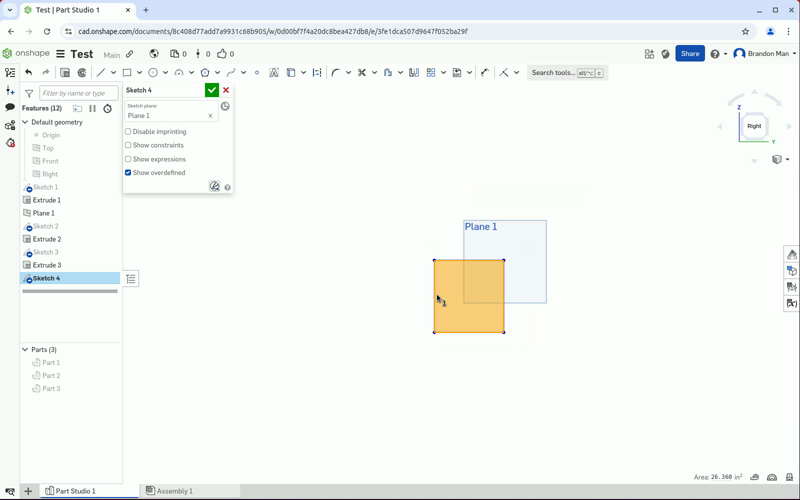
scroll(-6)
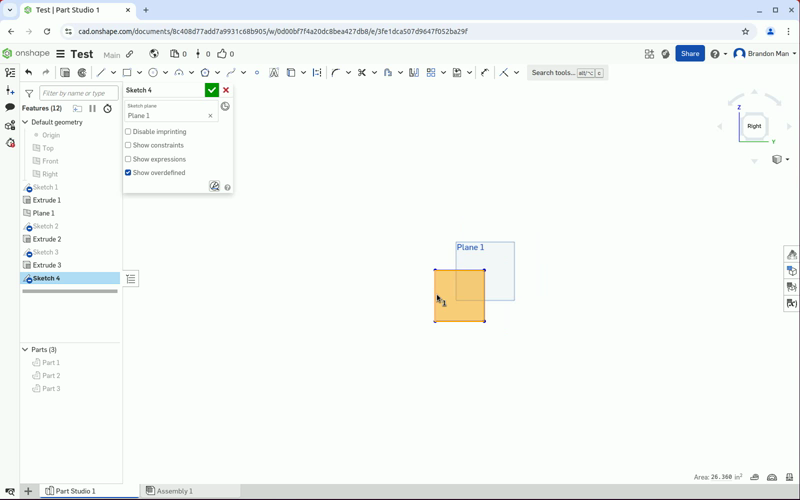
scroll(-6)
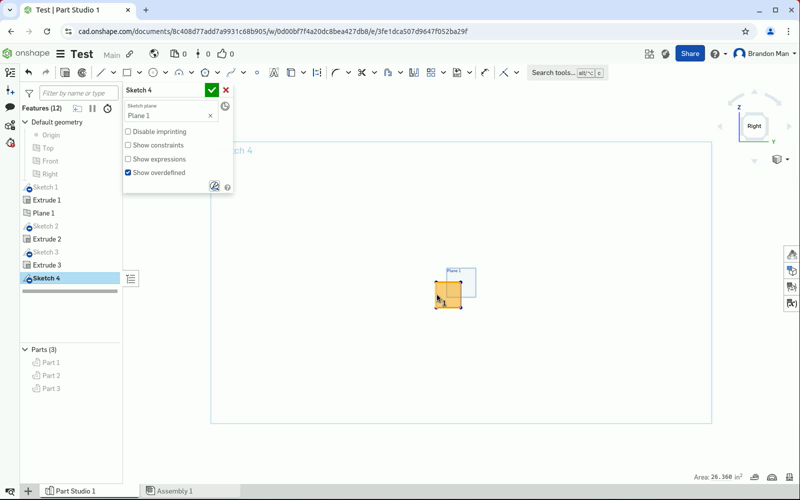
mouse_move(73, 352)
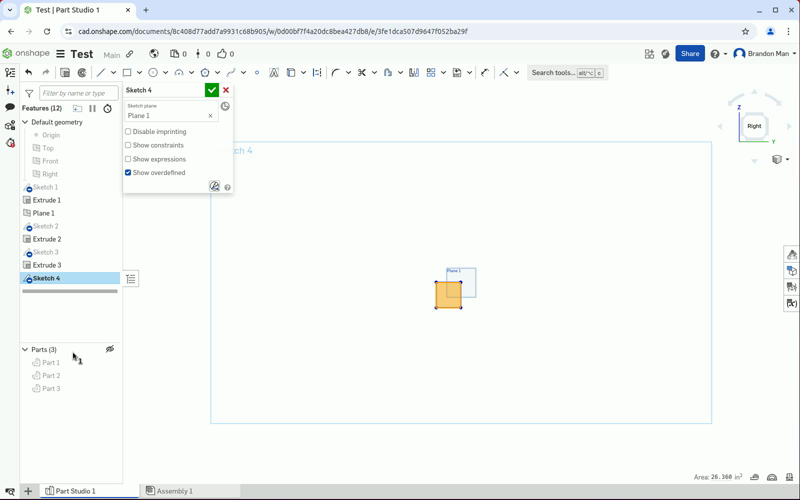
key(shift+y)
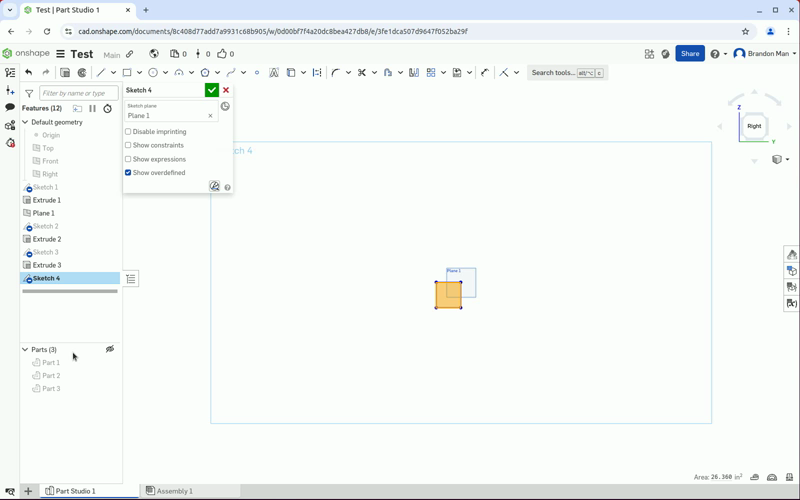
key(shift+e)
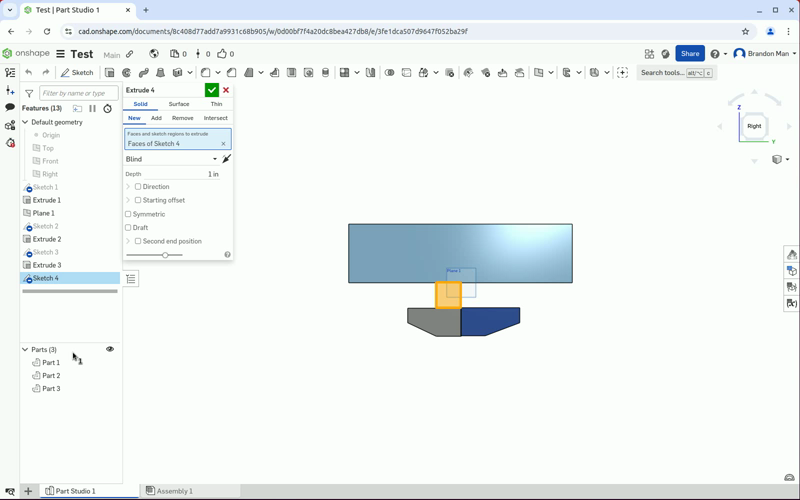
mouse_move(143, 106)
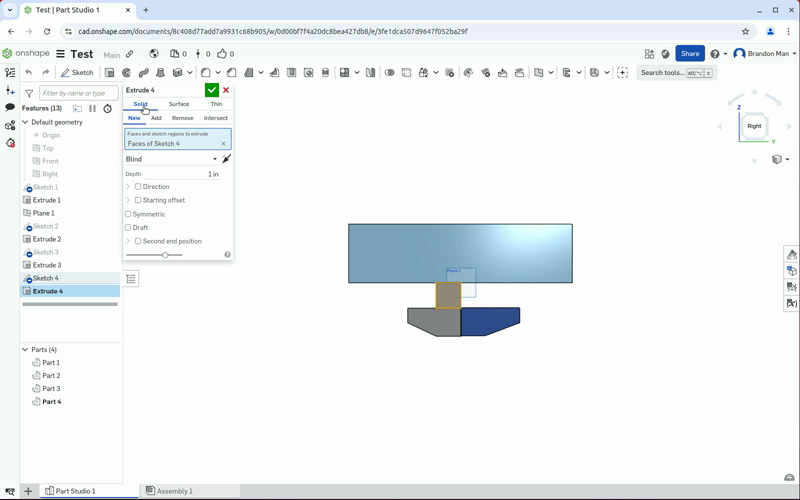
click(143, 106)
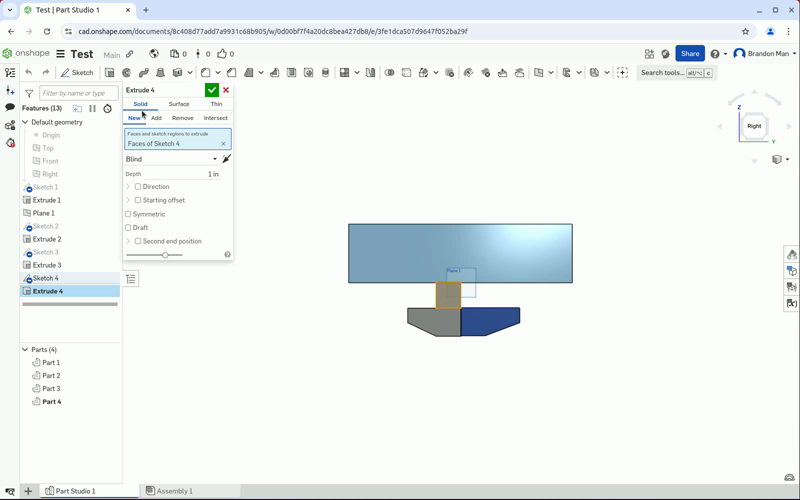
mouse_move(137, 120)
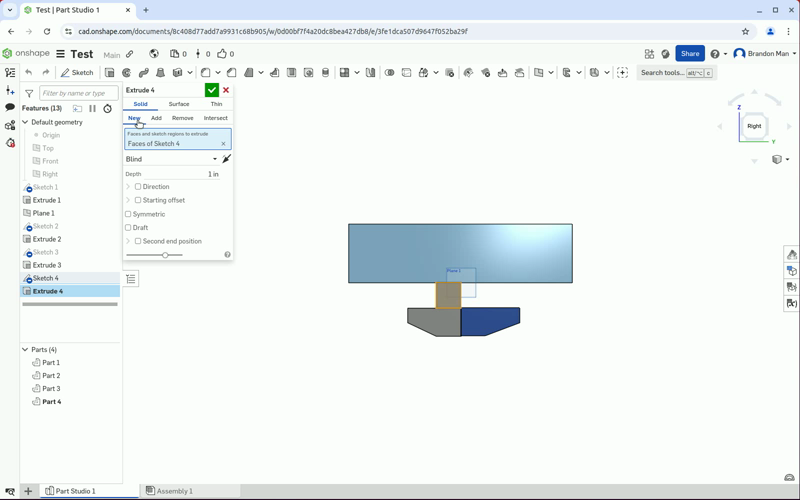
click(137, 120)
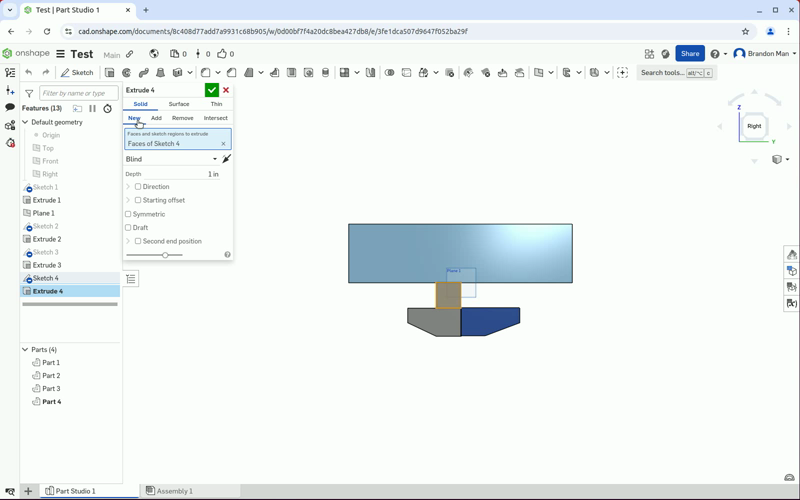
key(tab, 4)
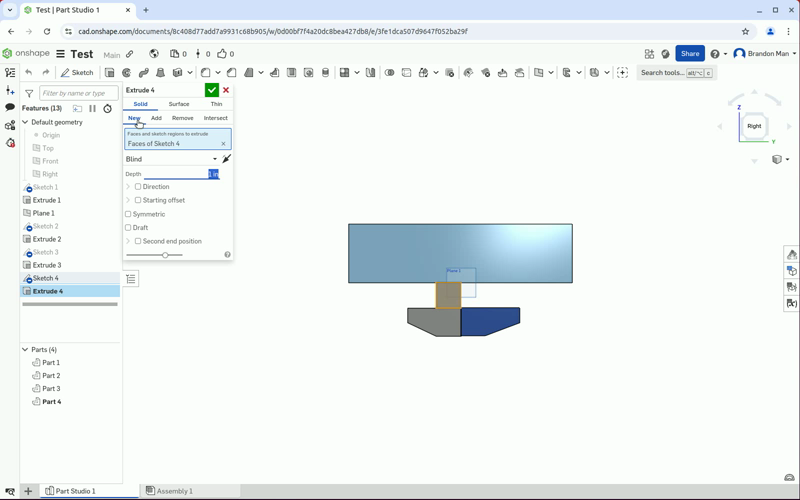
text(-24.071)
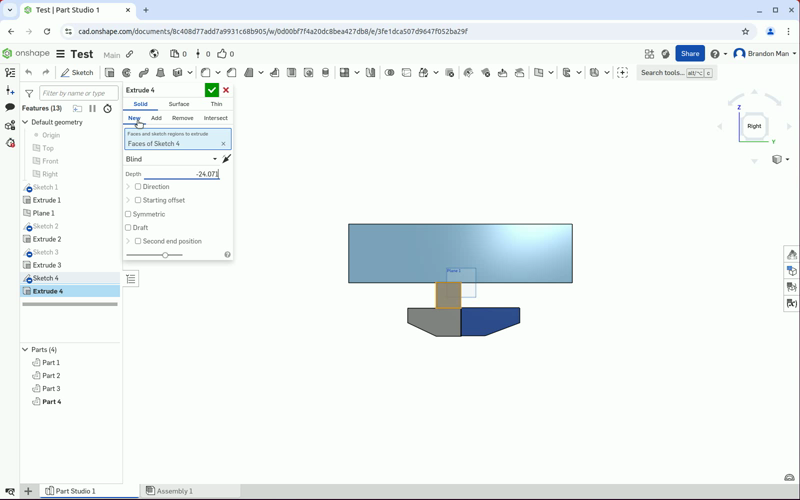
key(enter)
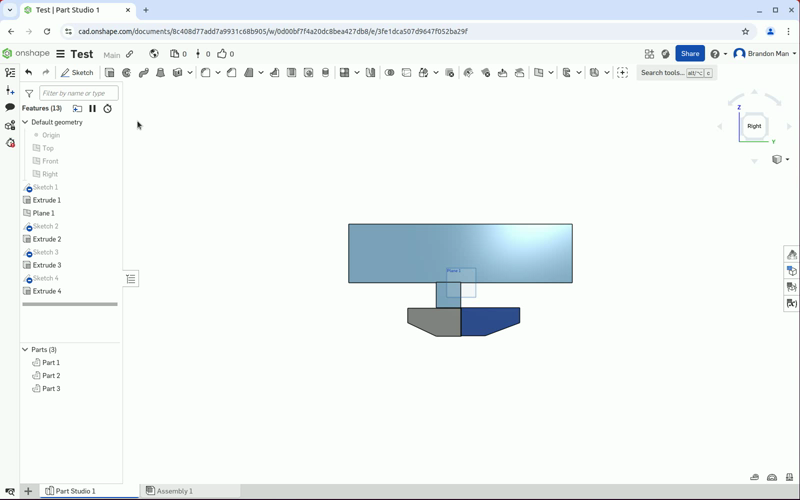
key(shift+h)
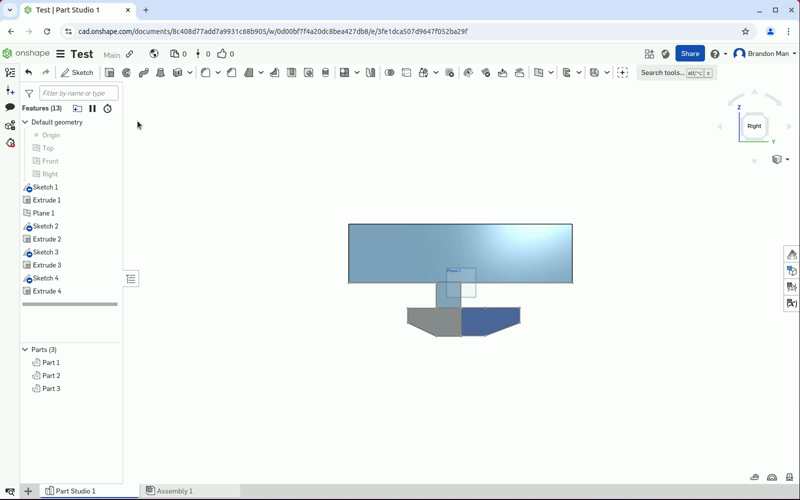
key(shift+h)
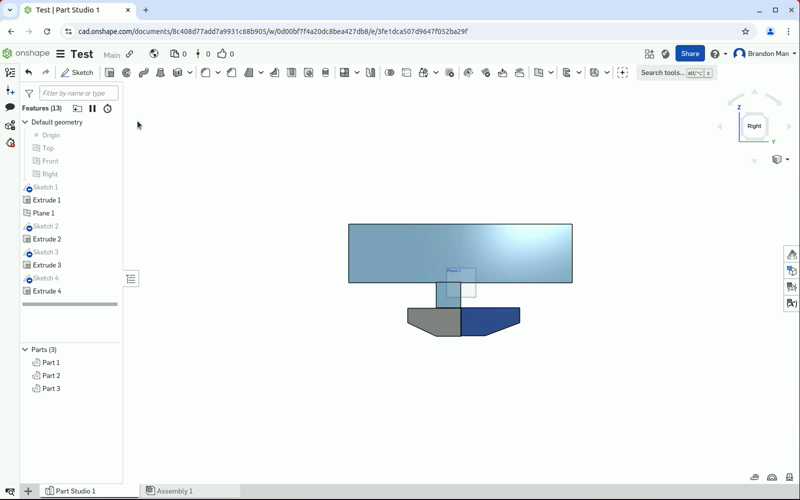
mouse_move(73, 189)
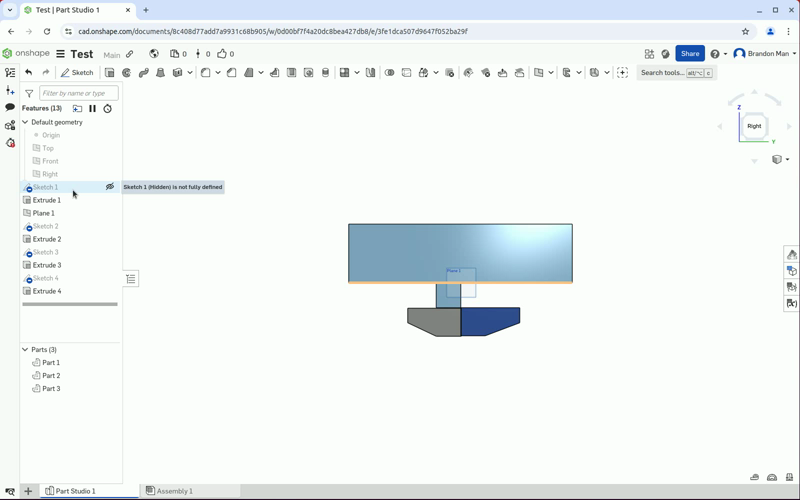
click(73, 189)
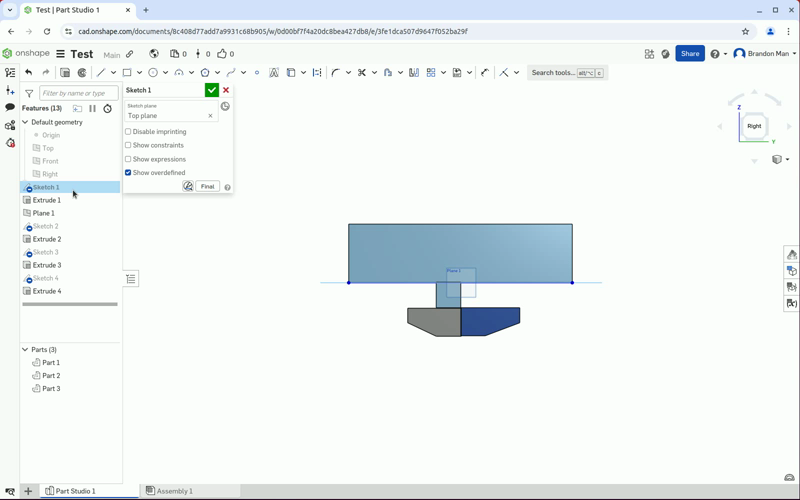
mouse_move(229, 92)
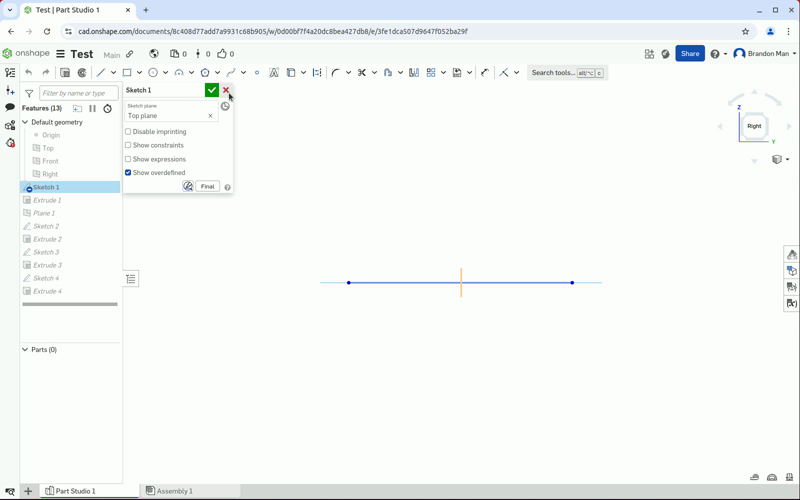
click(229, 92)
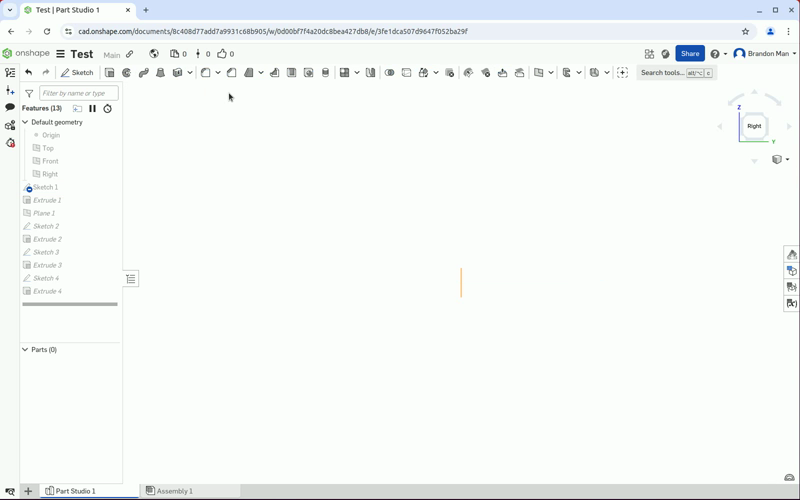
key(shift+s)
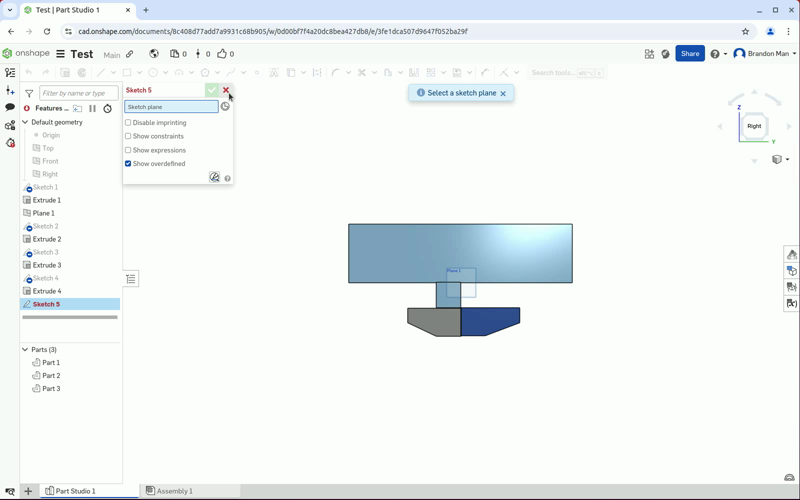
mouse_move(73, 215)
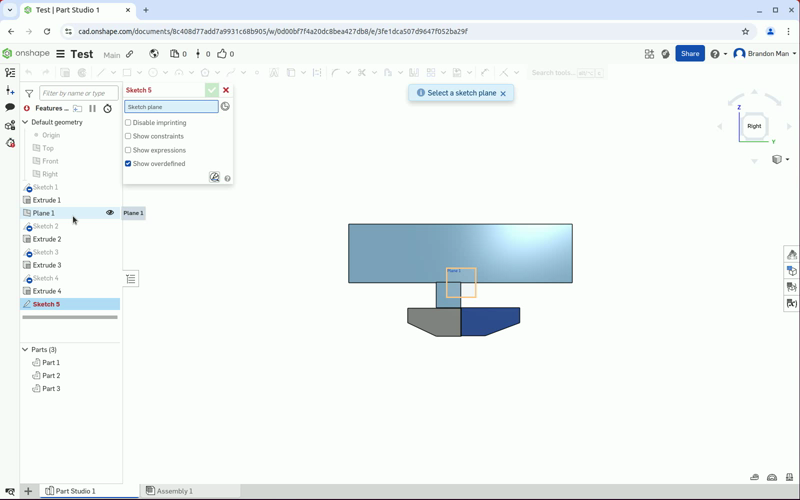
click(73, 215)
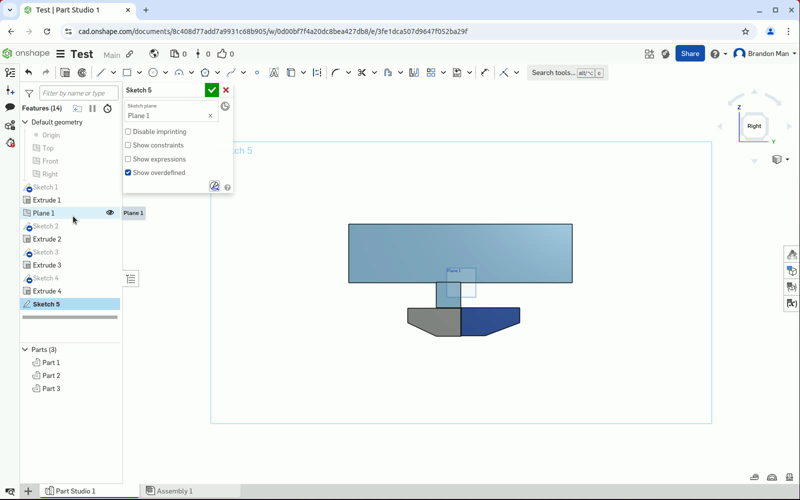
mouse_move(73, 352)
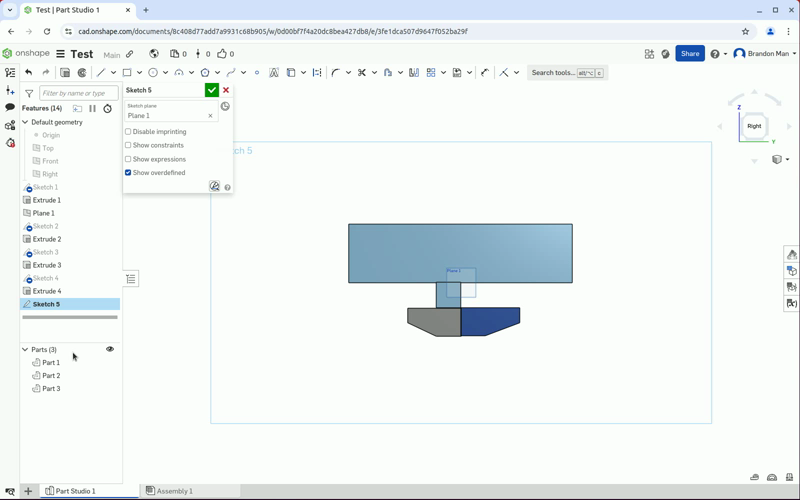
key(y)
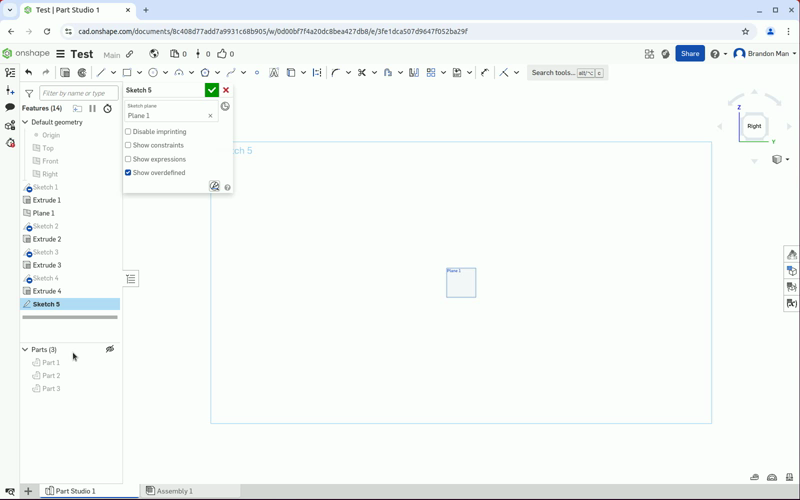
key(l)
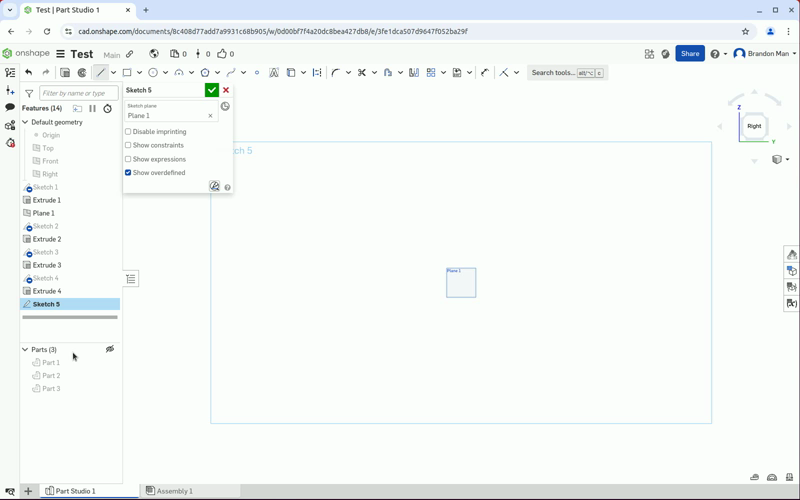
key_down(shift)
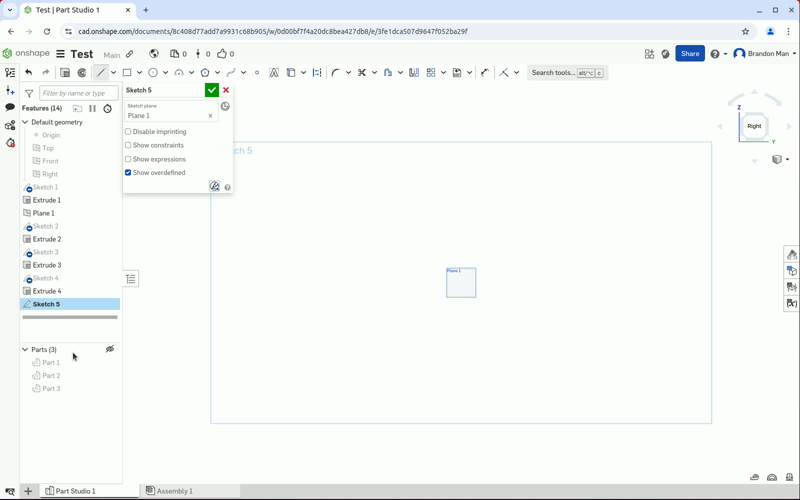
mouse_move(460, 307)
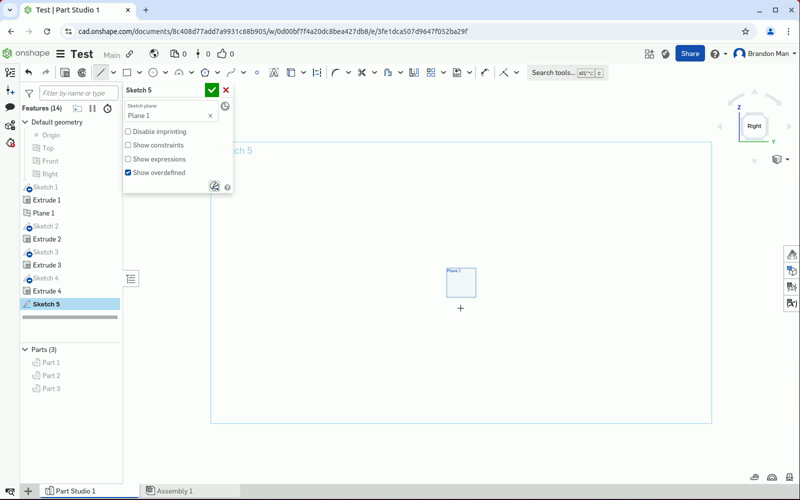
click(460, 307)
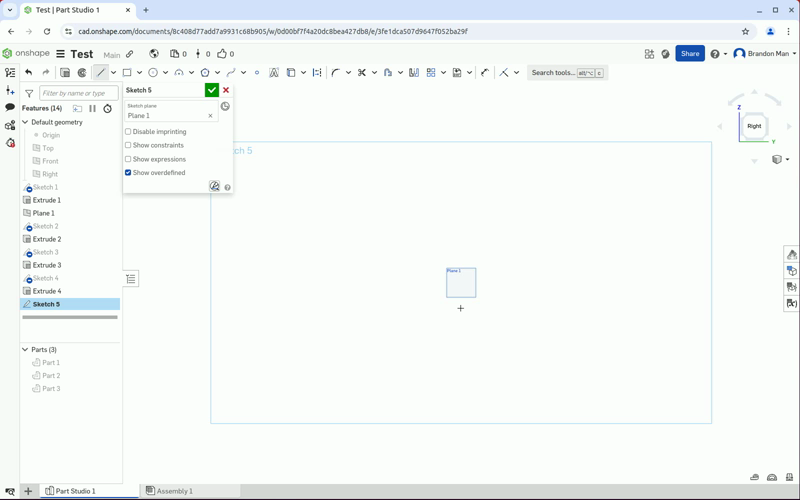
key_up(shift)
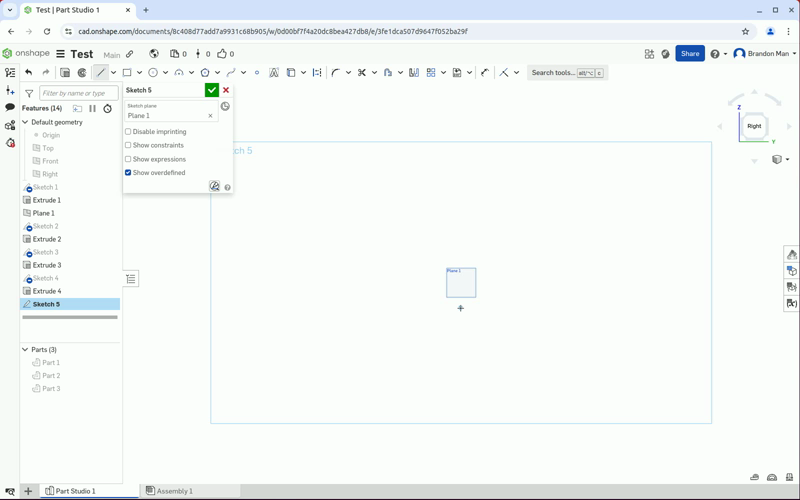
key_down(shift)
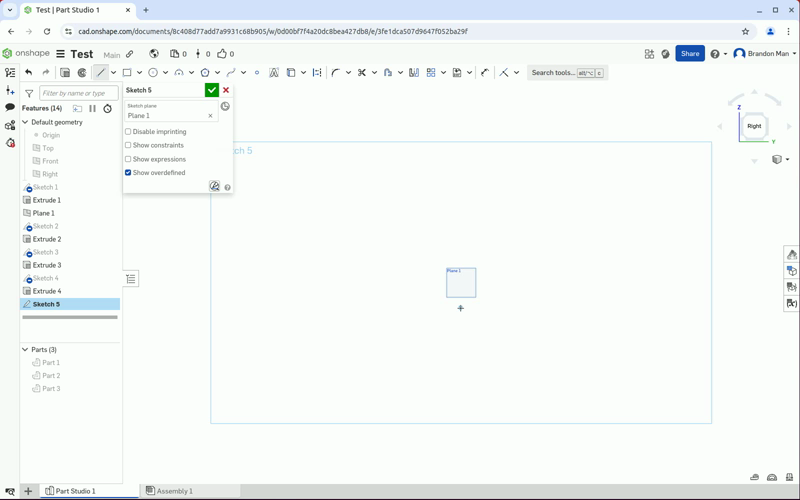
mouse_move(490, 307)
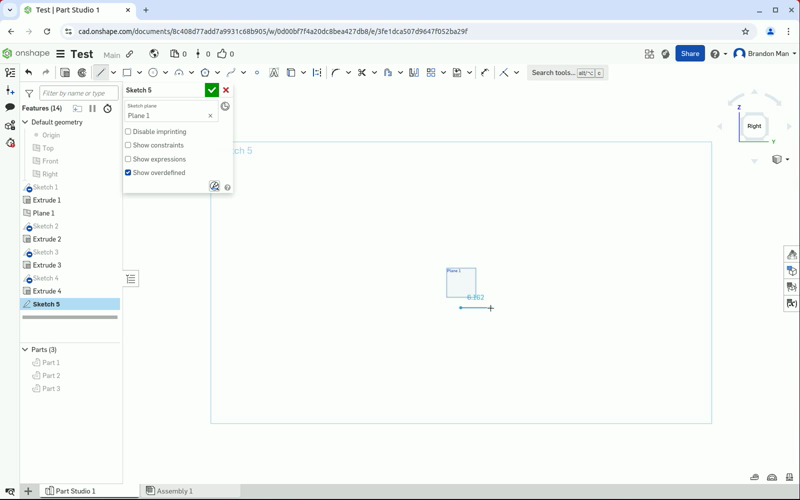
mouse_move(485, 307)
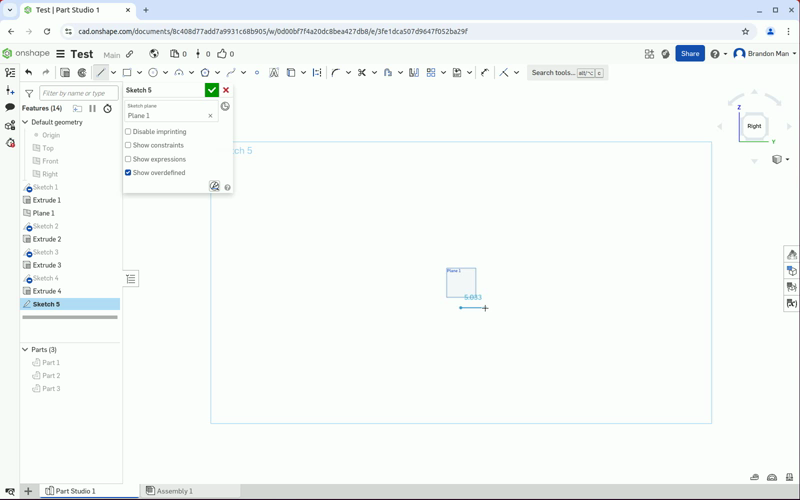
click(485, 307)
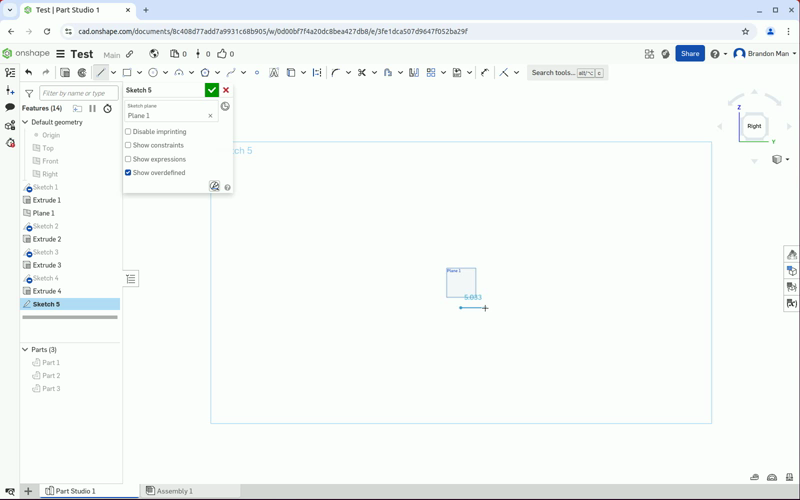
key_up(shift)
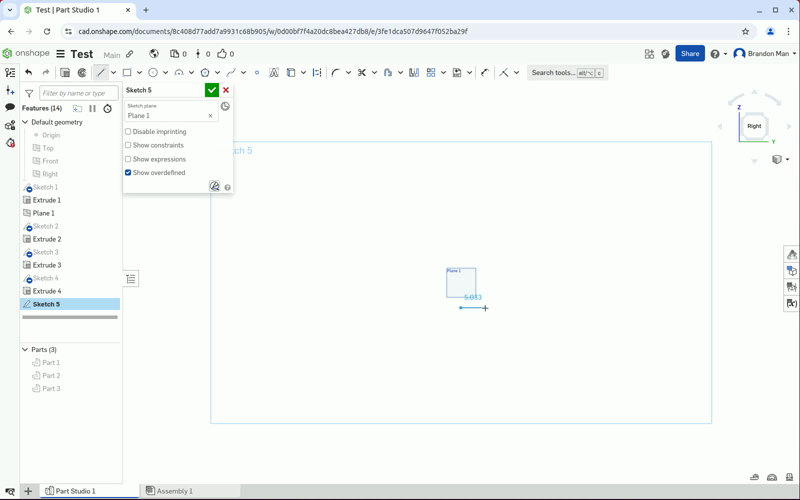
key_down(shift)
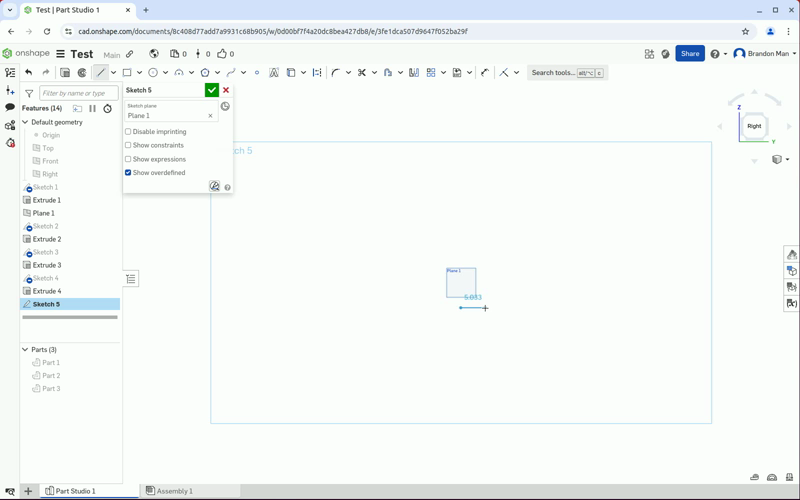
mouse_move(515, 307)
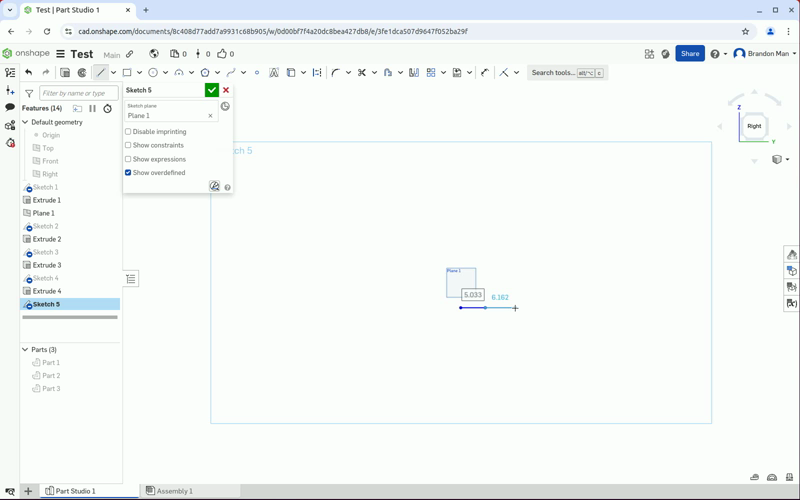
mouse_move(485, 282)
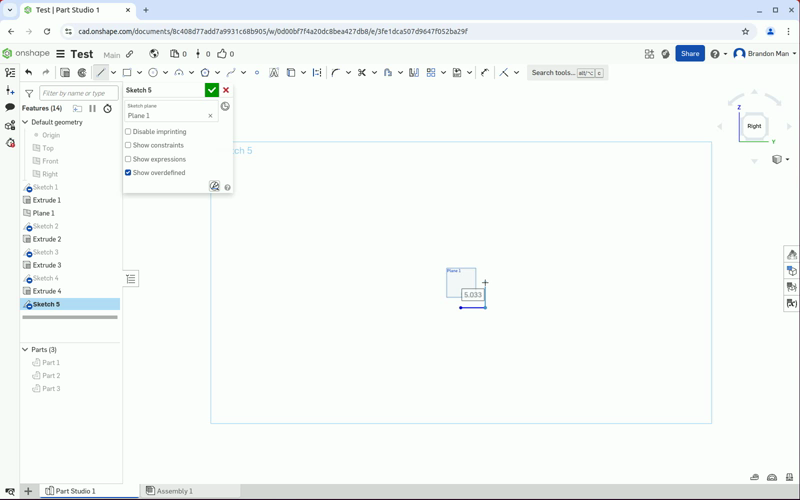
click(485, 282)
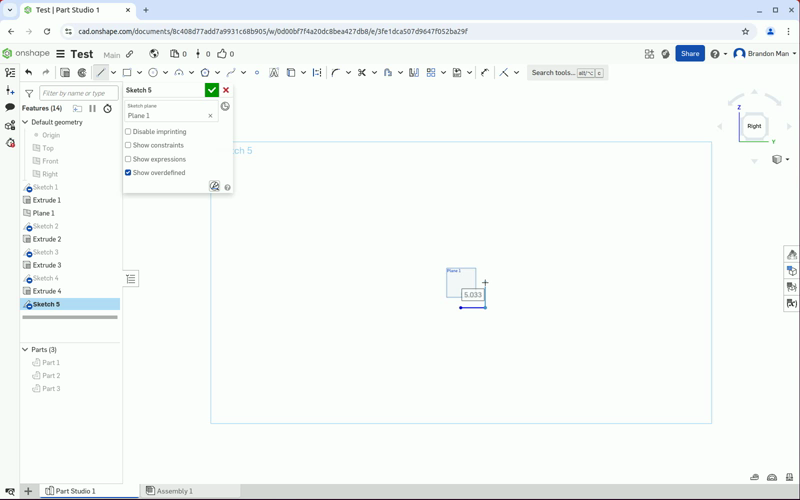
key_up(shift)
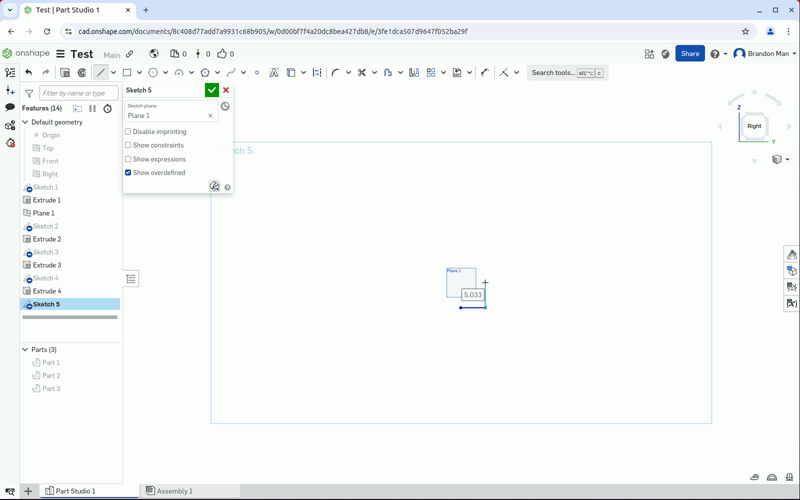
key_down(shift)
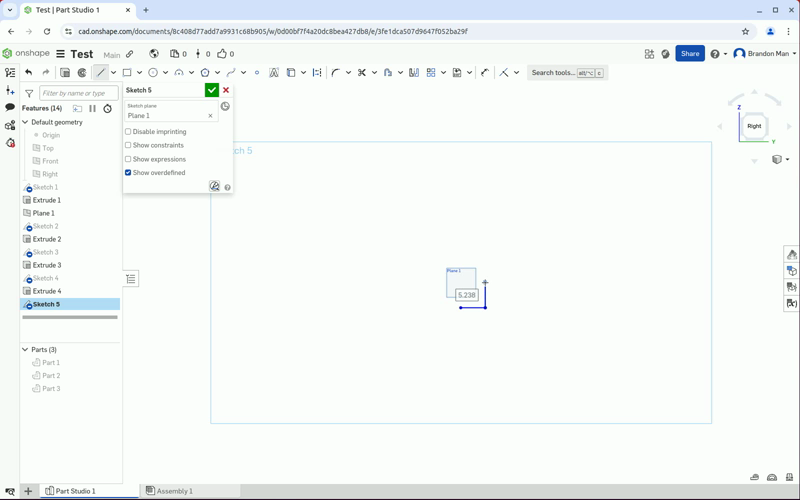
mouse_move(515, 282)
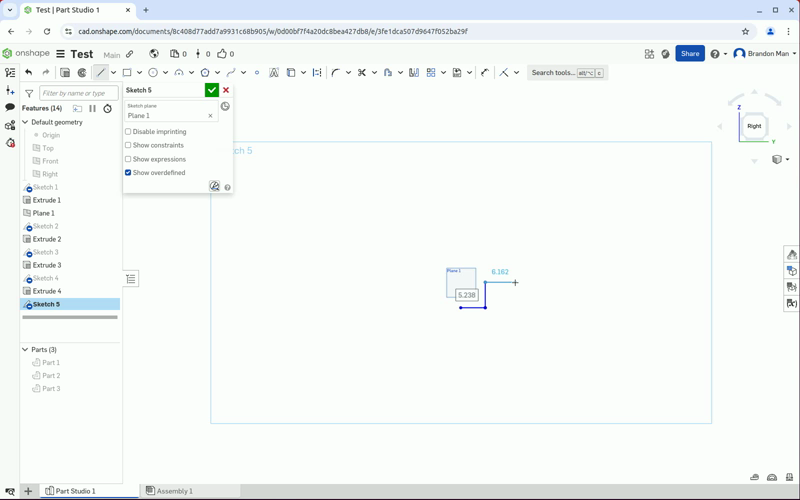
mouse_move(460, 282)
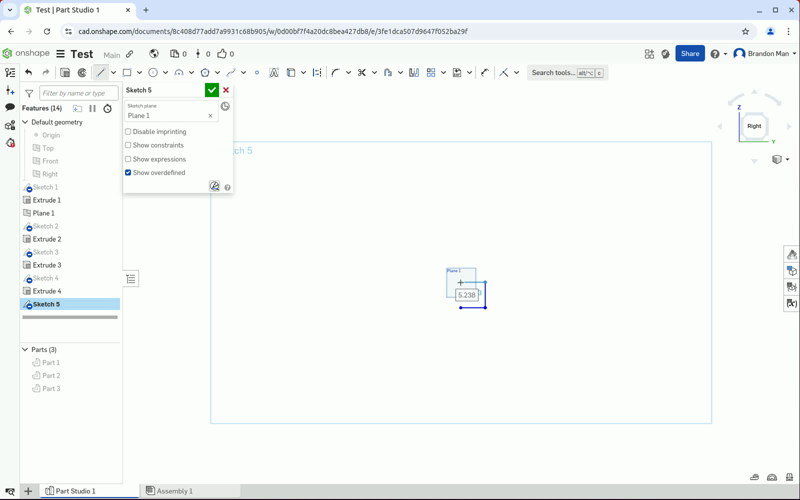
click(460, 282)
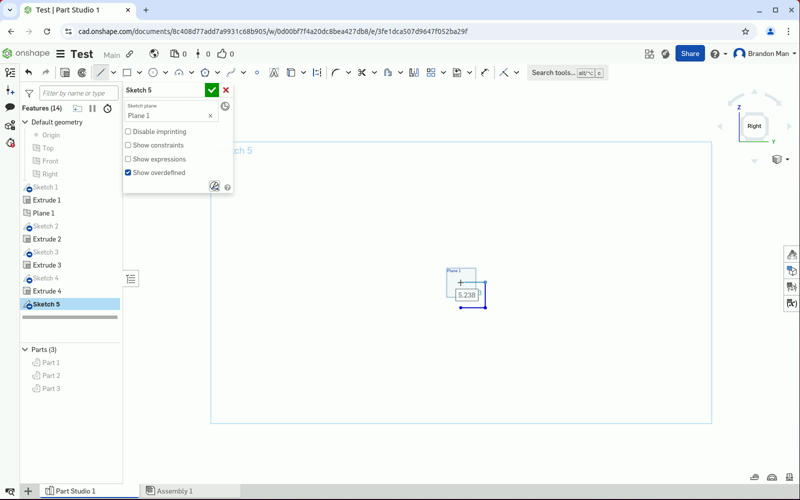
key_up(shift)
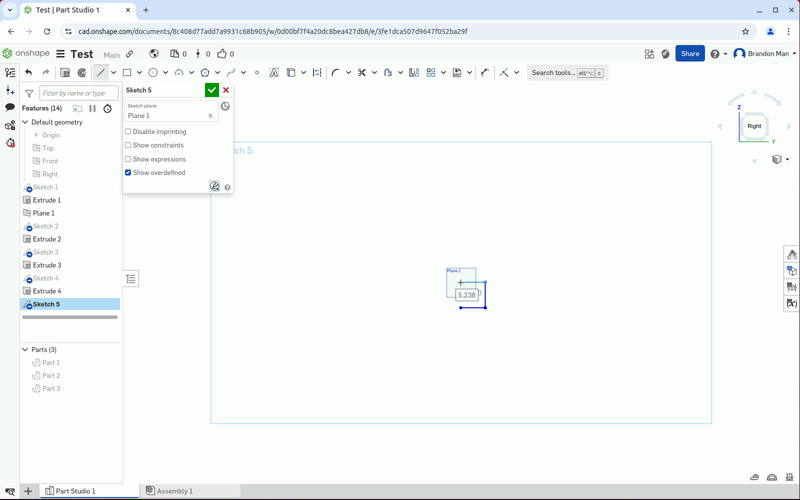
mouse_move(490, 282)
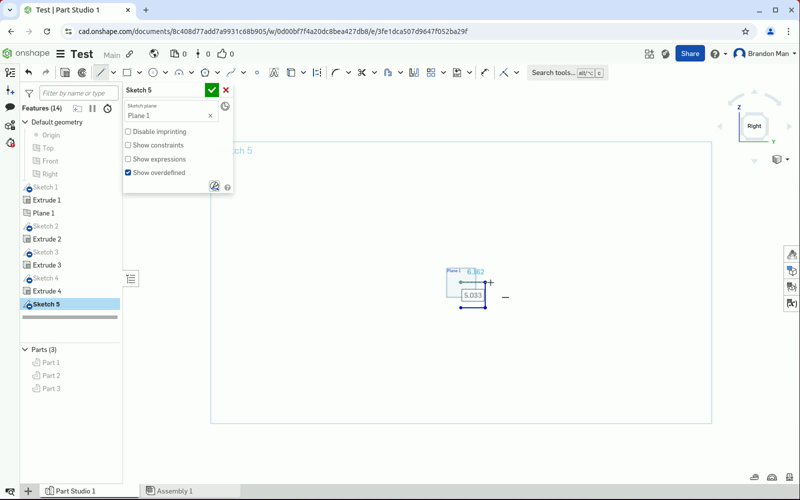
key_down(shift)
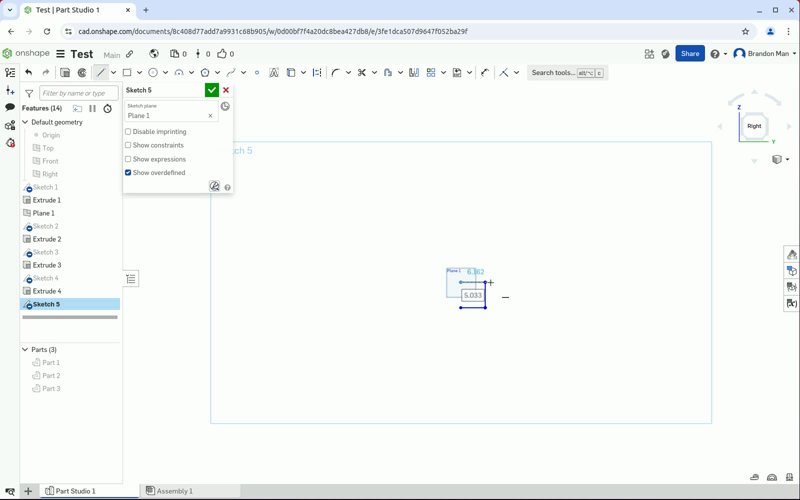
mouse_move(460, 307)
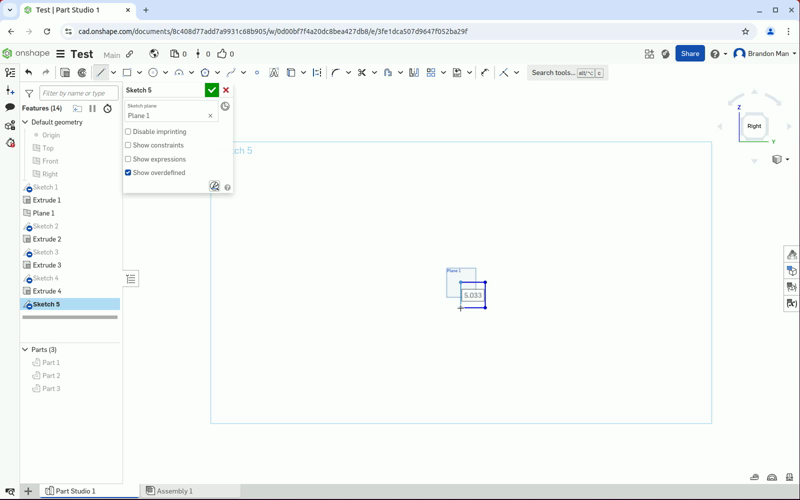
key_up(shift)
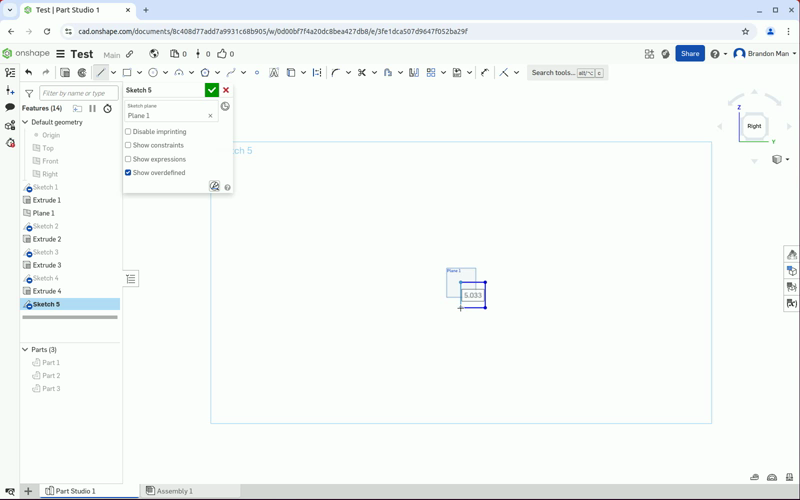
click(460, 307)
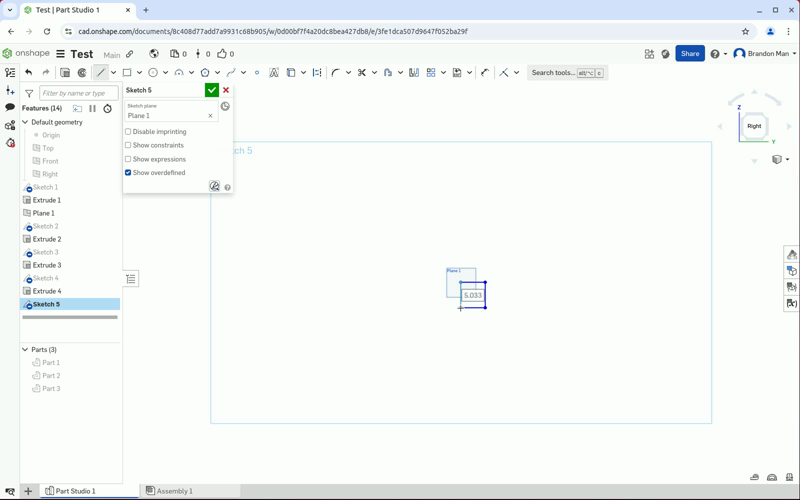
key(esc)
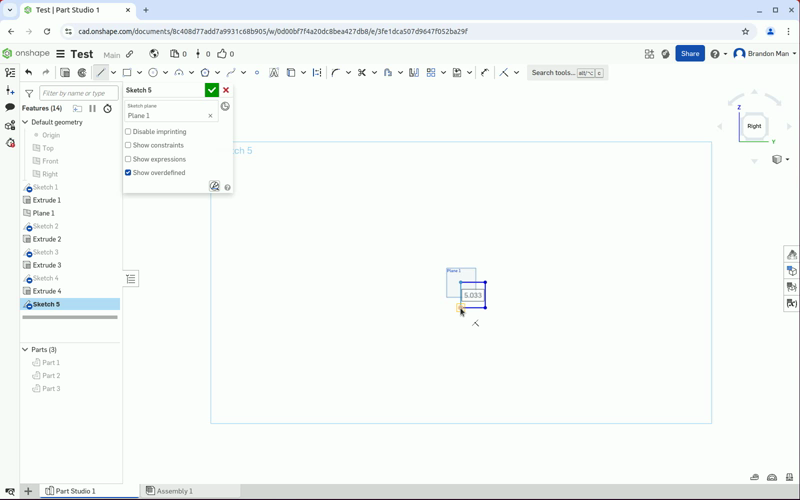
mouse_move(469, 299)
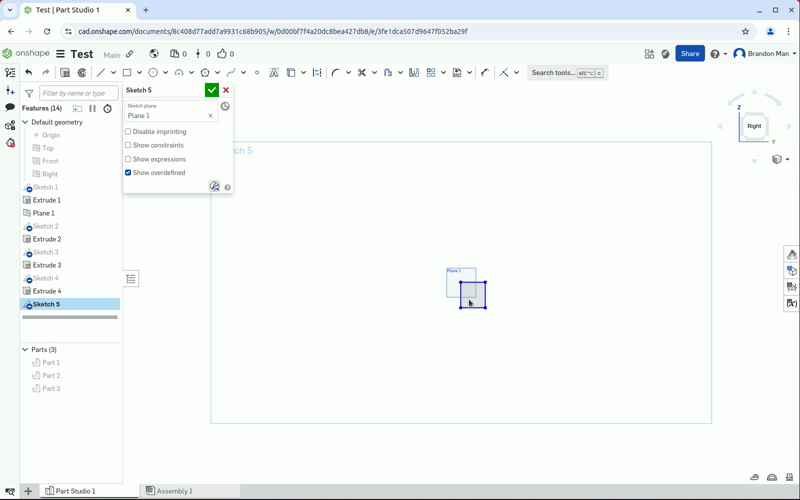
scroll(6)
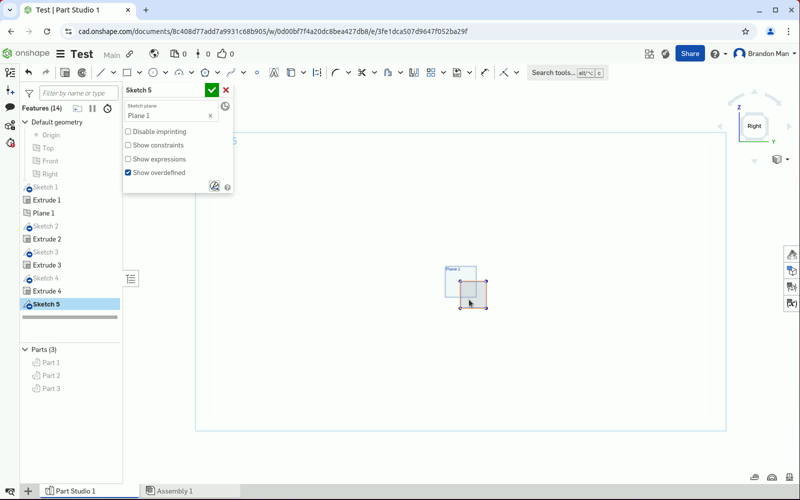
scroll(6)
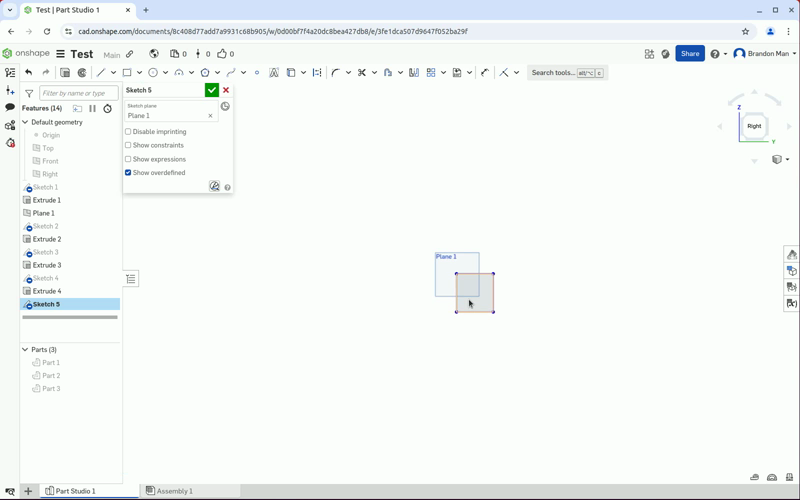
scroll(6)
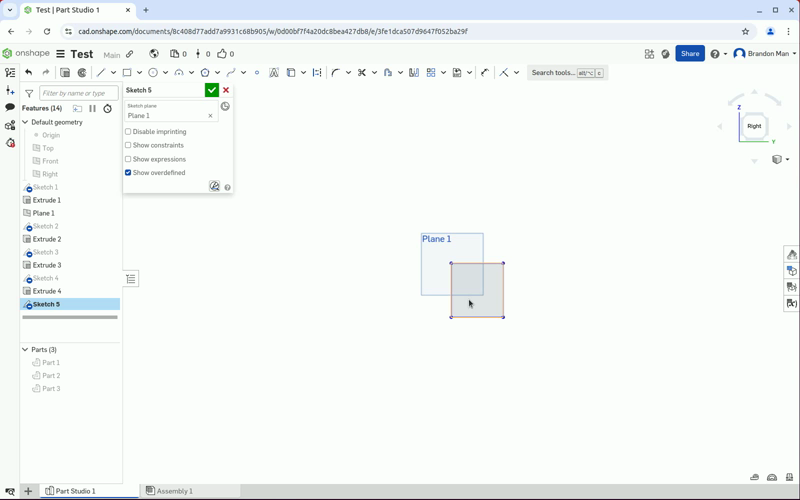
scroll(6)
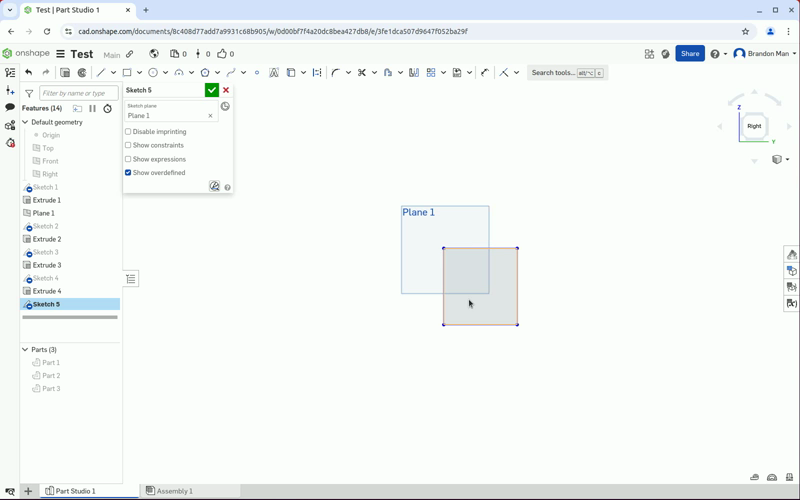
scroll(6)
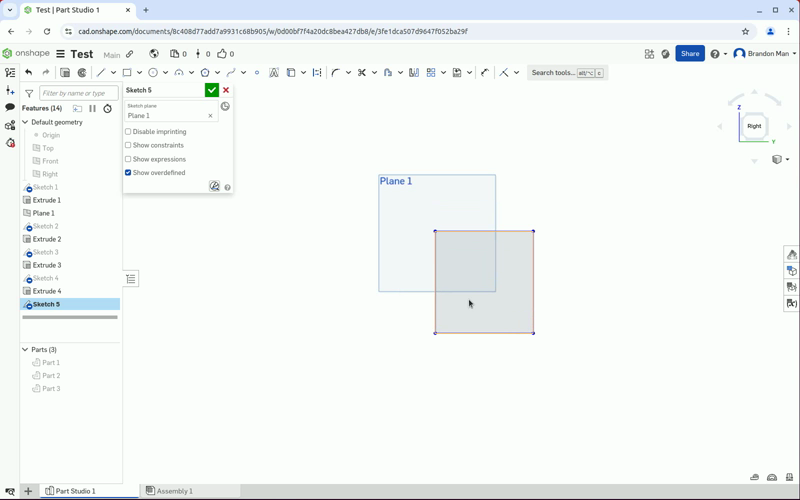
scroll(6)
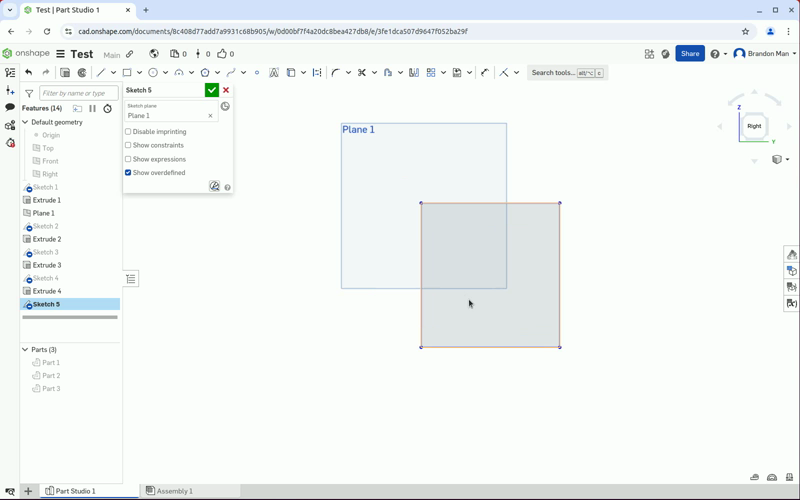
scroll(6)
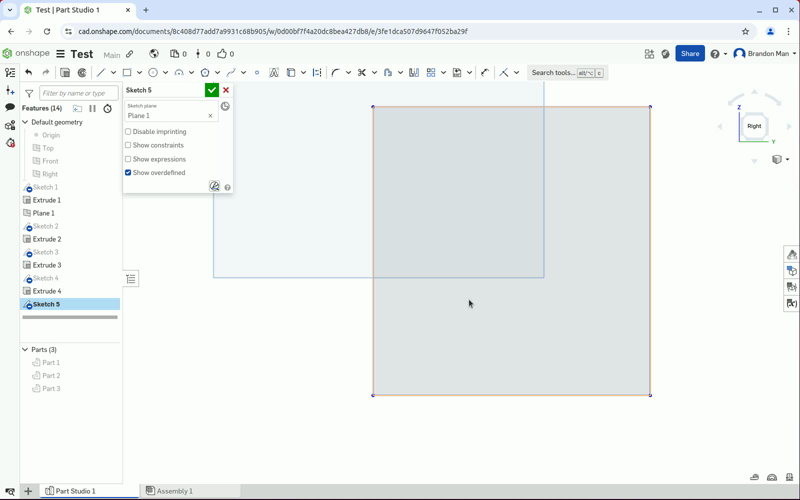
click(469, 299)
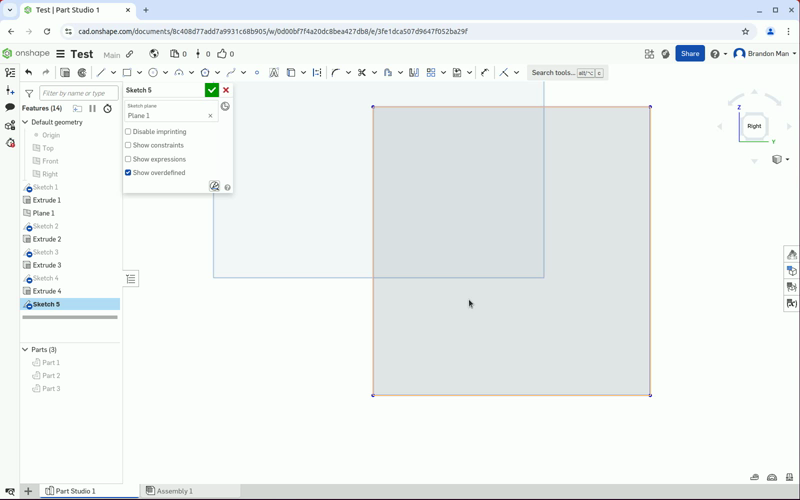
scroll(-6)
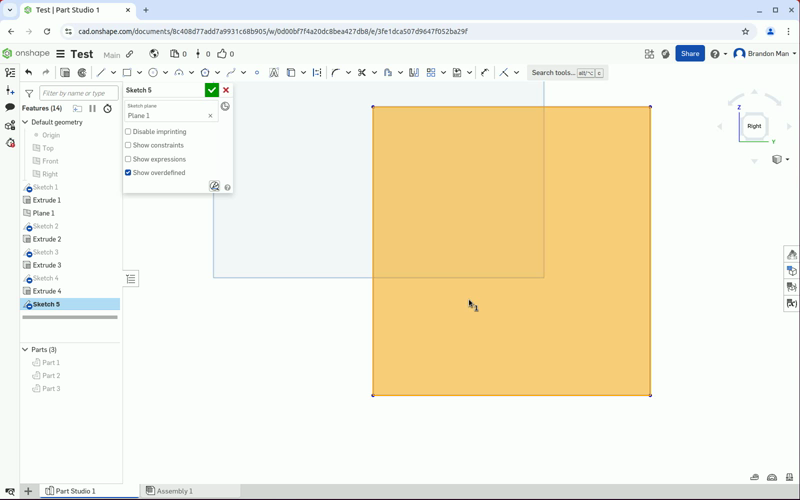
scroll(-6)
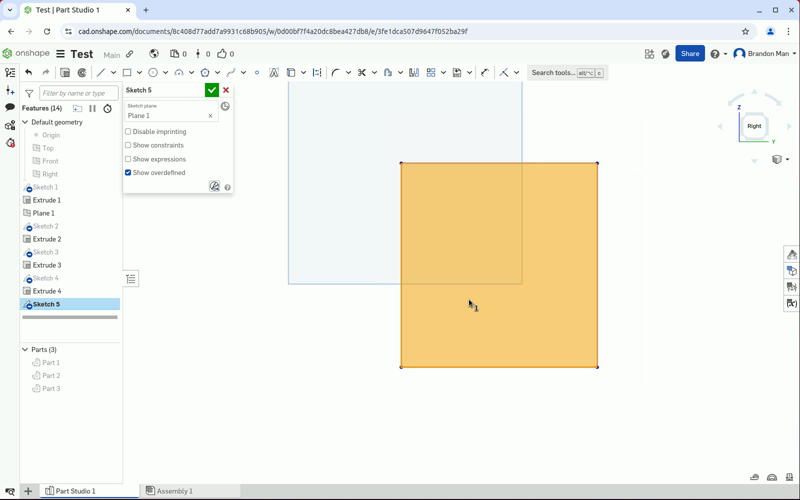
scroll(-6)
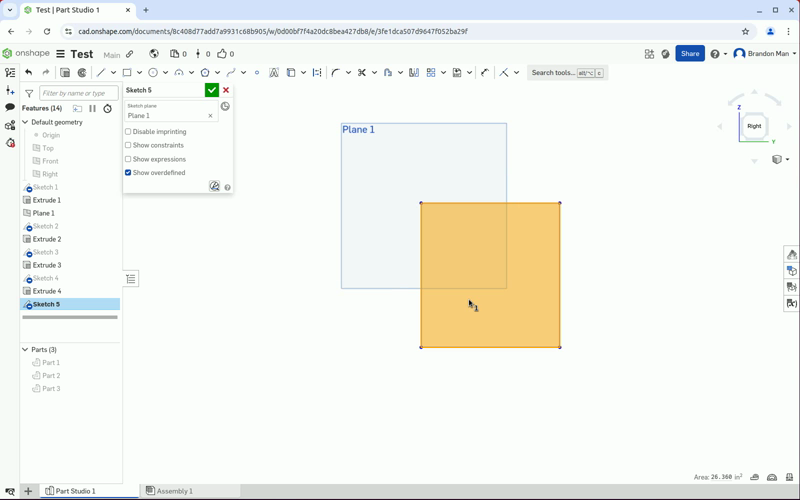
scroll(-6)
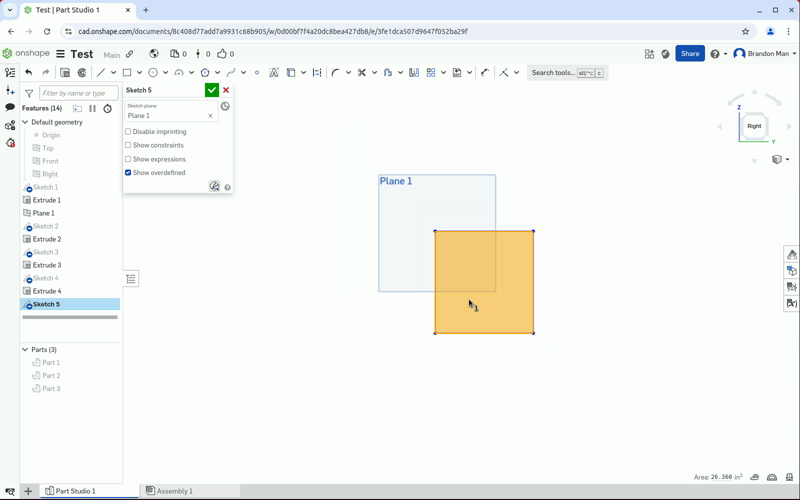
scroll(-6)
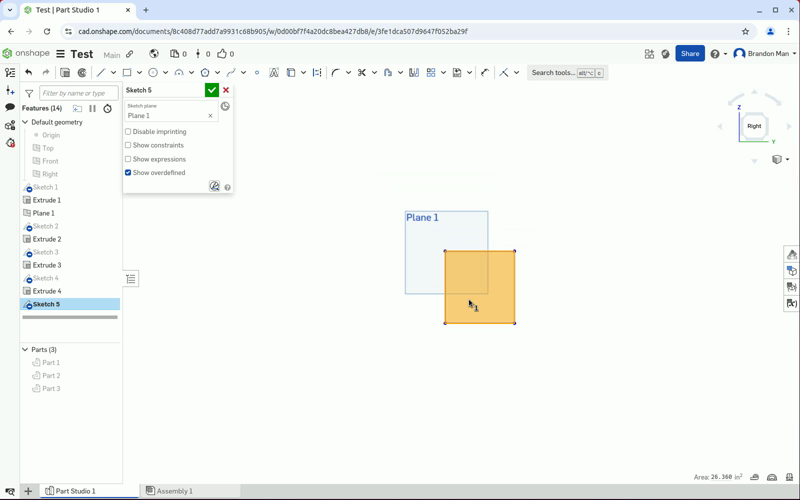
scroll(-6)
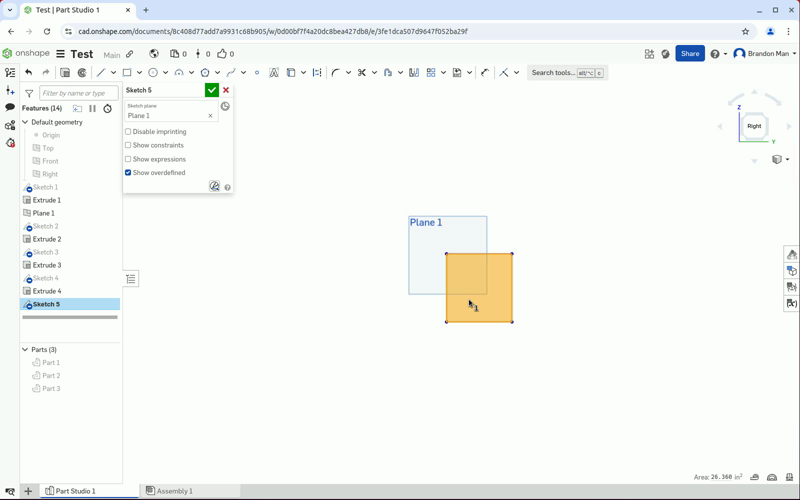
scroll(-6)
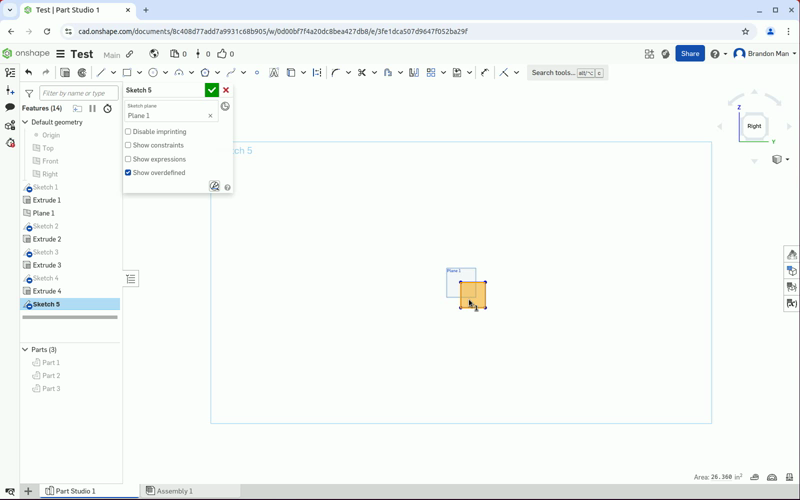
mouse_move(73, 352)
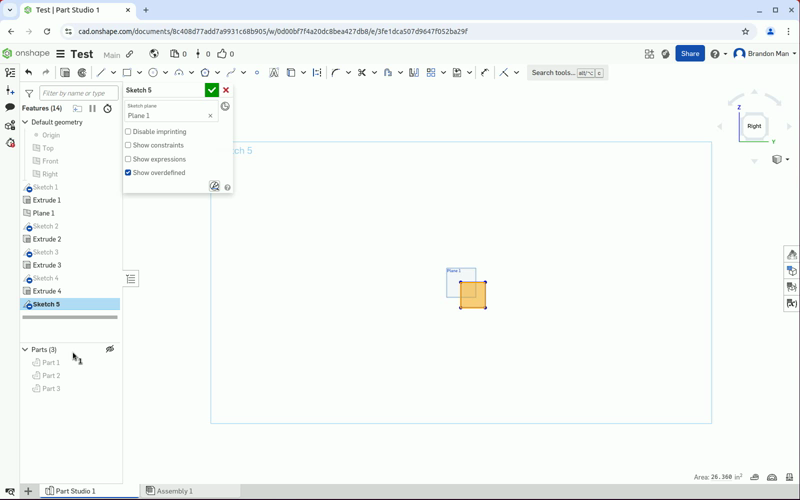
key(shift+y)
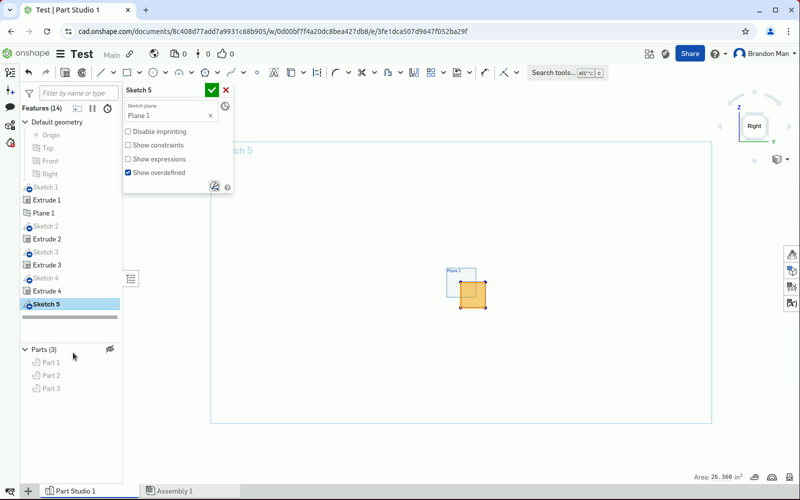
key(shift+e)
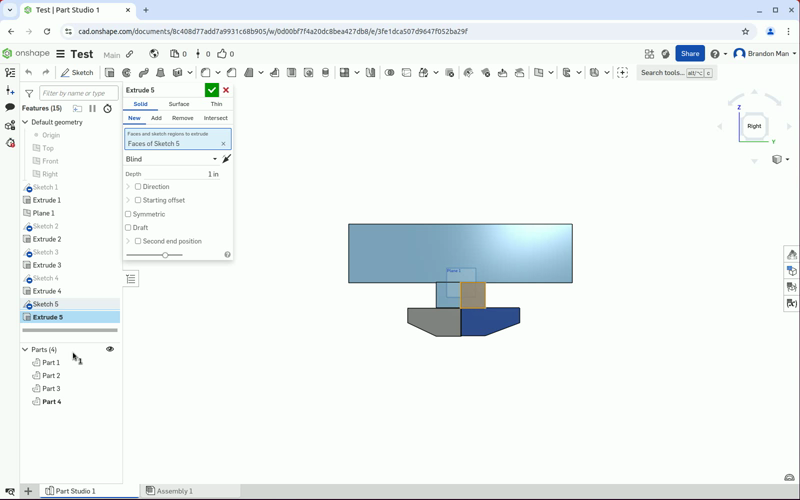
mouse_move(143, 106)
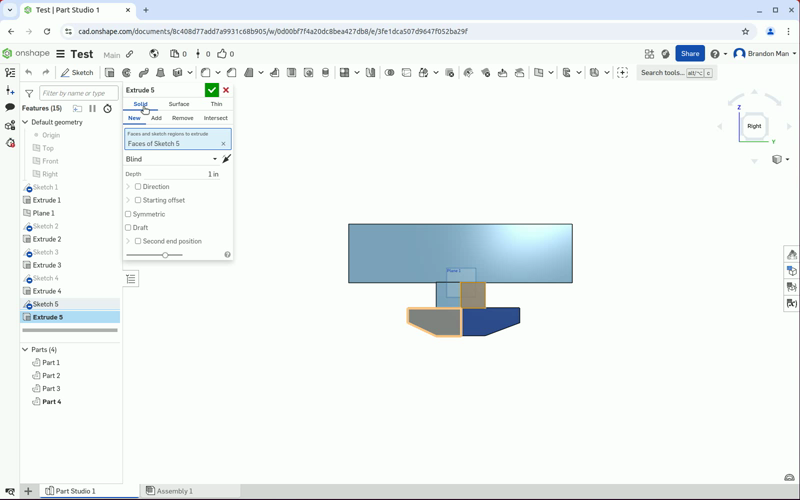
click(143, 106)
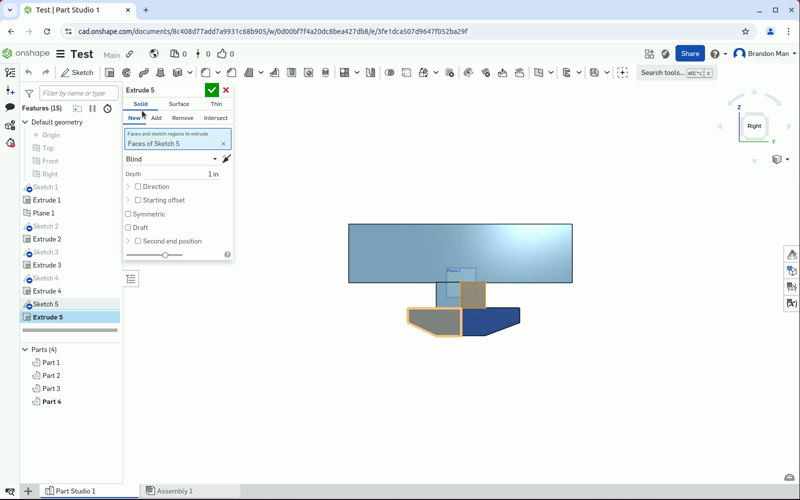
mouse_move(137, 120)
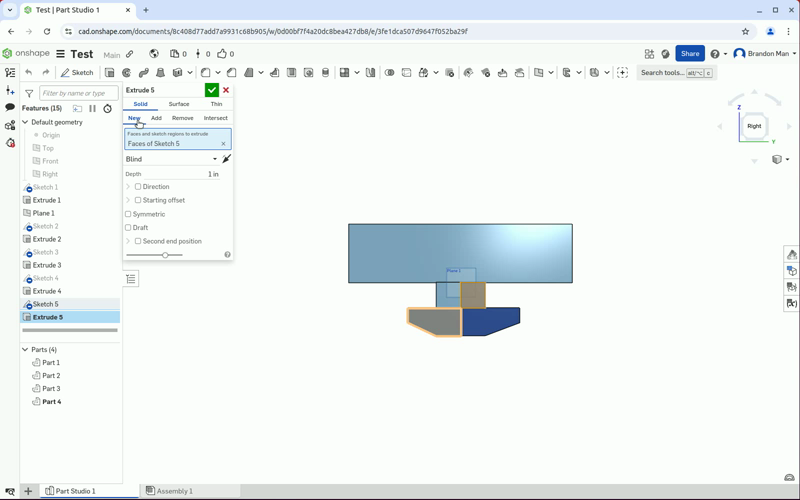
click(137, 120)
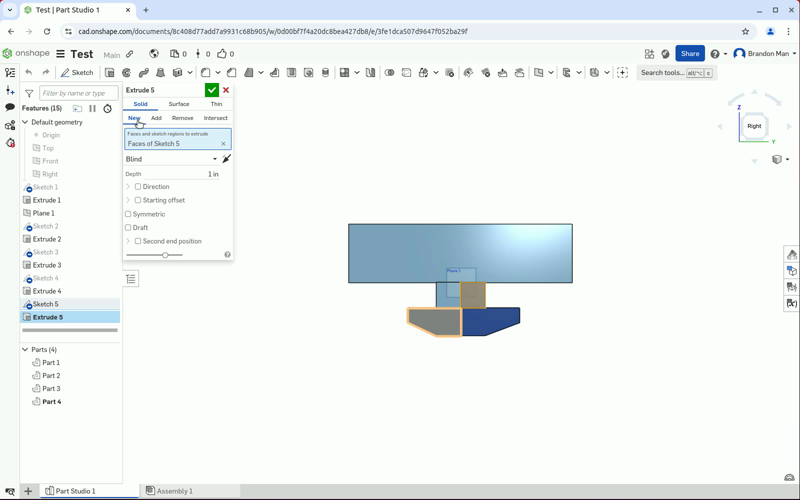
key(tab, 4)
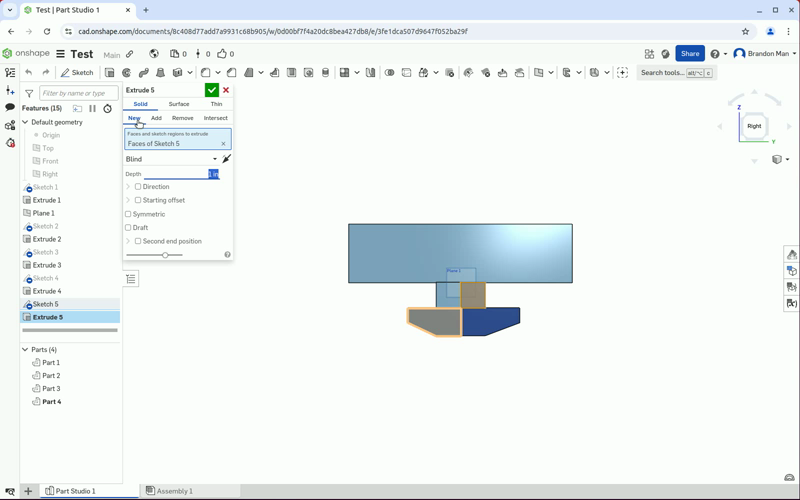
text(-24.071)
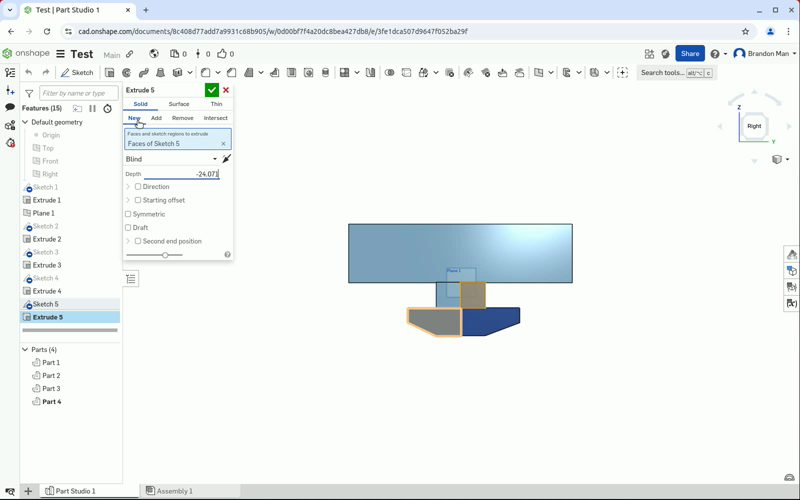
key(enter)
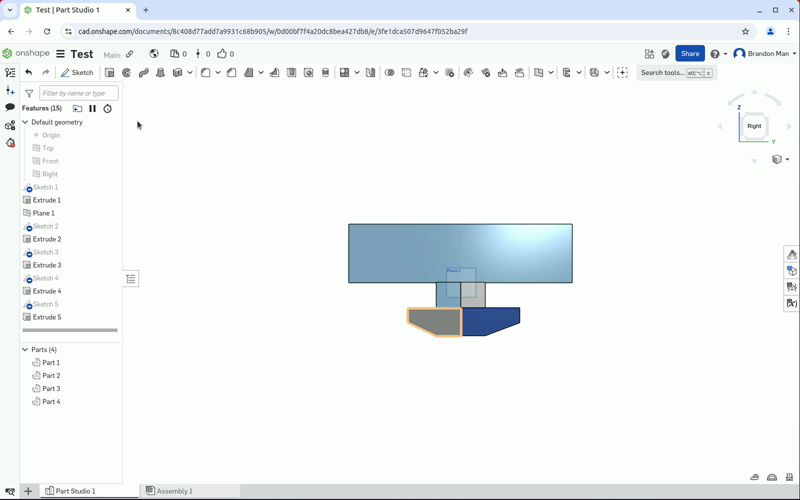
key(shift+h)
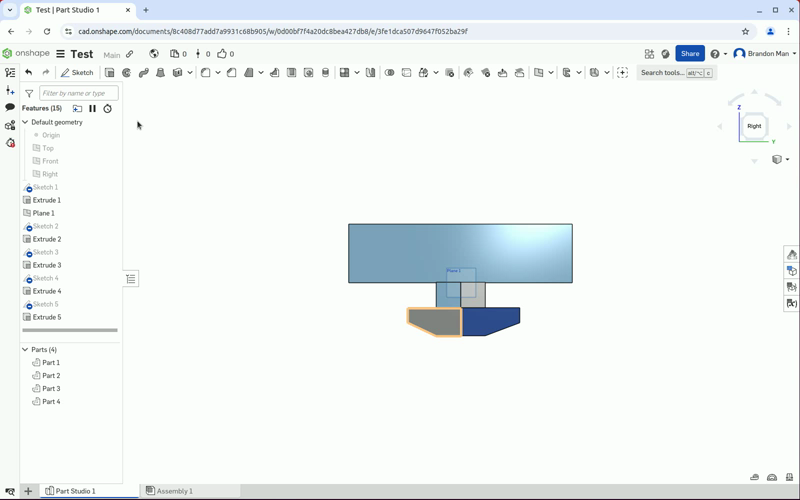
key(shift+h)
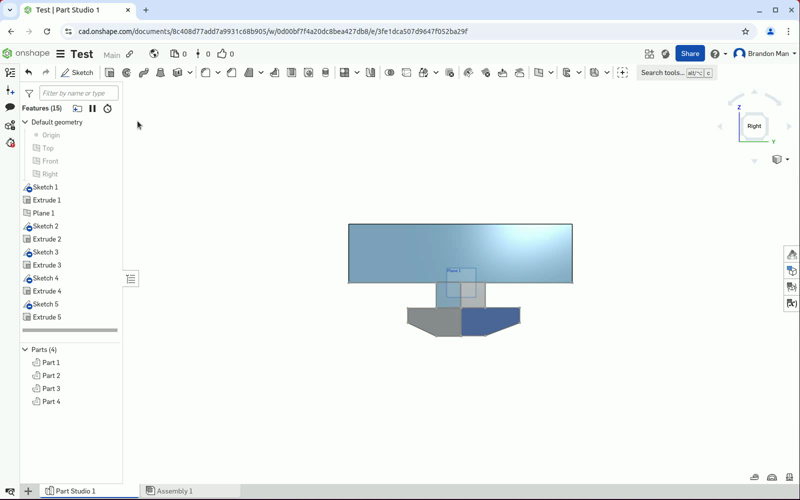
key(shift+7)
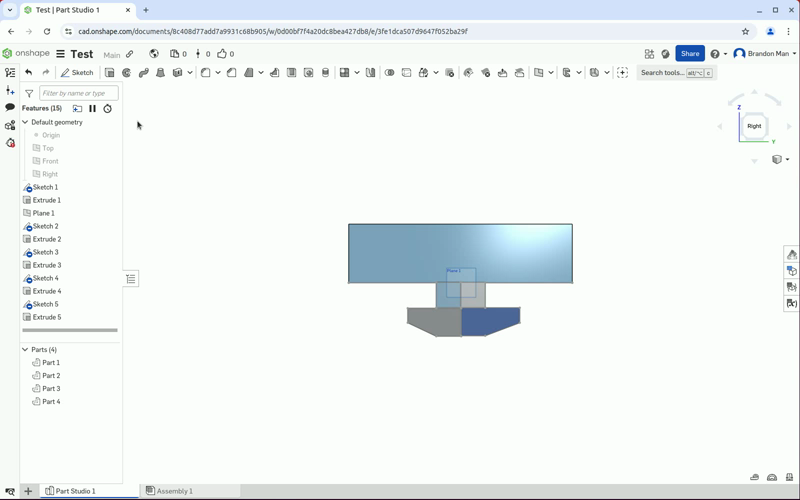
key(right, 2)
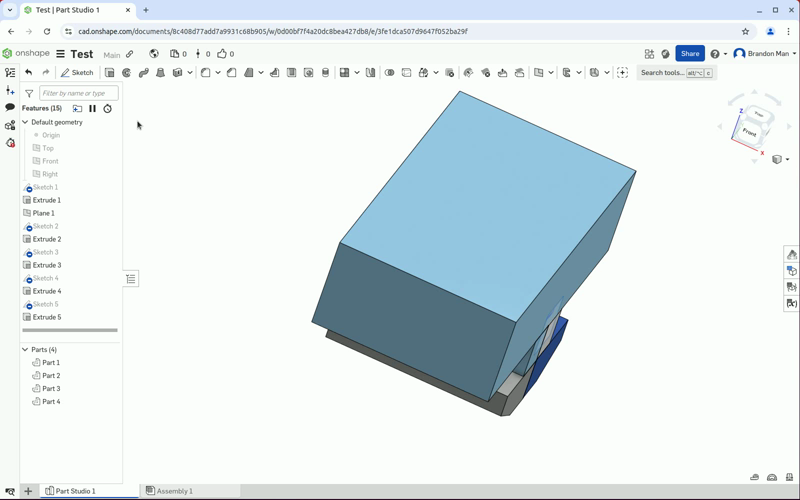
key(down, 2)
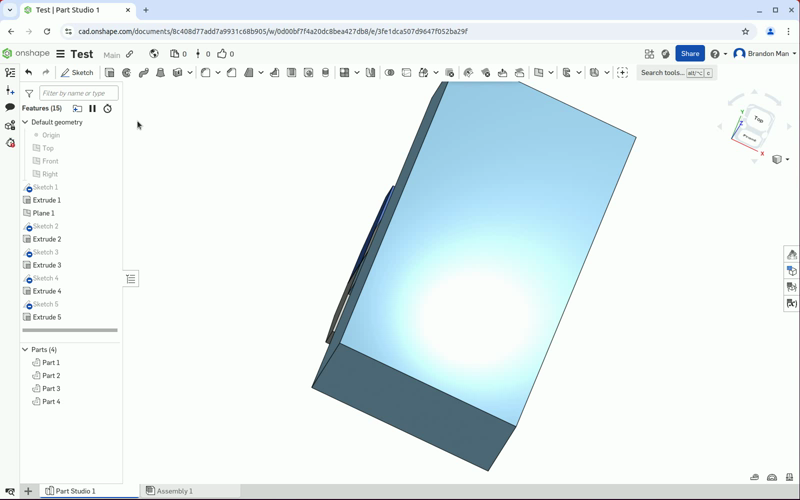
key(up, 2)
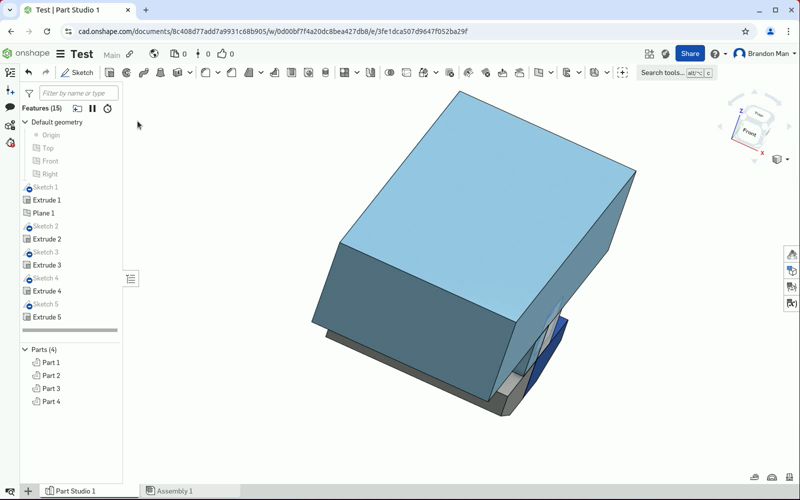
key(left, 2)
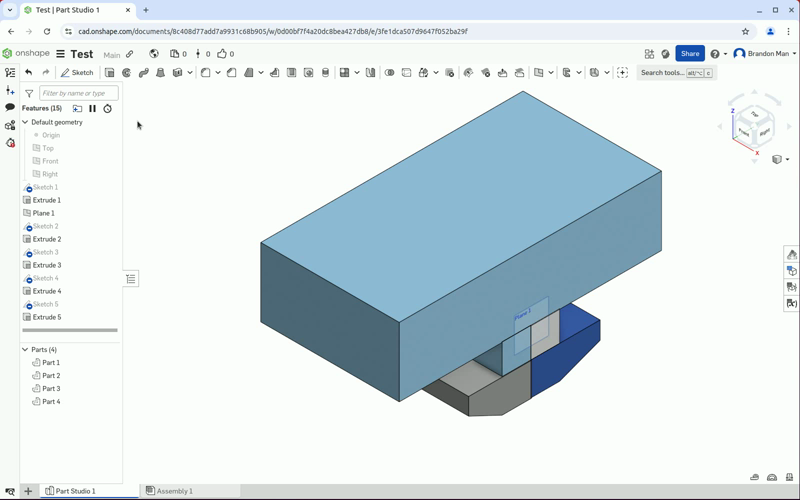
mouse_move(73, 189)
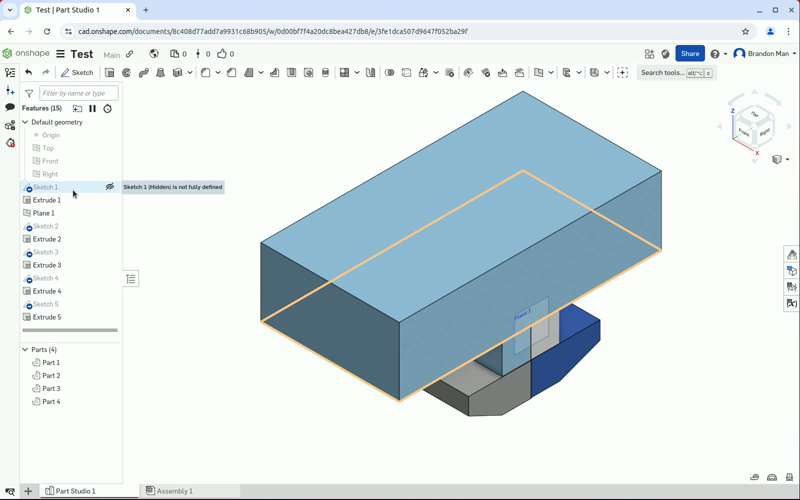
click(73, 189)